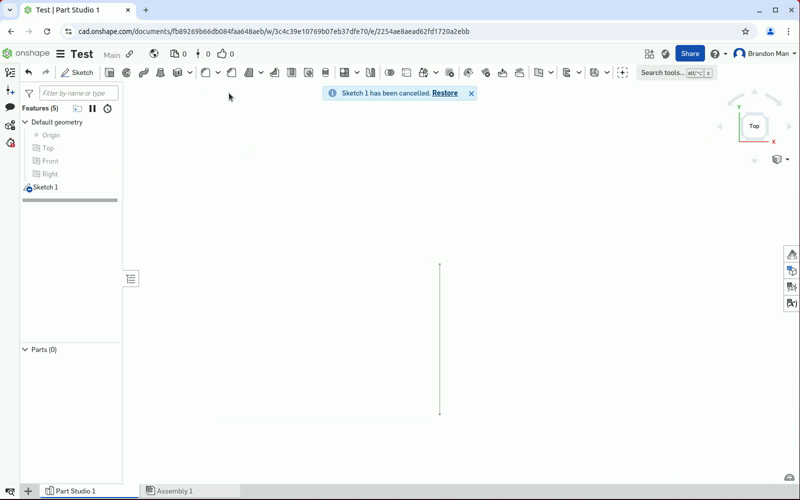
key(shift+h)
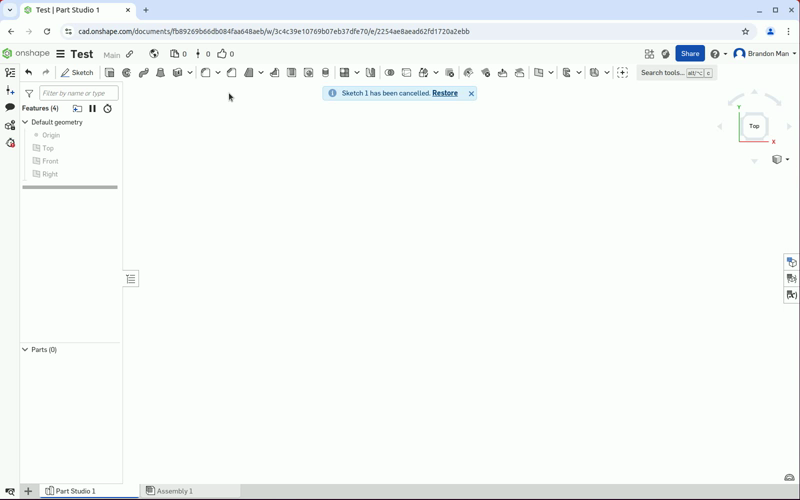
mouse_move(73, 352)
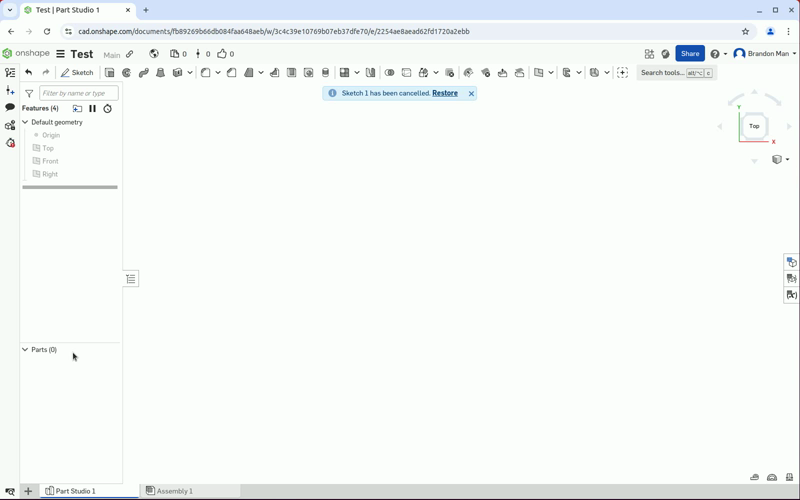
key(y)
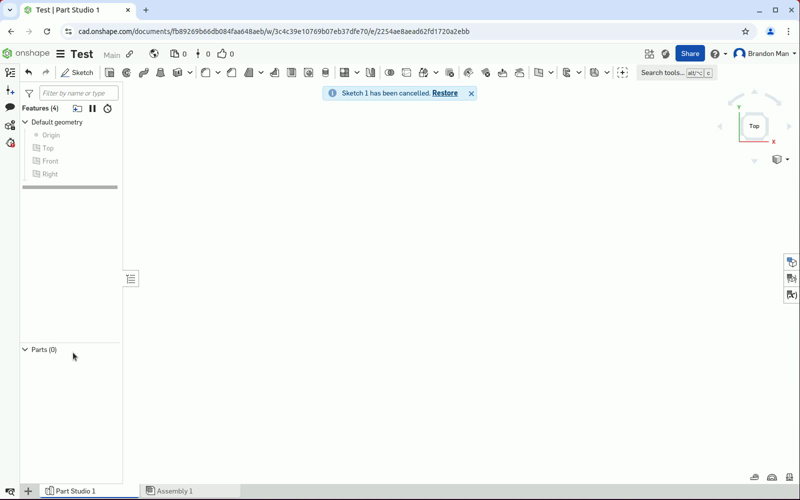
key(shift+p)
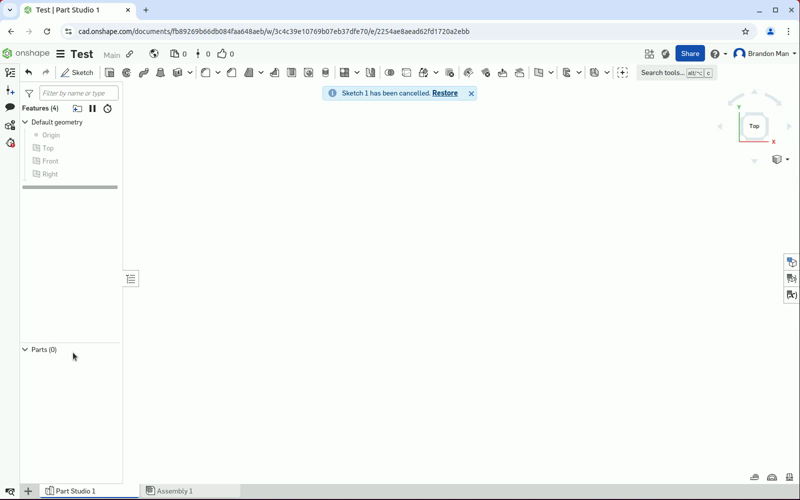
key(space)
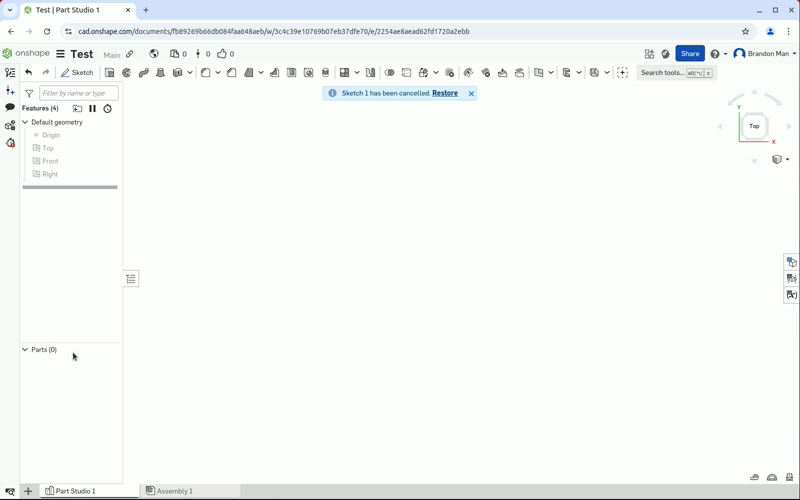
key_down(shift)
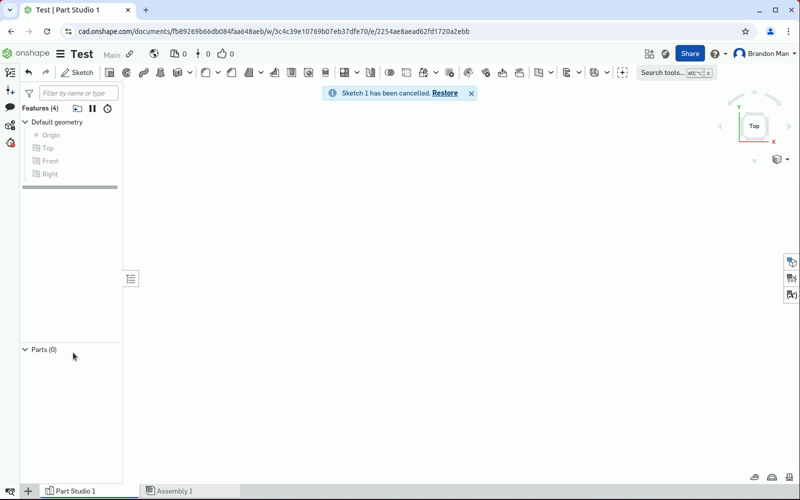
key(up)
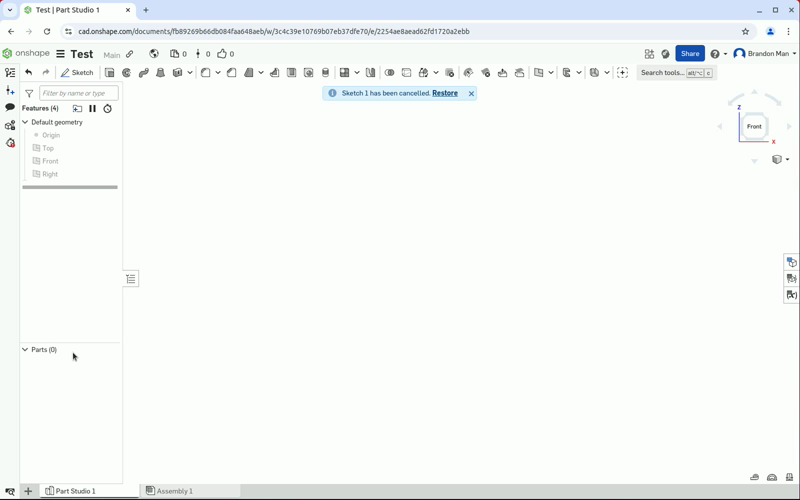
key_up(shift)
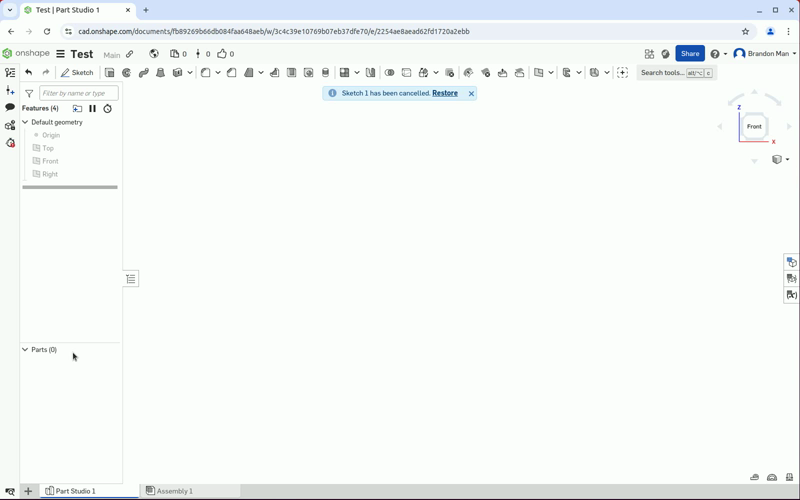
mouse_move(73, 352)
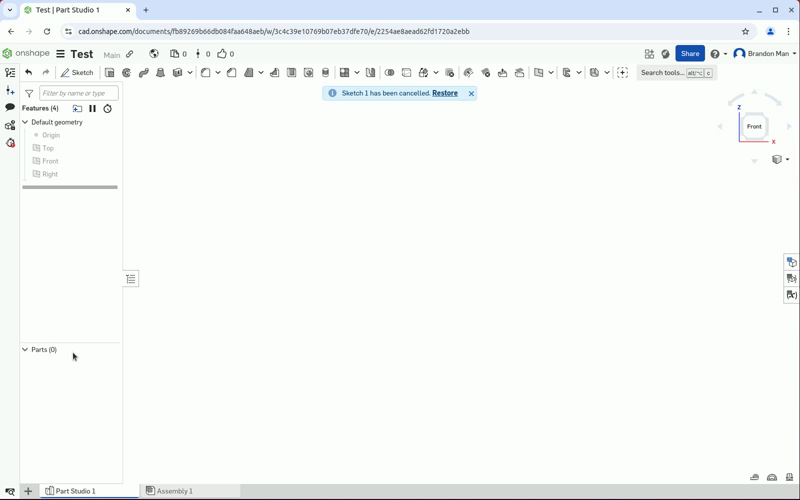
key(shift+y)
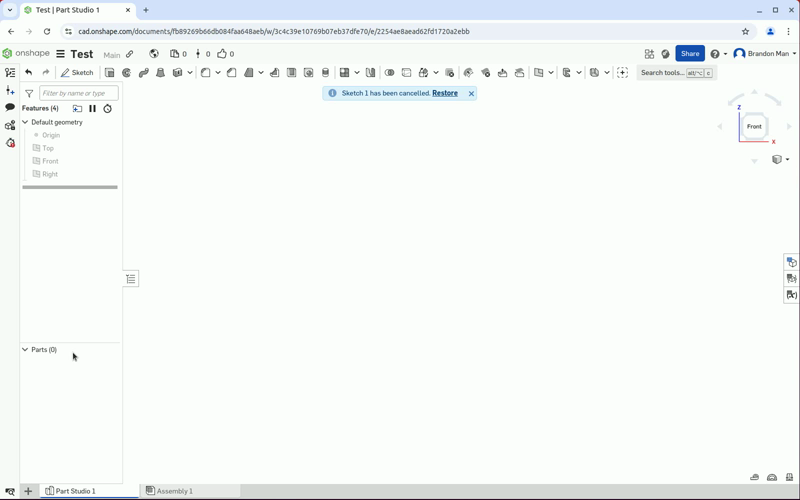
key(shift+s)
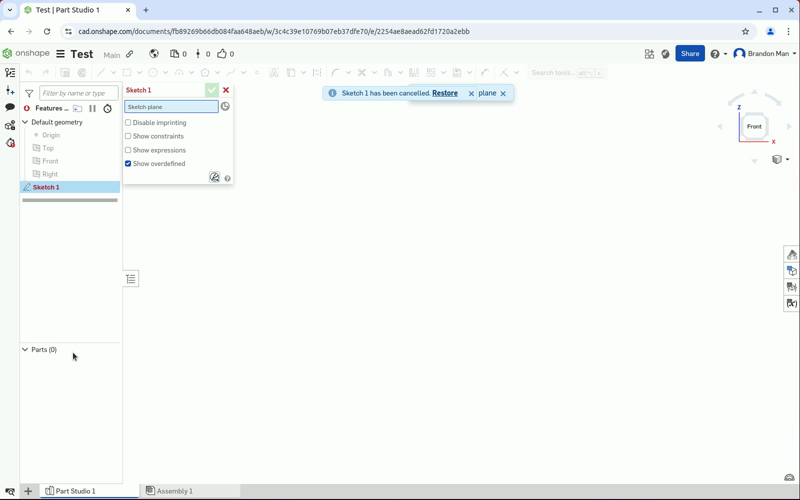
mouse_move(73, 163)
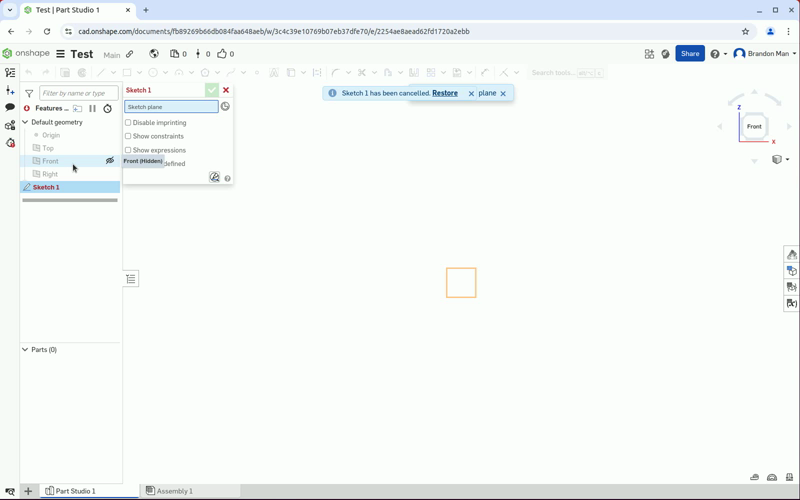
click(73, 163)
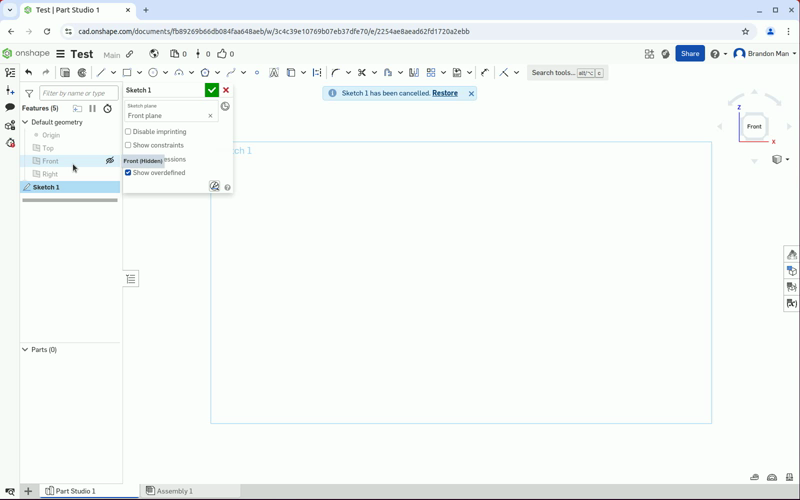
mouse_move(73, 352)
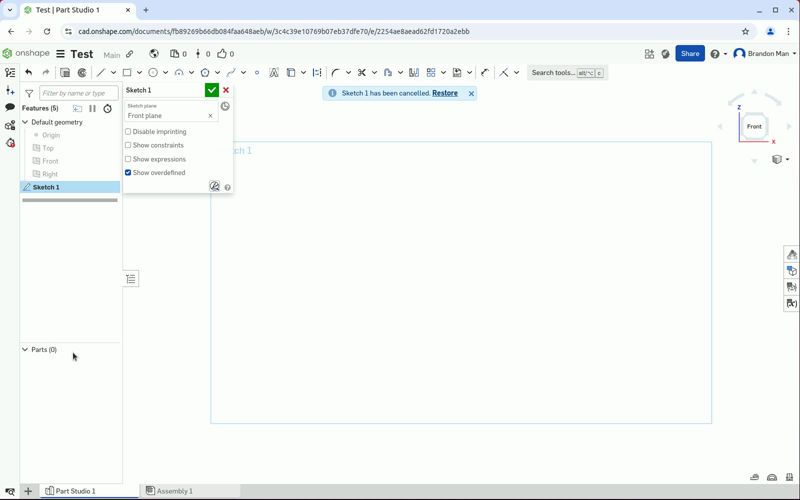
key(y)
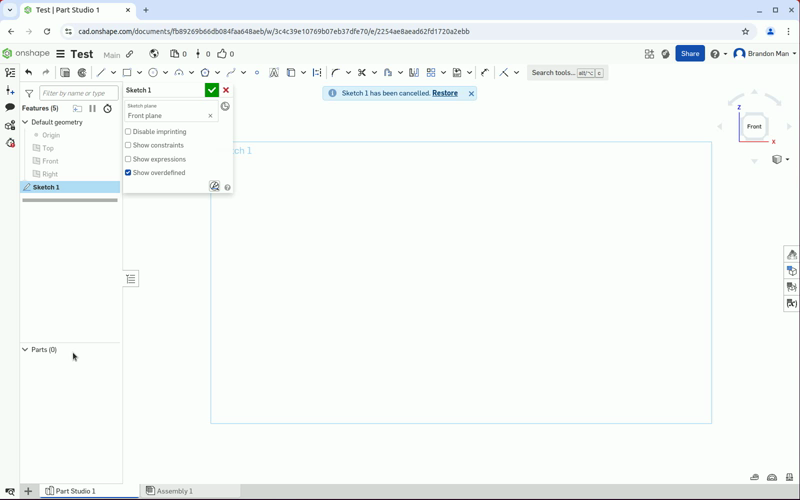
key(c)
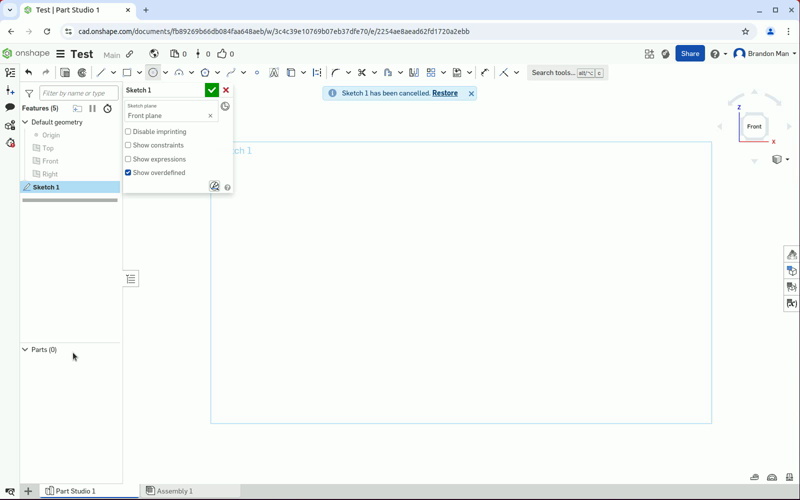
key_down(shift)
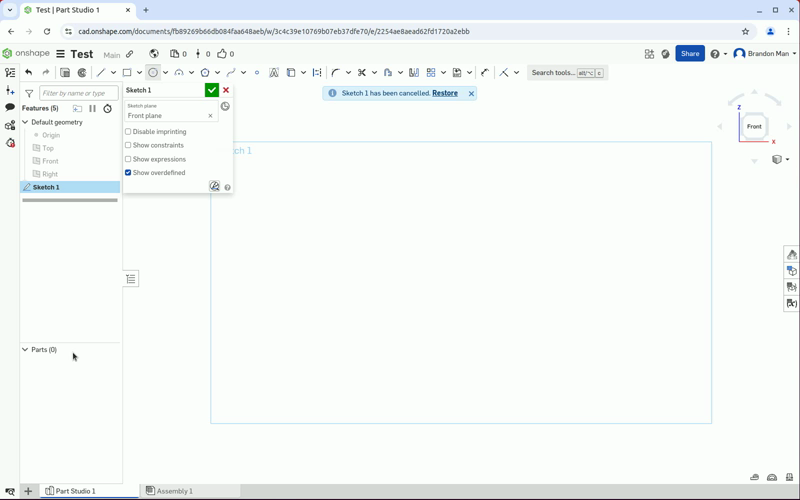
mouse_move(461, 282)
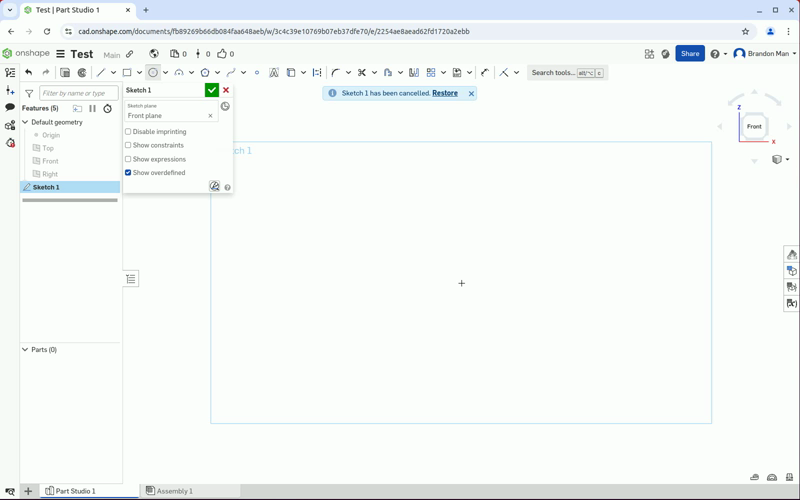
click(461, 282)
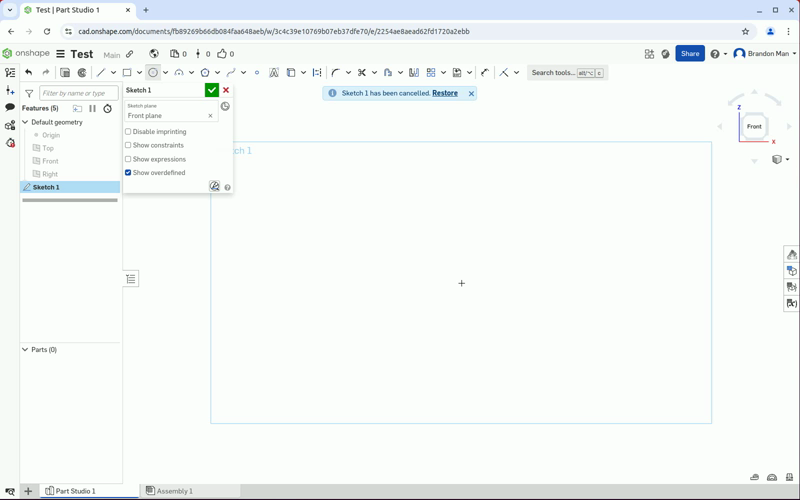
key_up(shift)
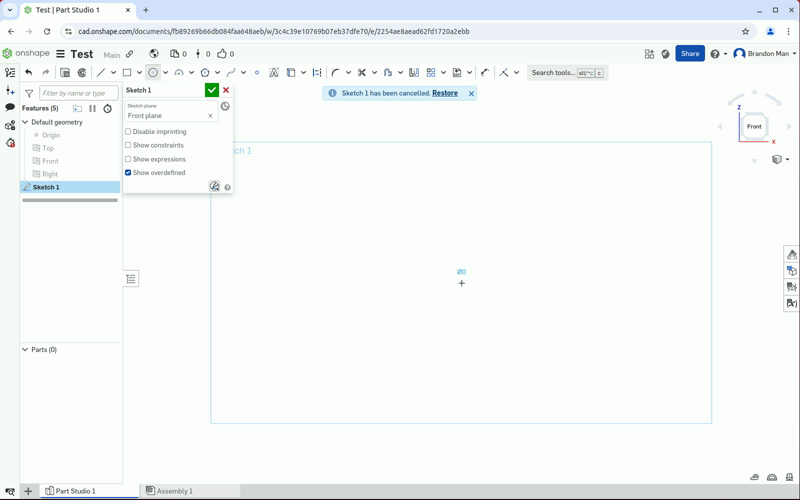
mouse_move(507, 282)
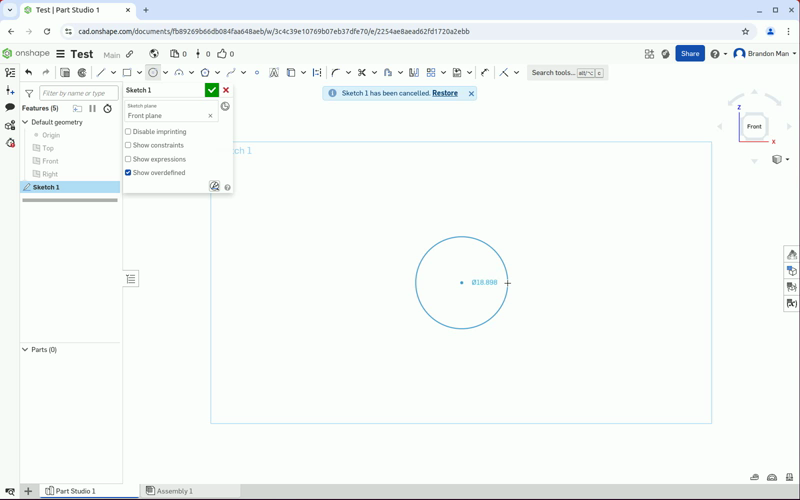
click(507, 282)
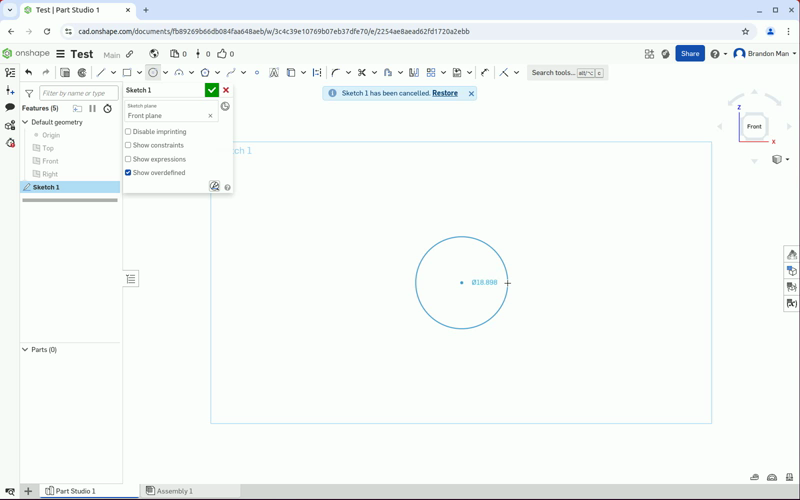
key(esc)
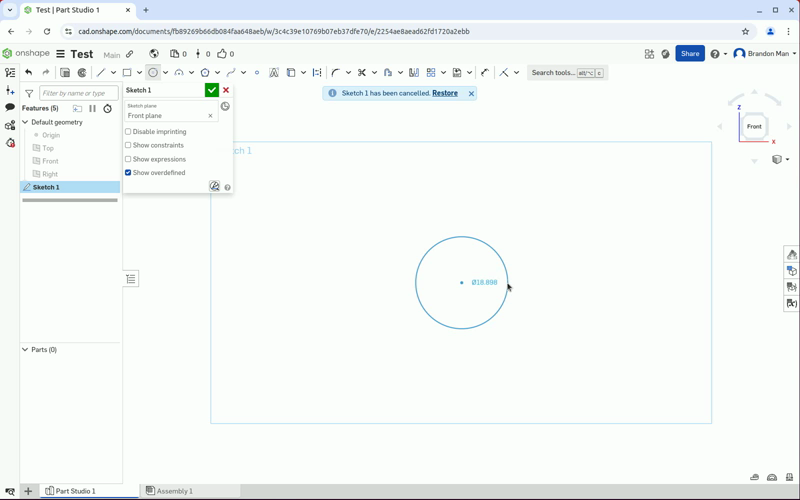
key(l)
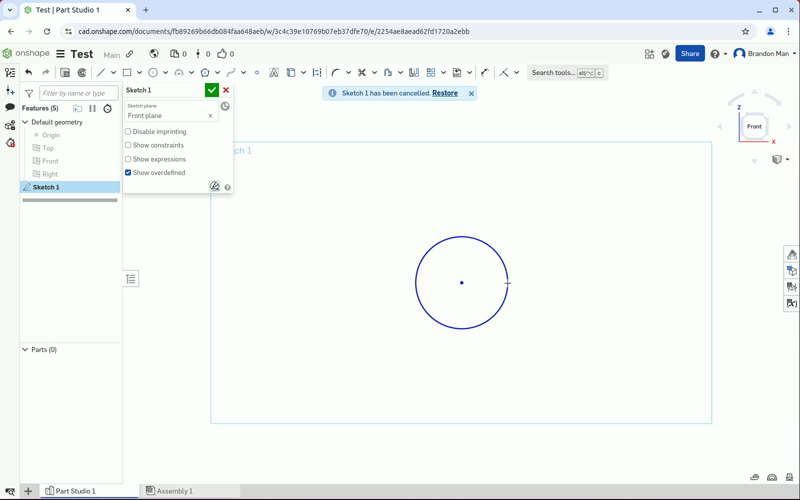
key_down(shift)
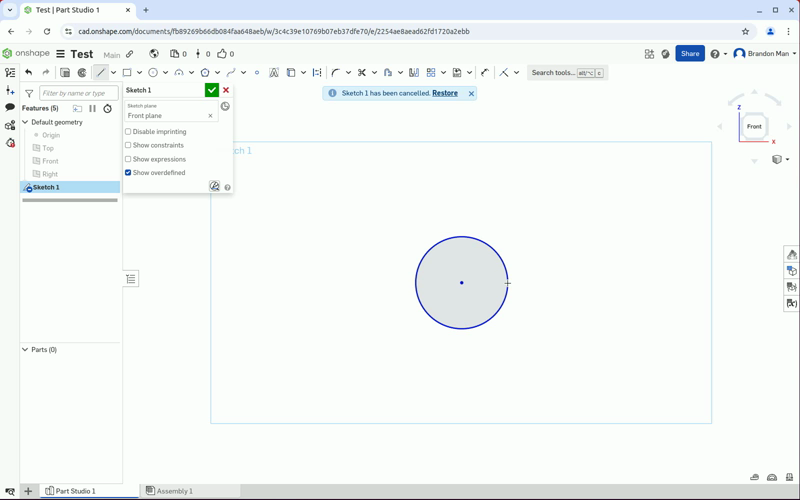
mouse_move(439, 288)
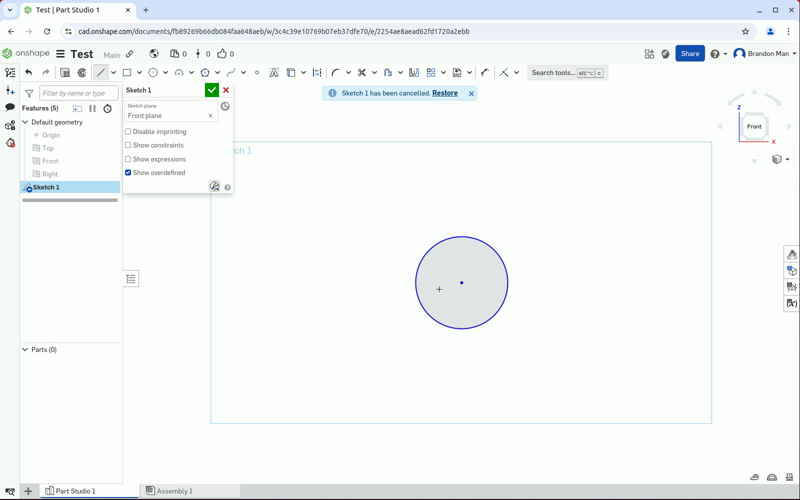
click(439, 288)
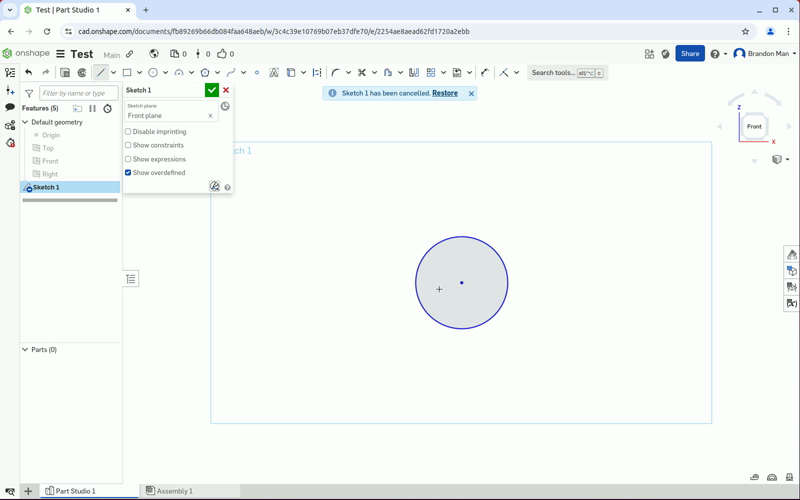
key_up(shift)
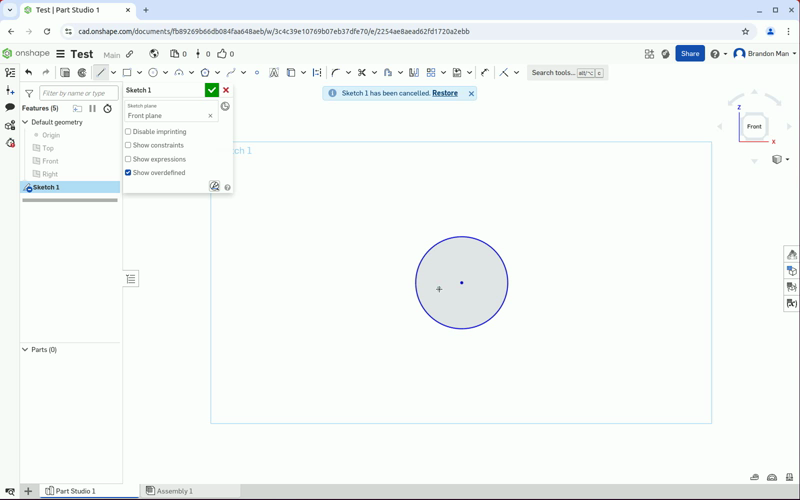
key_down(shift)
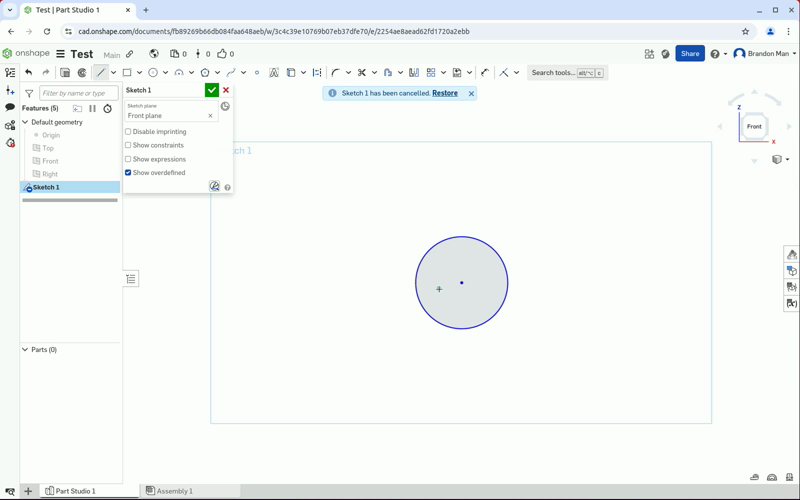
mouse_move(469, 288)
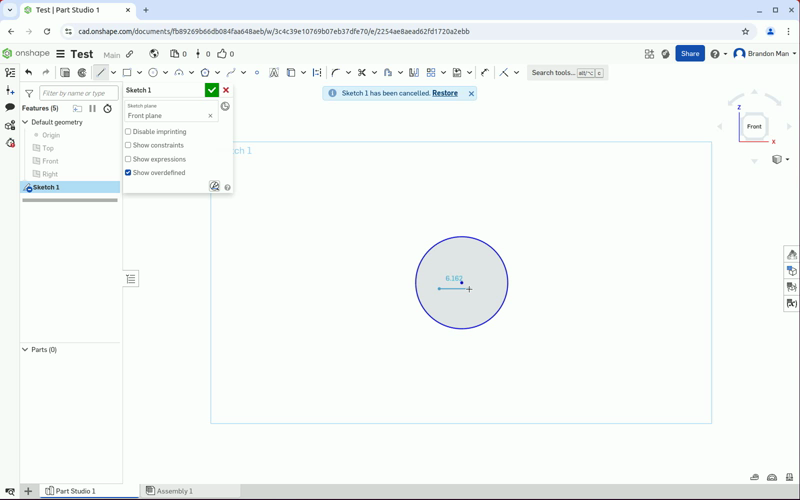
mouse_move(451, 288)
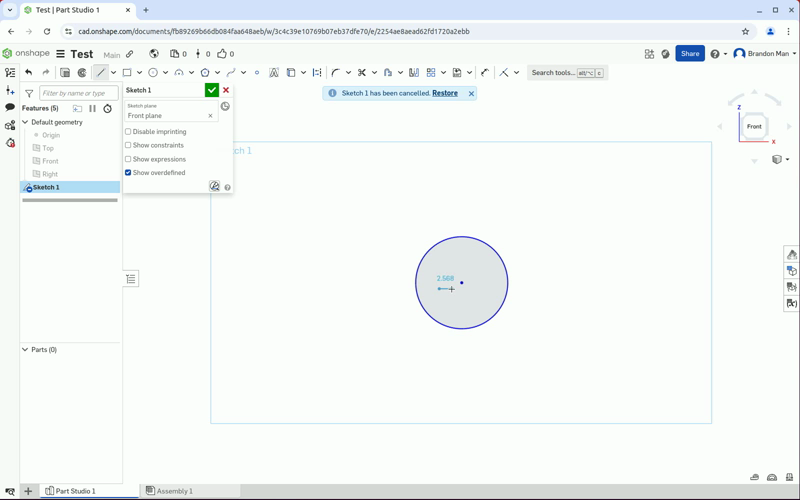
click(451, 288)
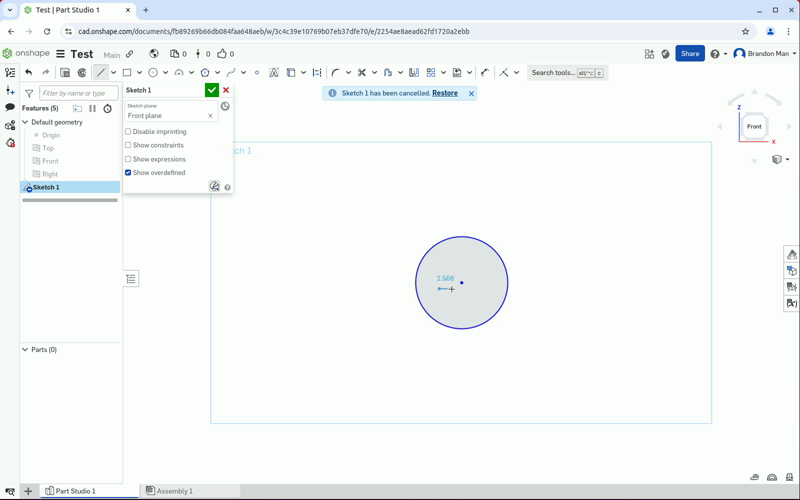
key_up(shift)
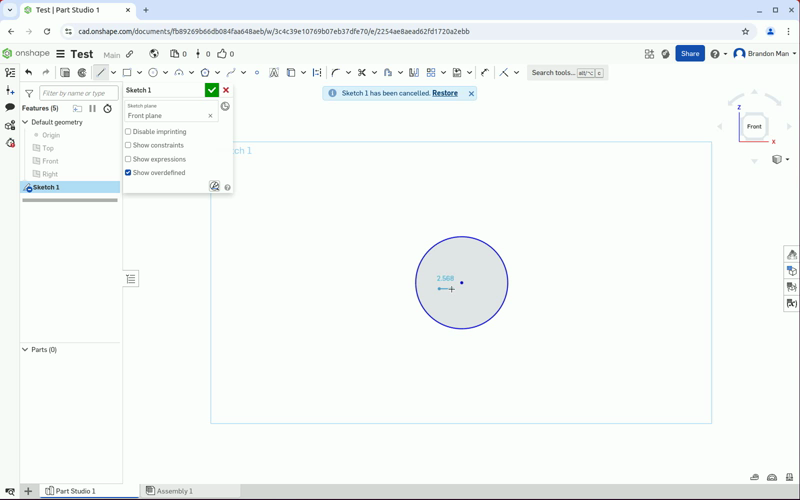
key(esc)
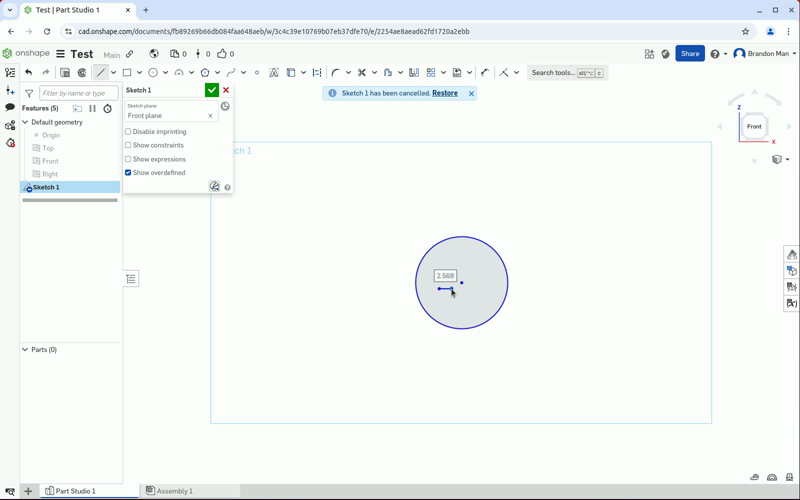
key(a)
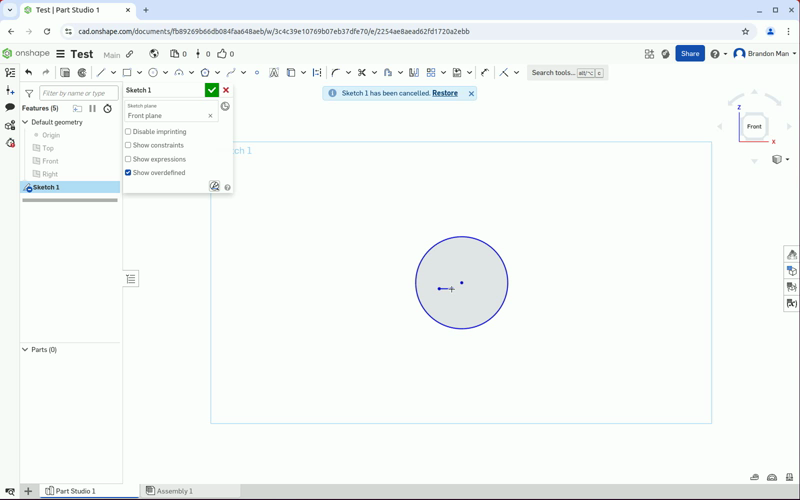
mouse_move(451, 288)
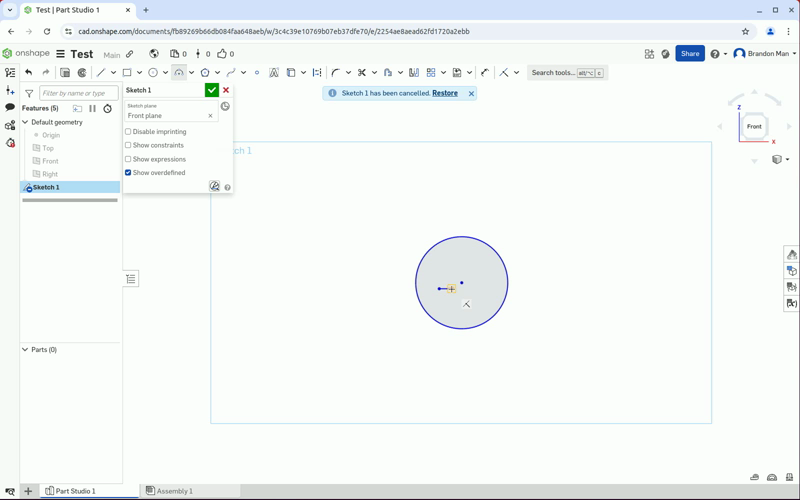
click(451, 288)
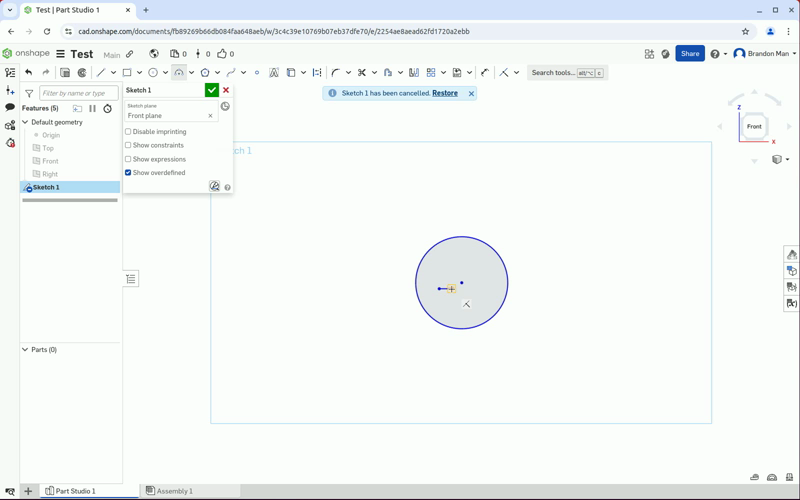
key_down(shift)
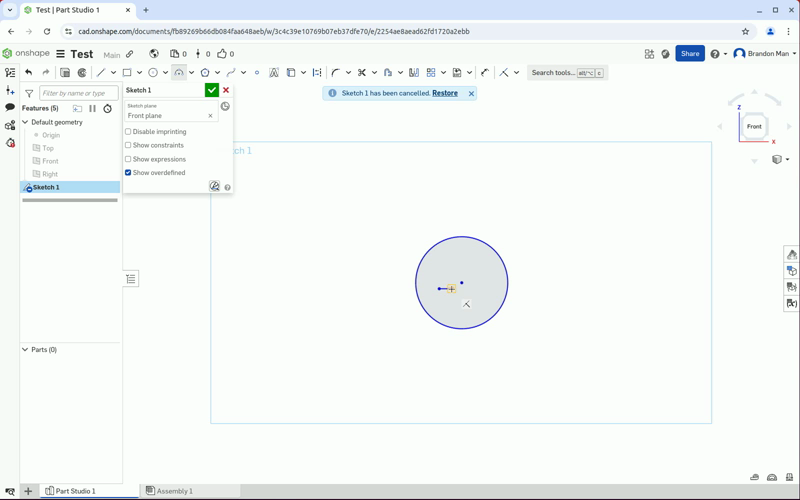
mouse_move(471, 288)
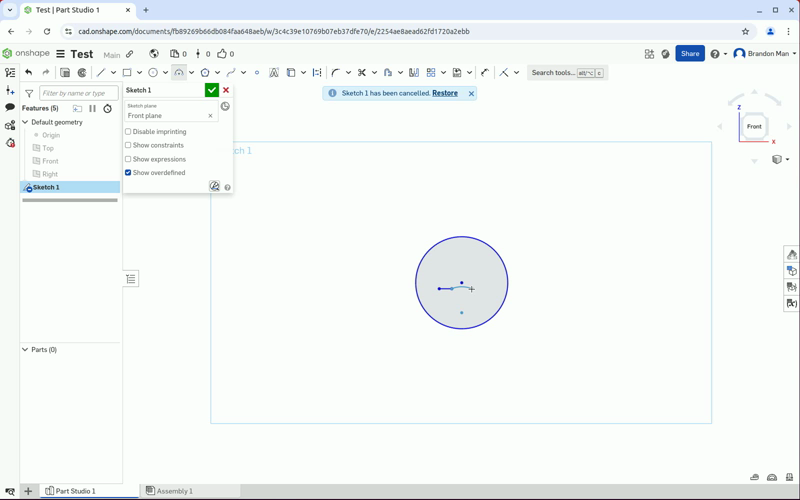
click(471, 288)
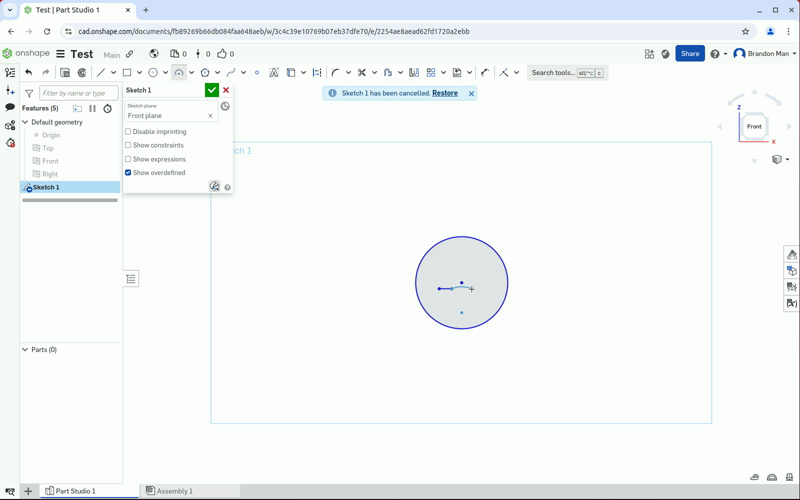
mouse_move(461, 294)
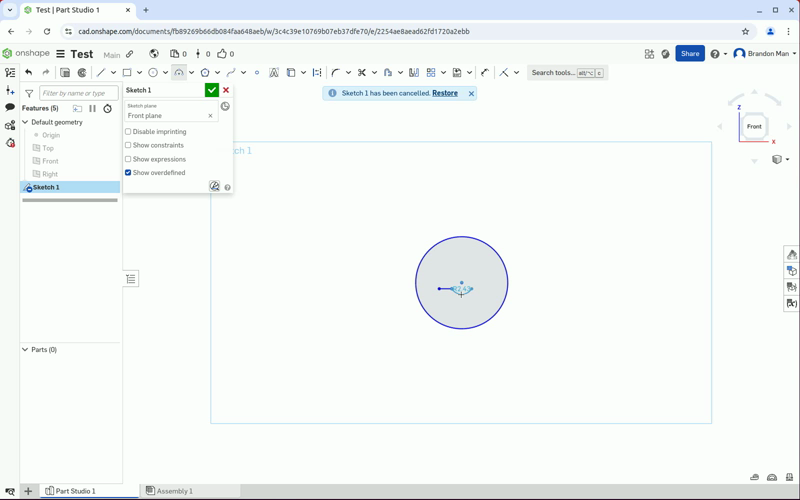
click(461, 294)
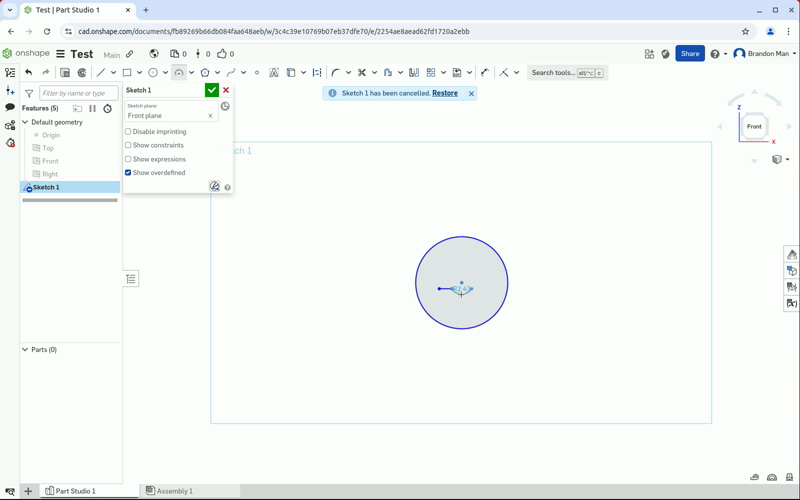
key_up(shift)
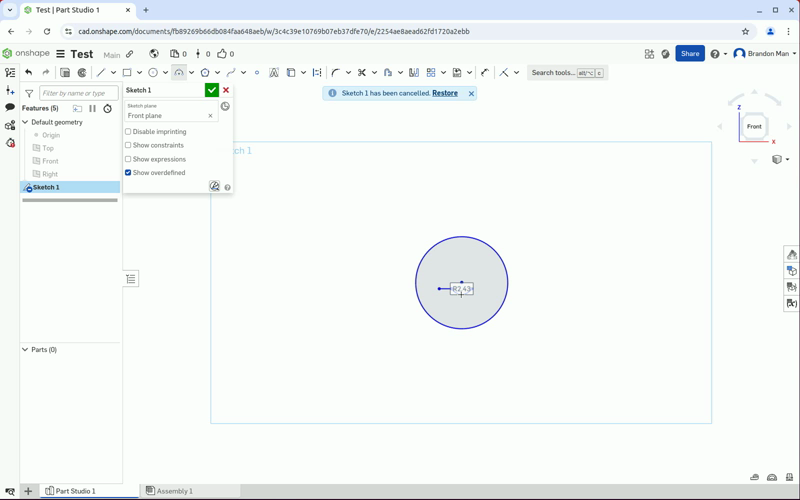
key(esc)
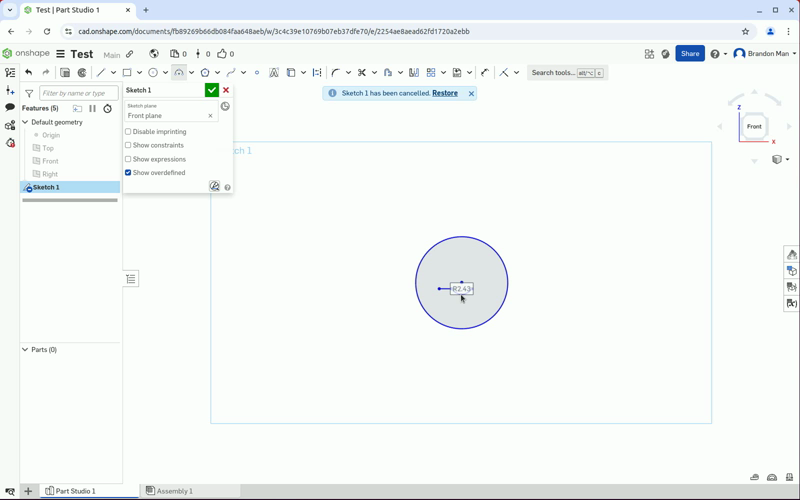
key(l)
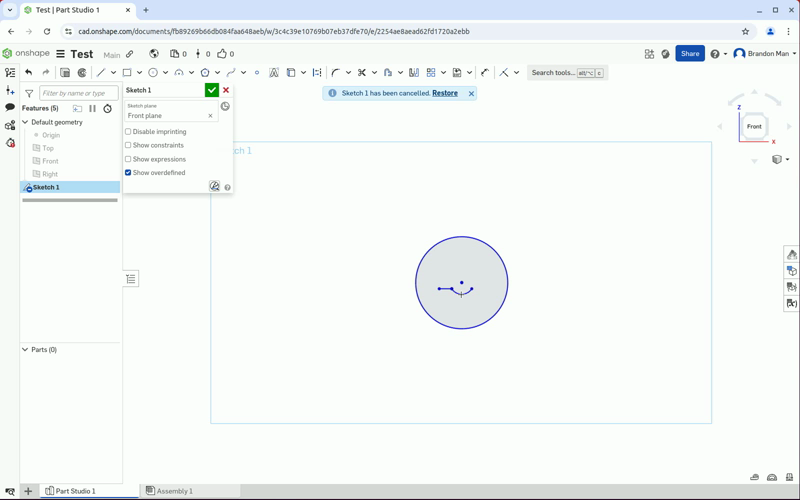
mouse_move(471, 288)
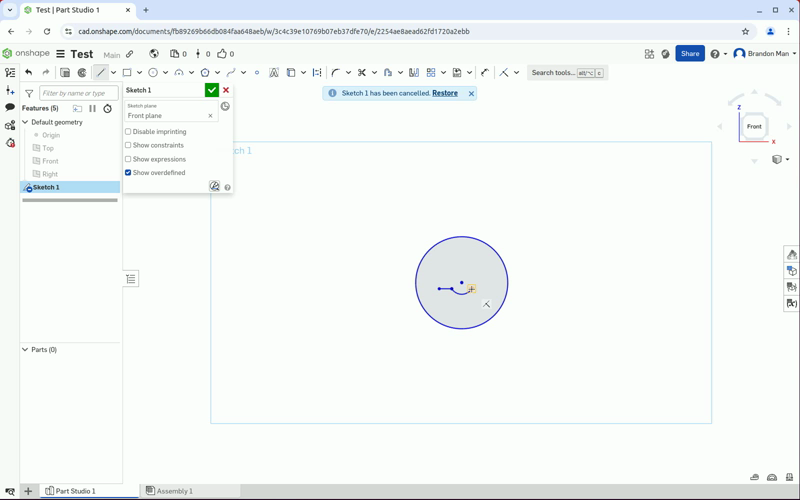
click(471, 288)
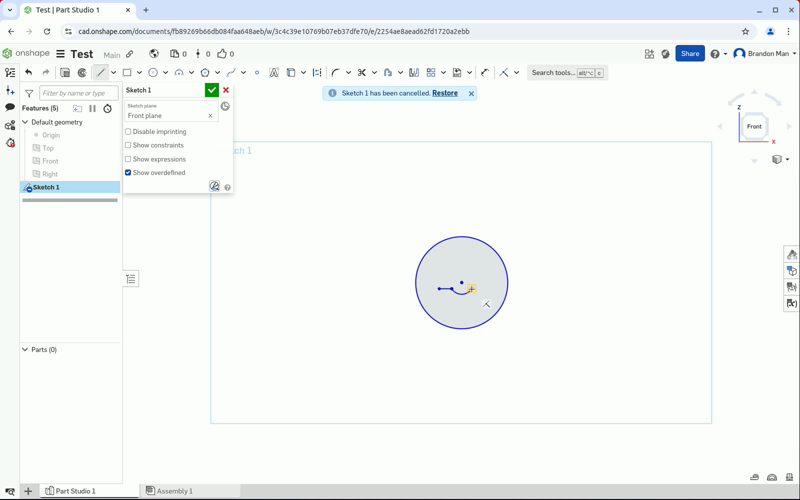
key_down(shift)
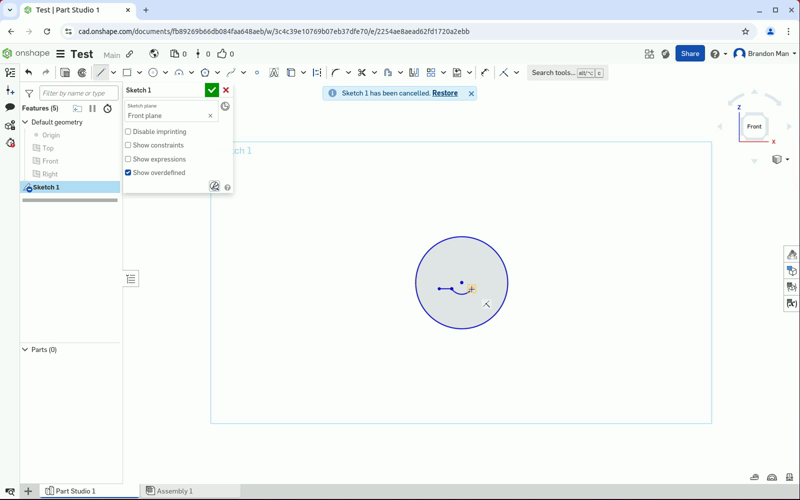
mouse_move(501, 288)
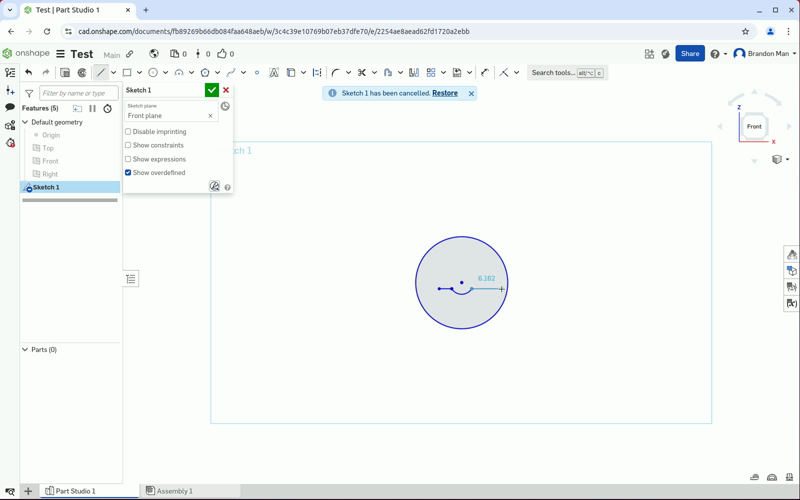
mouse_move(483, 288)
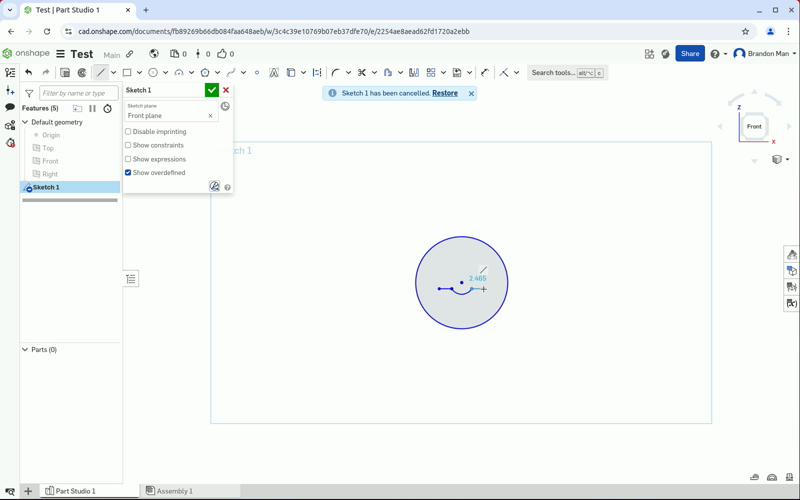
click(483, 288)
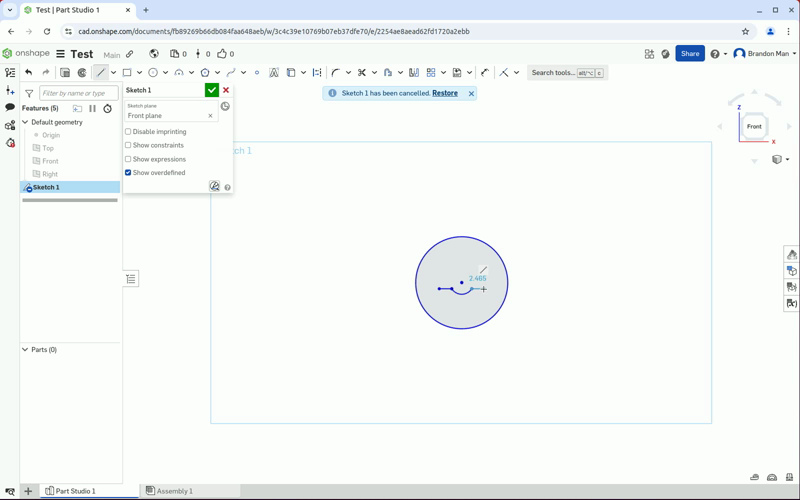
key_up(shift)
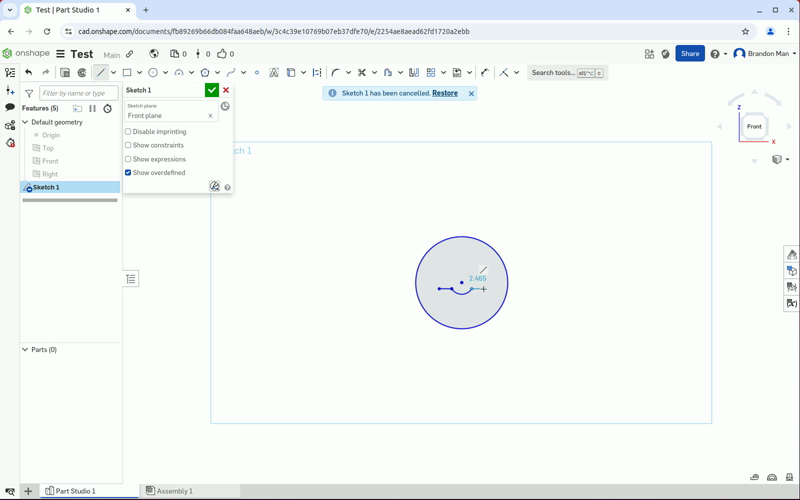
key_down(shift)
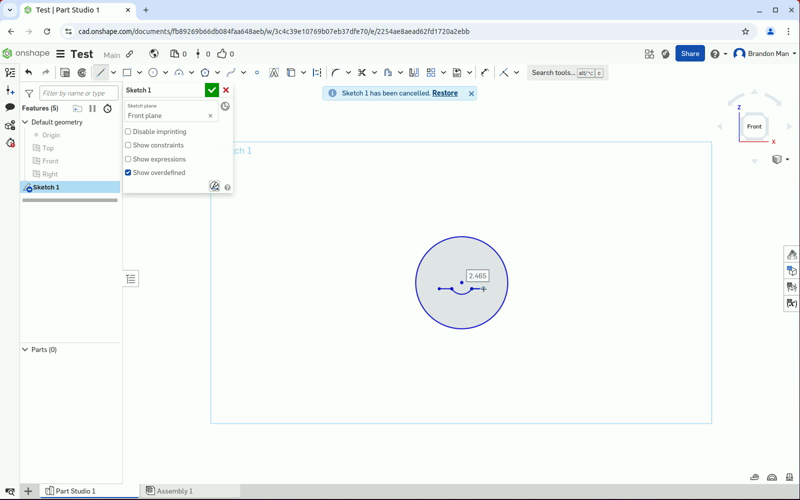
mouse_move(513, 288)
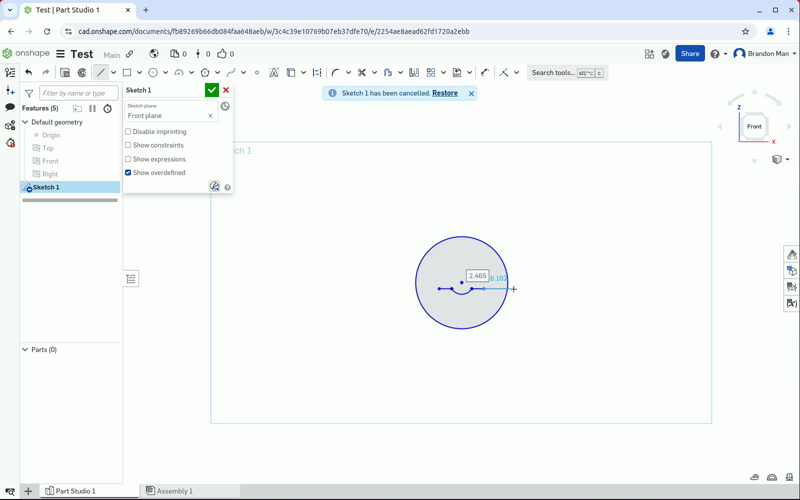
mouse_move(483, 277)
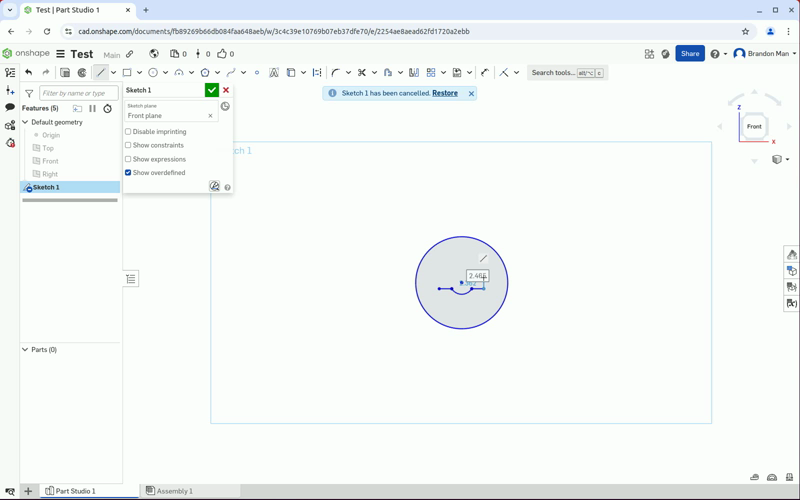
click(483, 277)
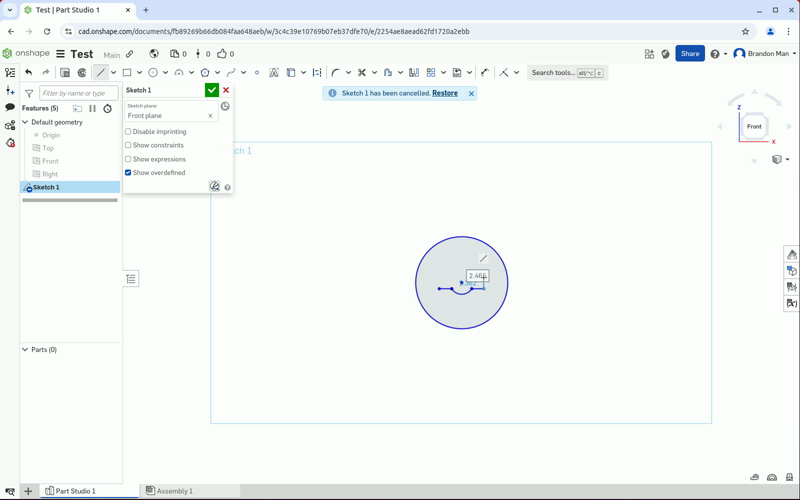
key_up(shift)
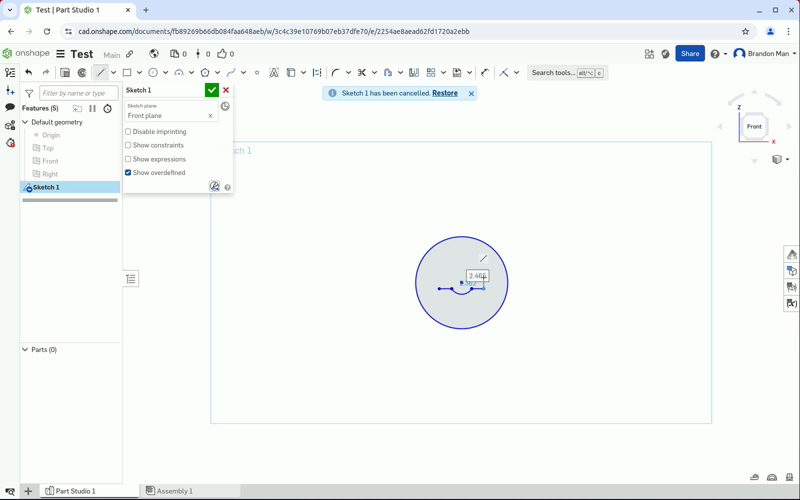
key_down(shift)
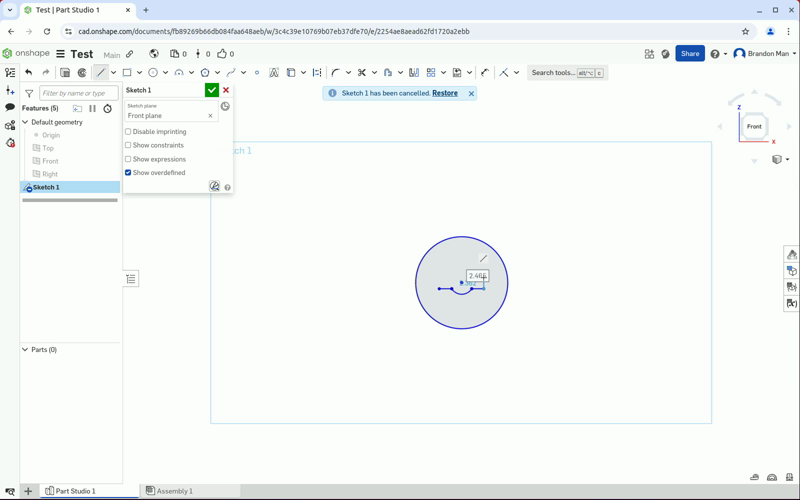
mouse_move(513, 277)
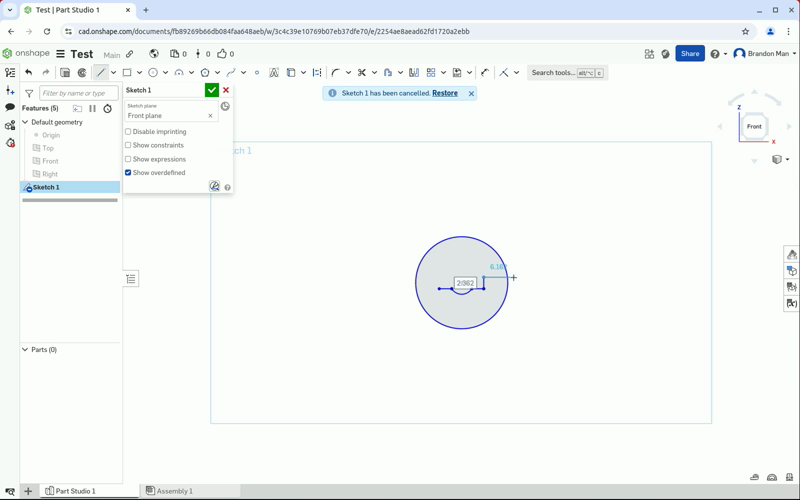
mouse_move(471, 277)
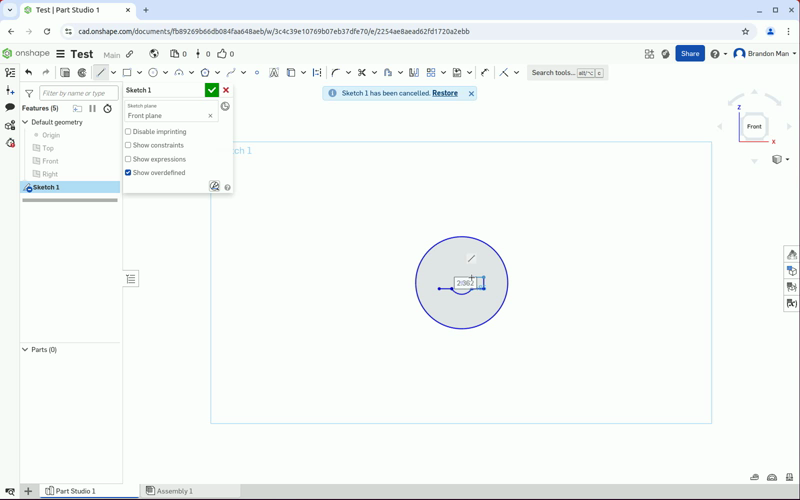
click(471, 277)
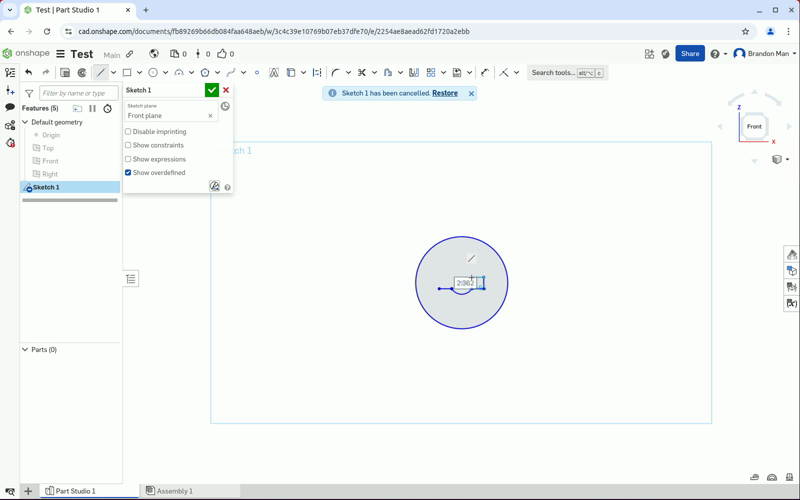
key_up(shift)
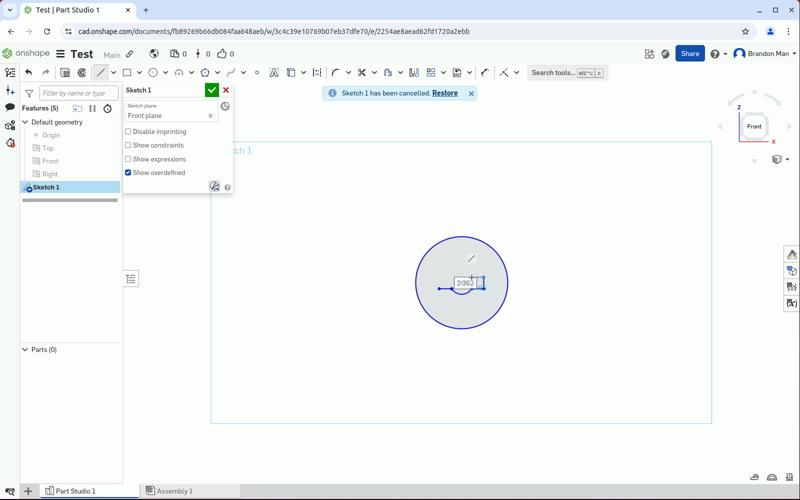
key(esc)
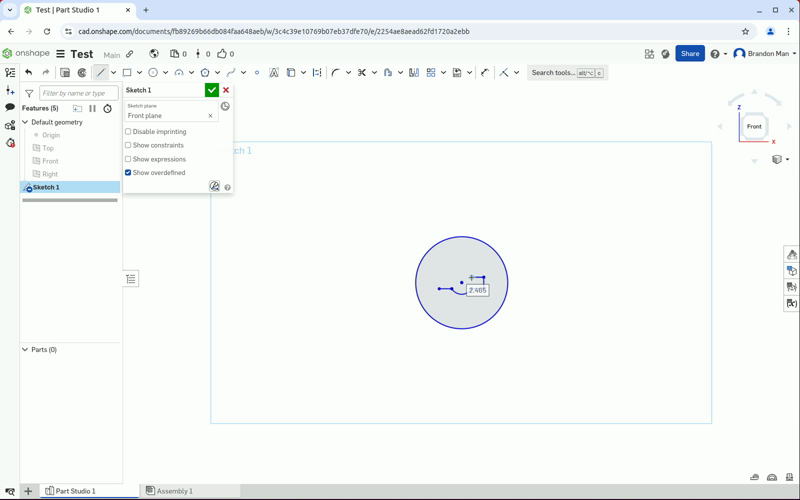
key(a)
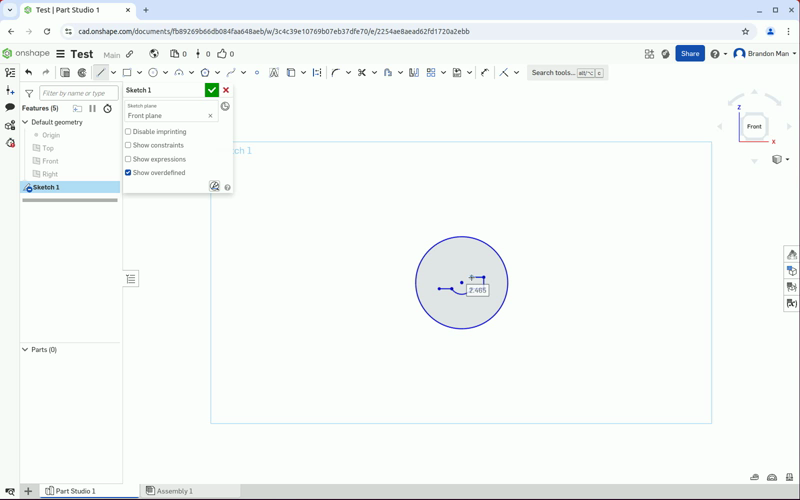
mouse_move(471, 277)
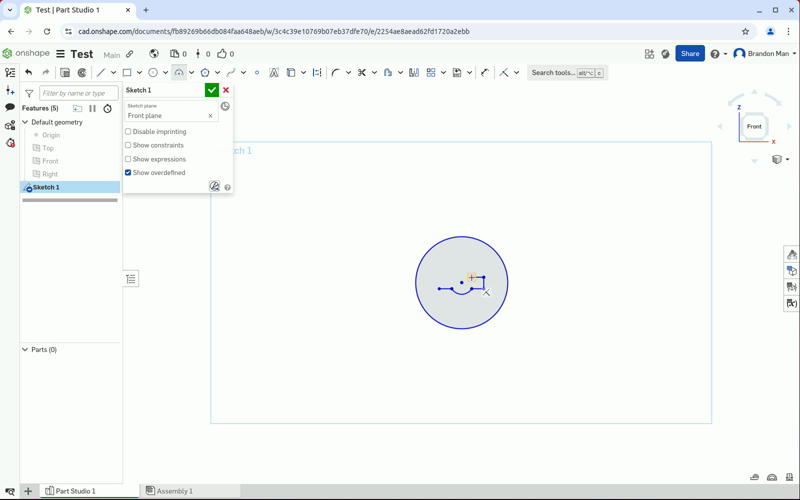
click(471, 277)
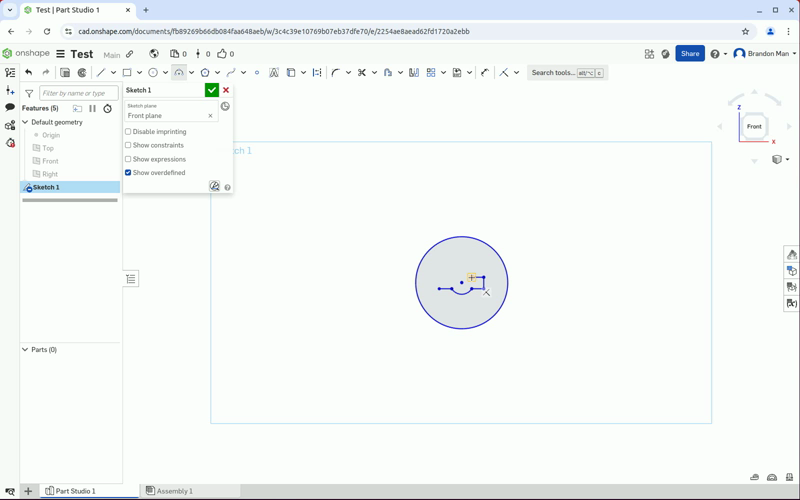
key_down(shift)
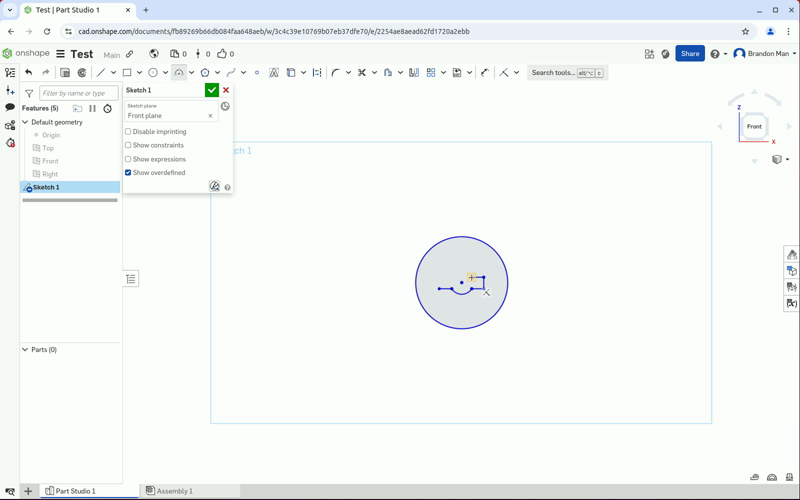
mouse_move(451, 277)
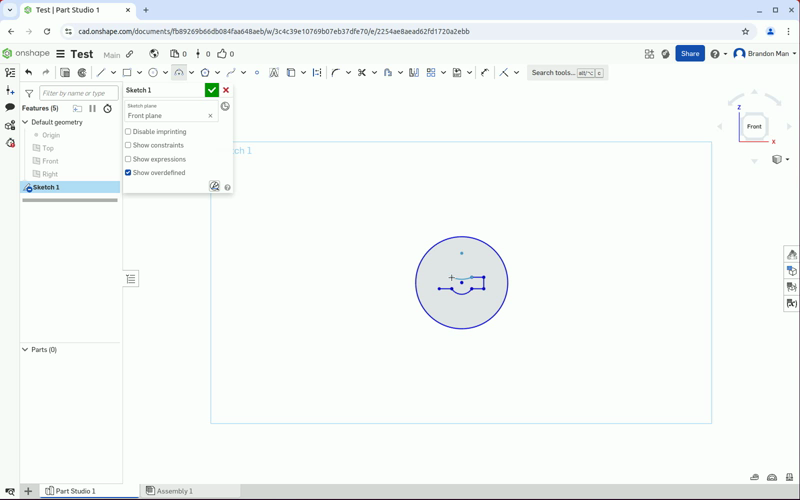
click(451, 277)
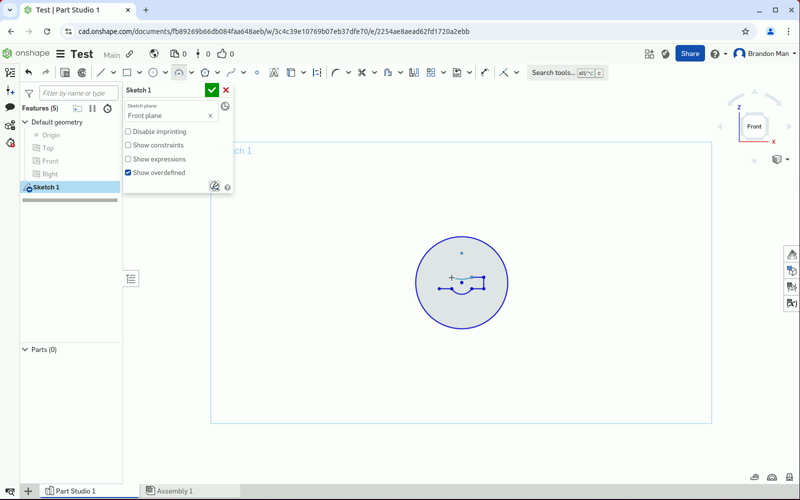
mouse_move(461, 271)
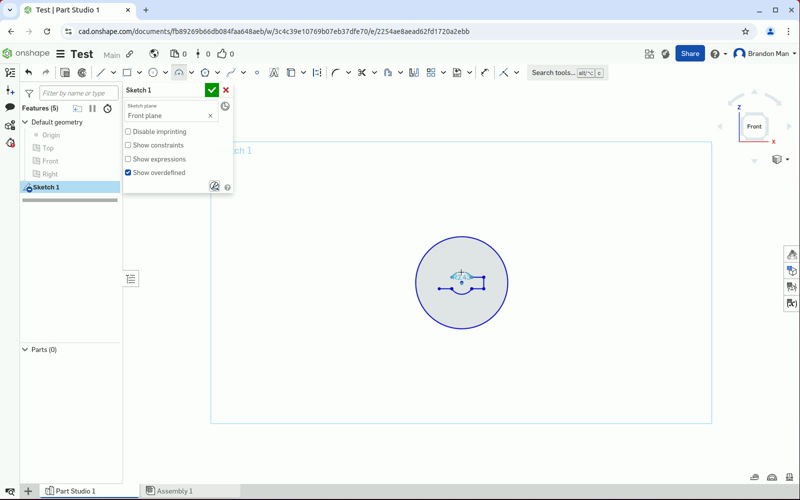
click(461, 271)
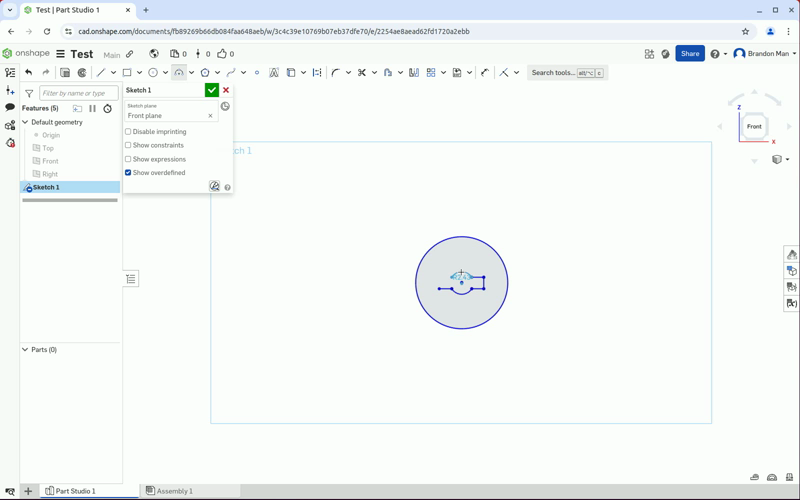
key_up(shift)
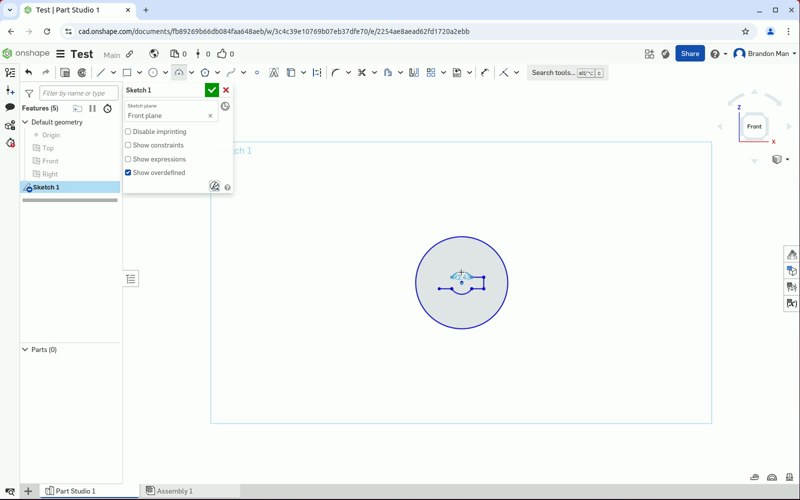
key(esc)
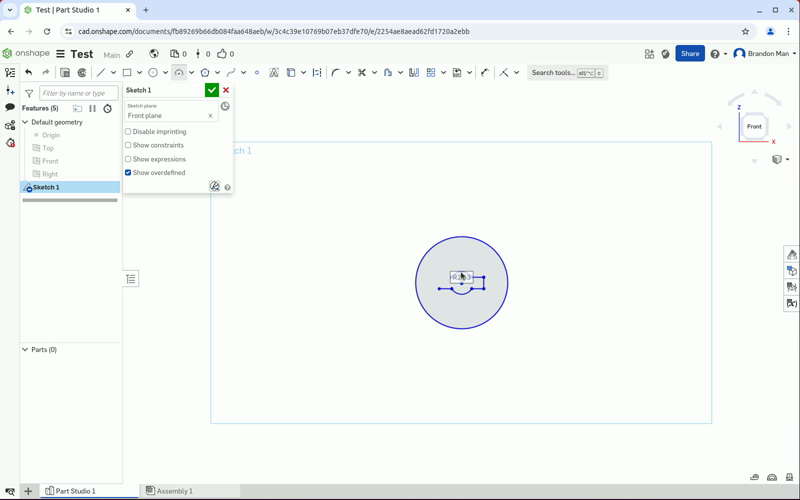
key(l)
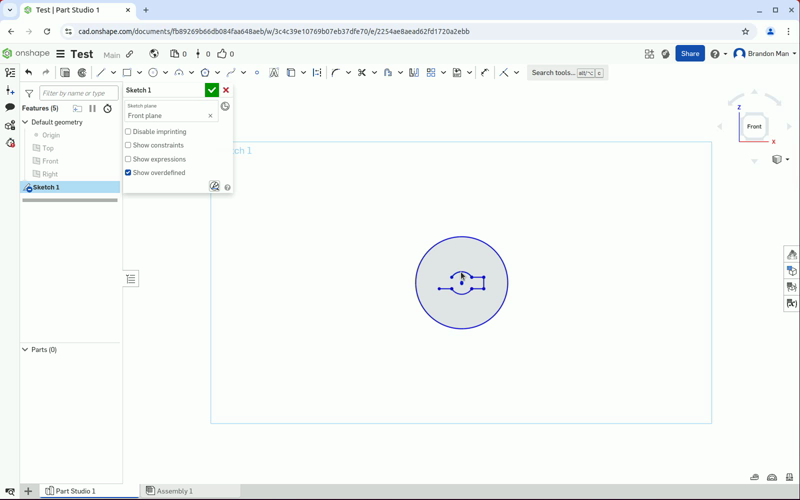
mouse_move(451, 277)
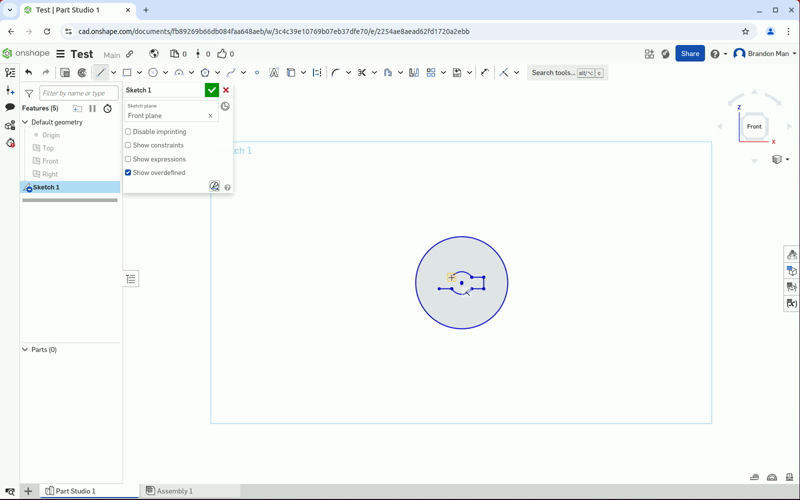
click(451, 277)
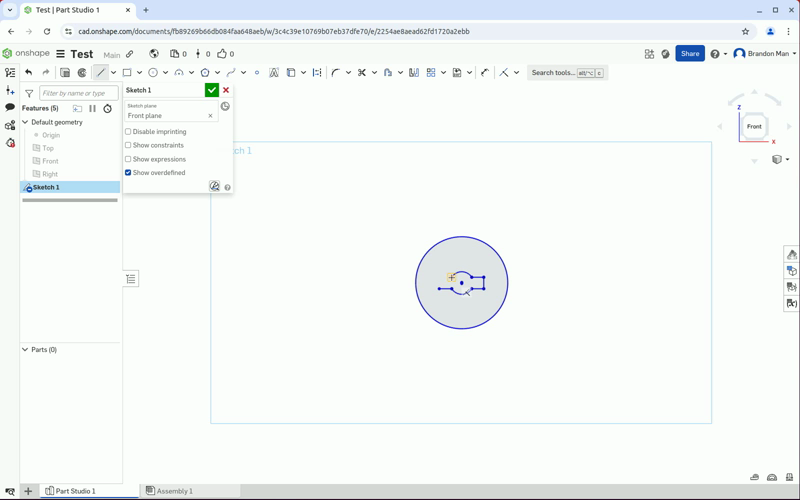
key_down(shift)
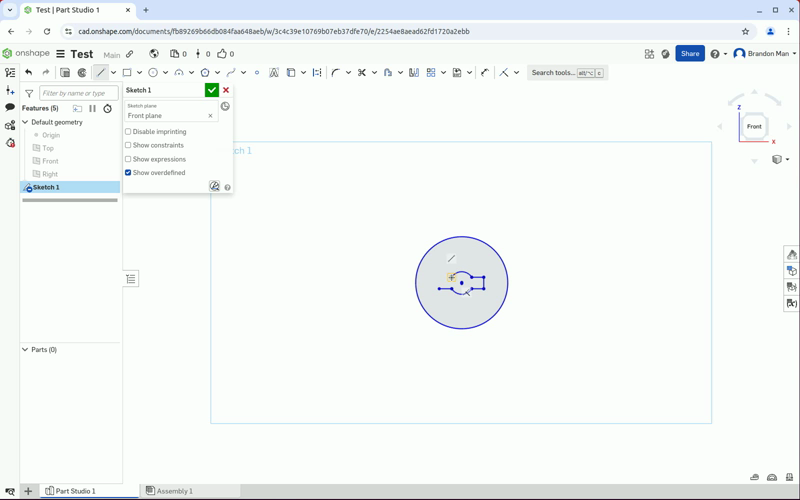
mouse_move(481, 277)
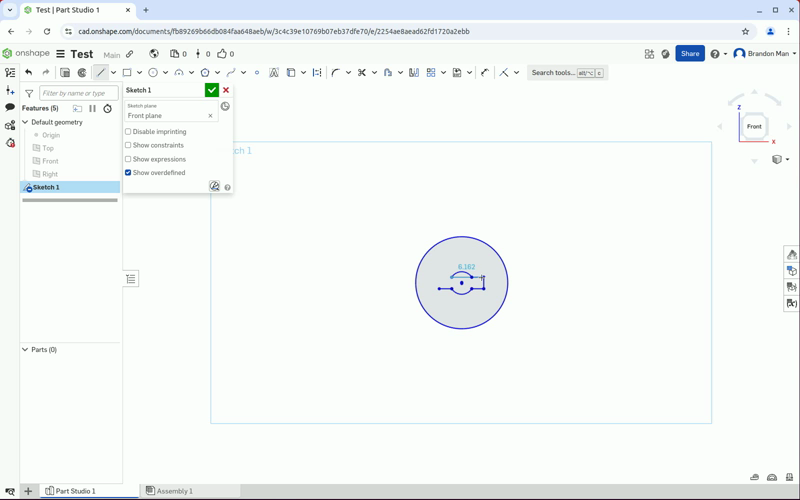
mouse_move(439, 277)
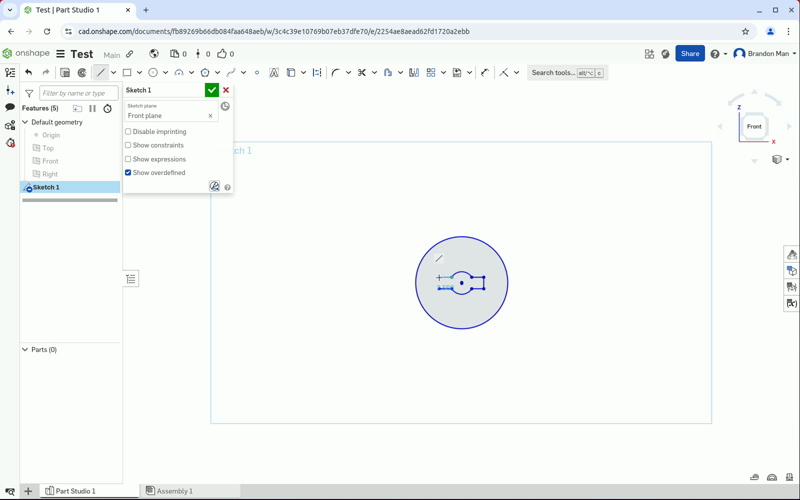
click(439, 277)
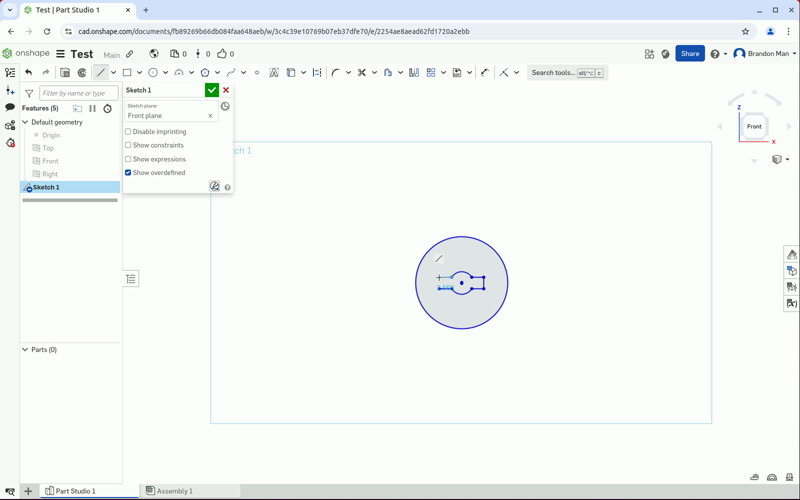
key_up(shift)
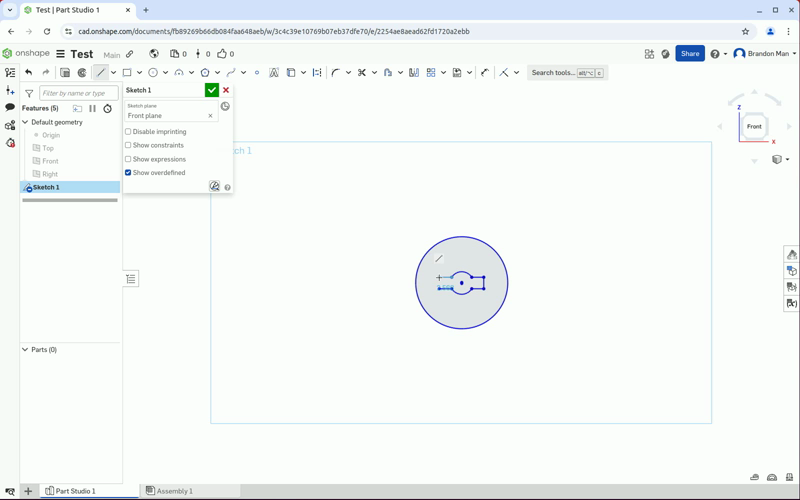
mouse_move(469, 277)
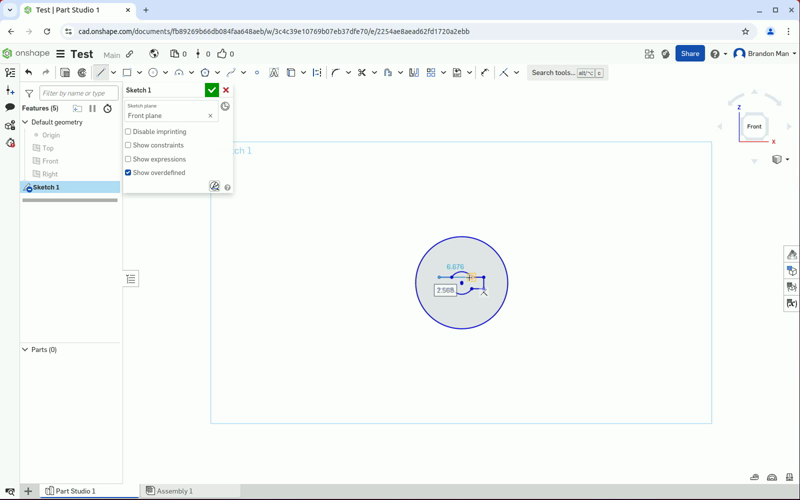
key_down(shift)
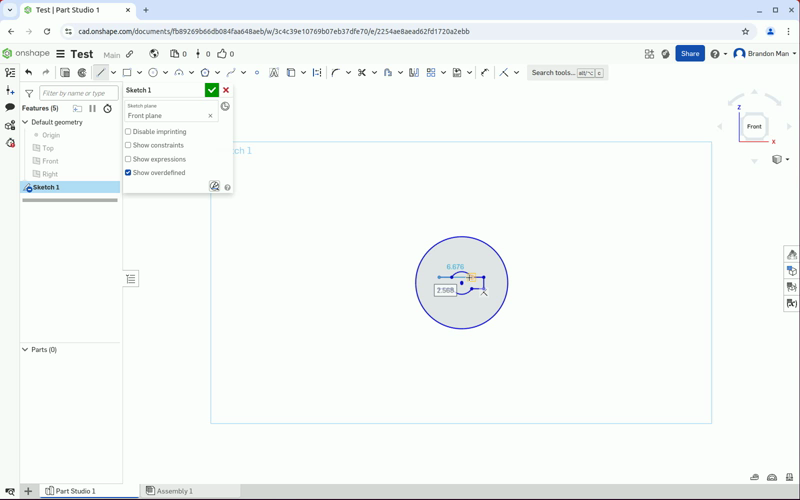
mouse_move(439, 288)
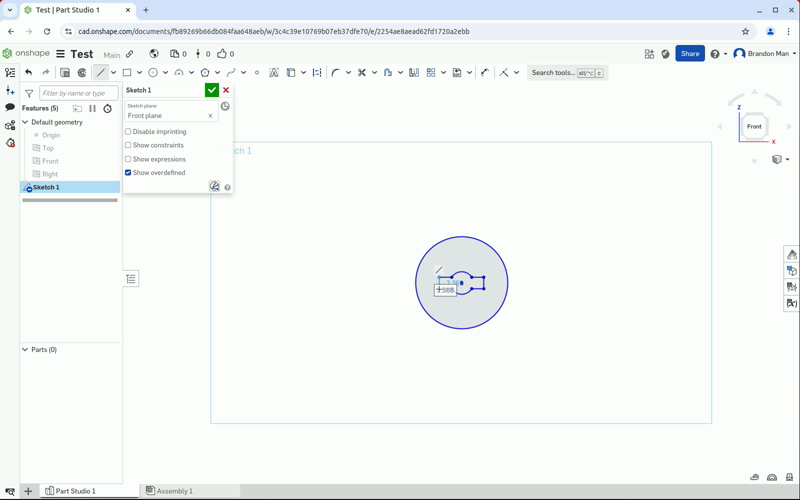
key_up(shift)
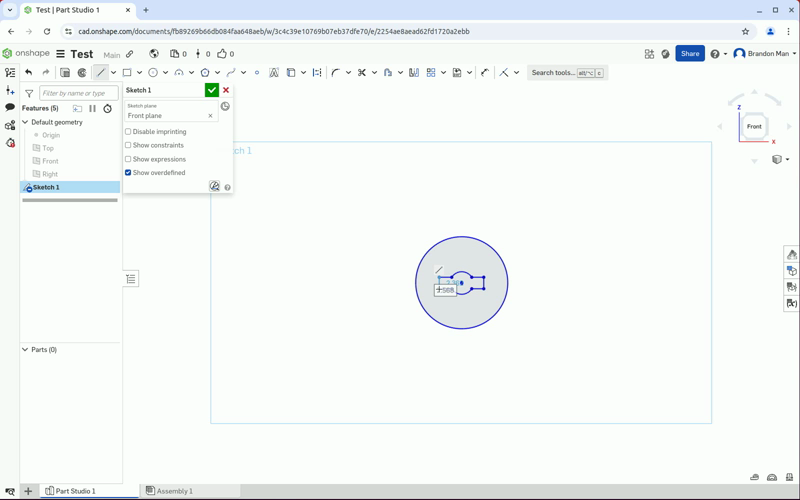
click(439, 288)
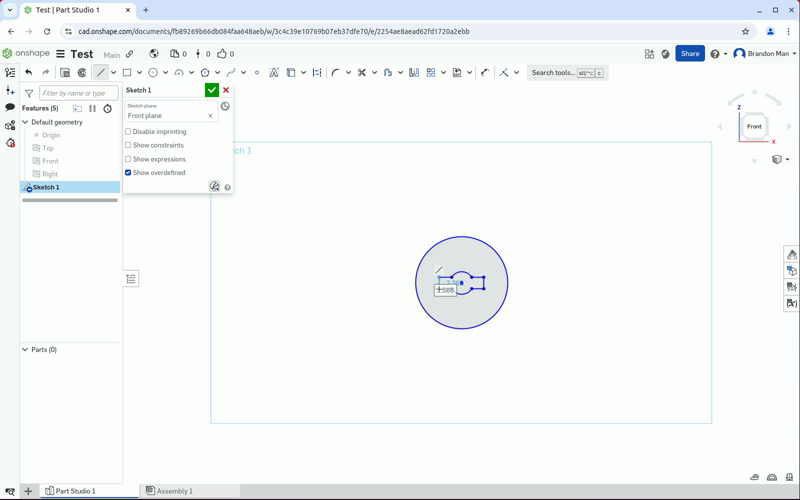
key(esc)
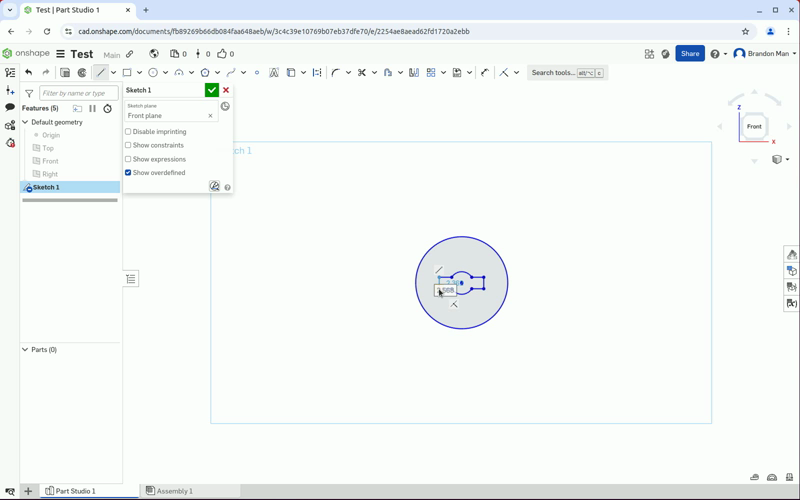
mouse_move(438, 296)
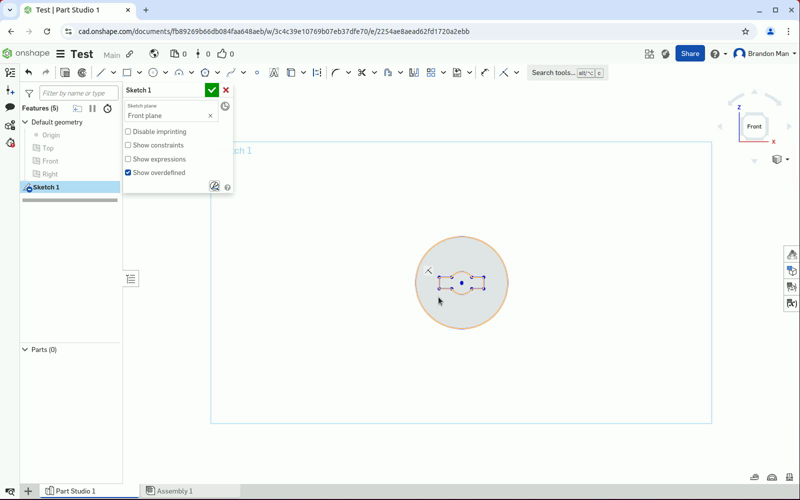
click(438, 296)
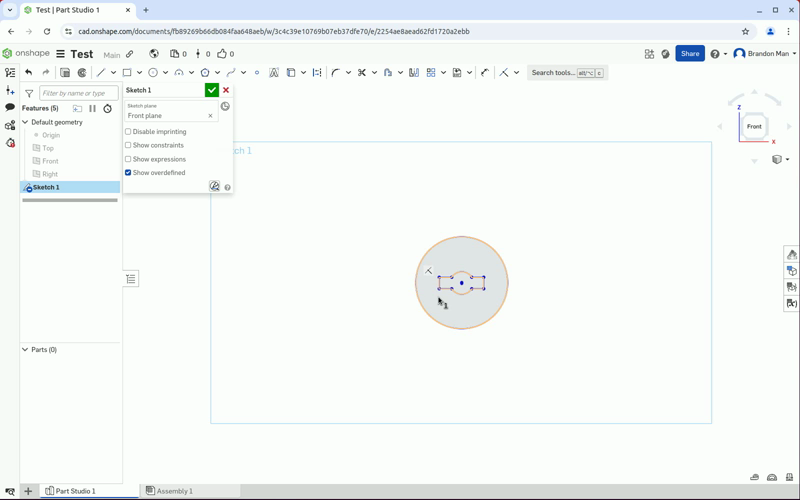
mouse_move(73, 352)
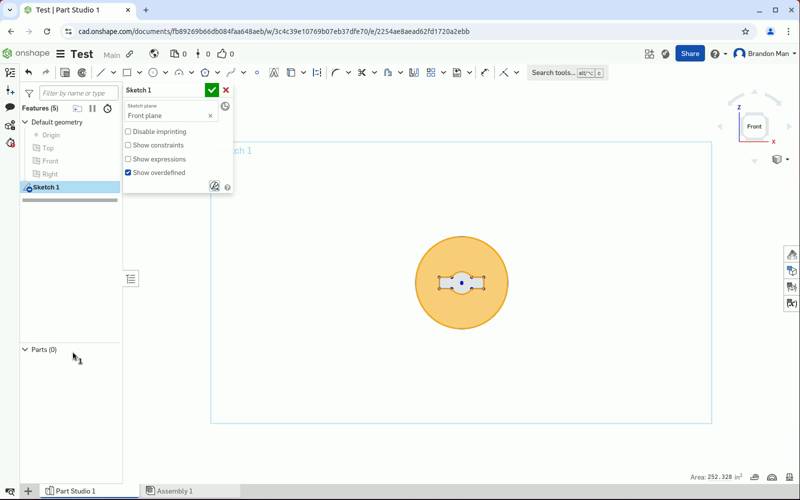
key(shift+y)
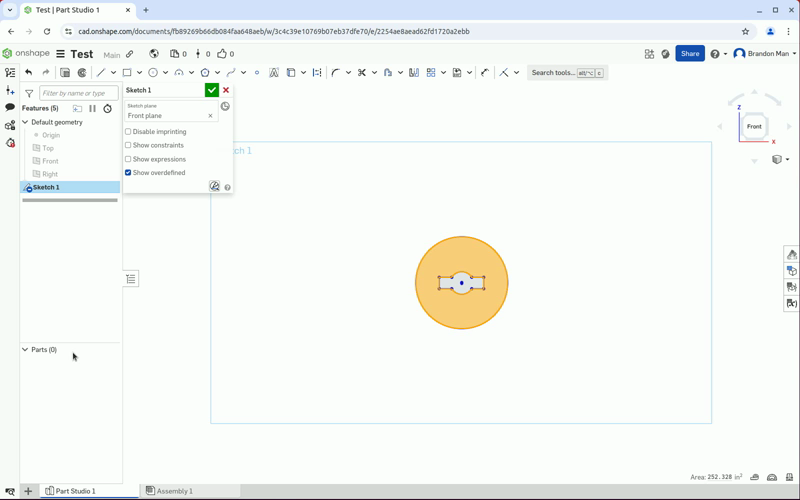
key(shift+e)
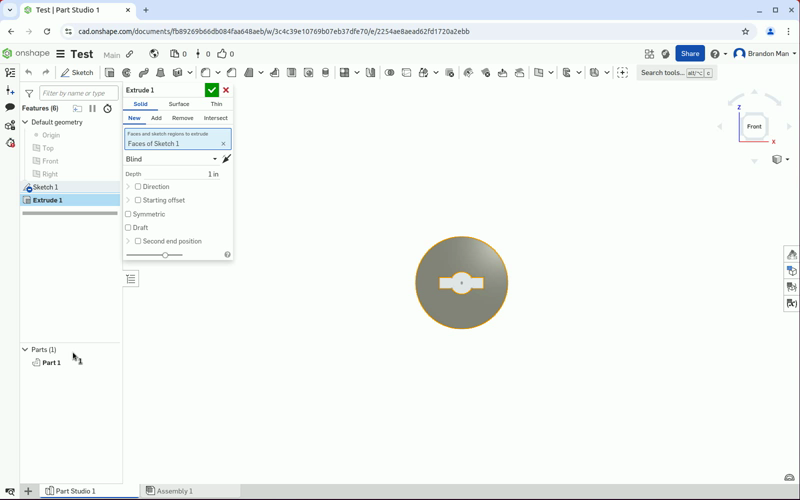
mouse_move(143, 106)
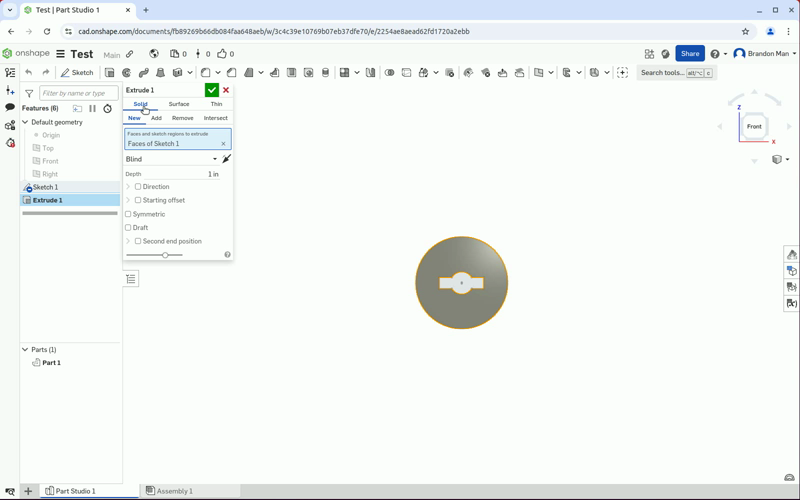
click(143, 106)
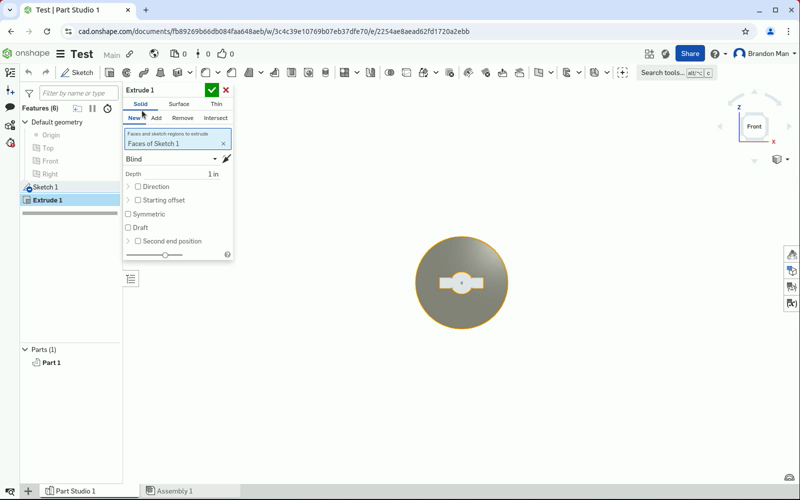
mouse_move(137, 120)
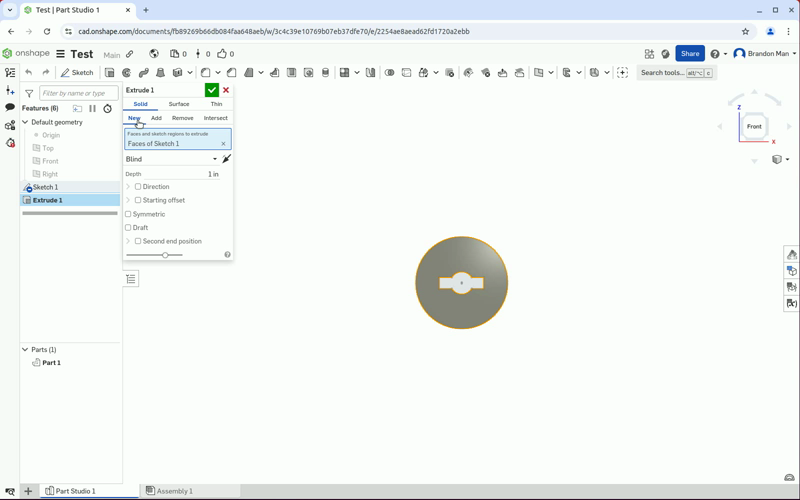
click(137, 120)
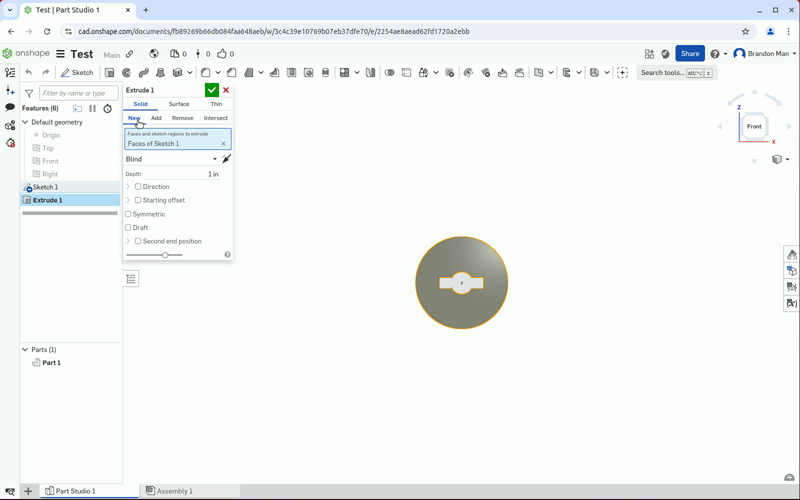
key(tab, 4)
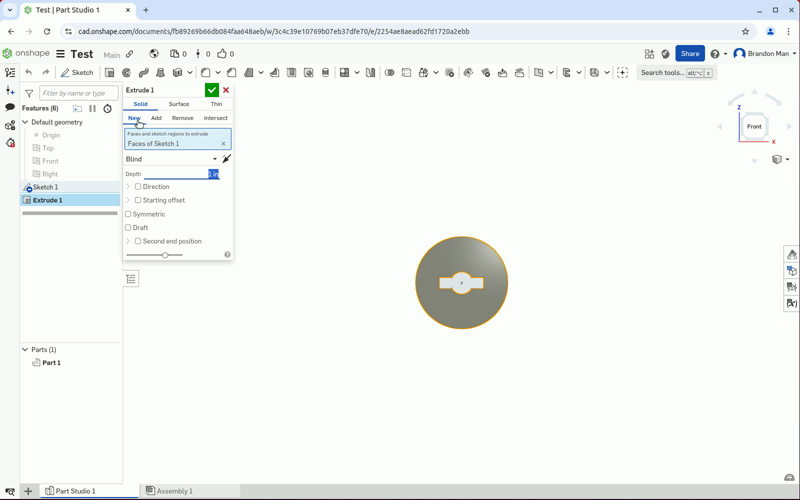
text(9.147)
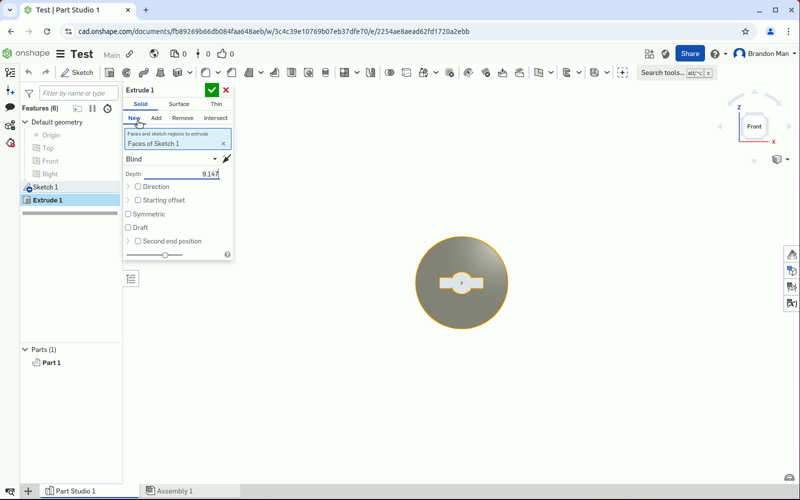
key(enter)
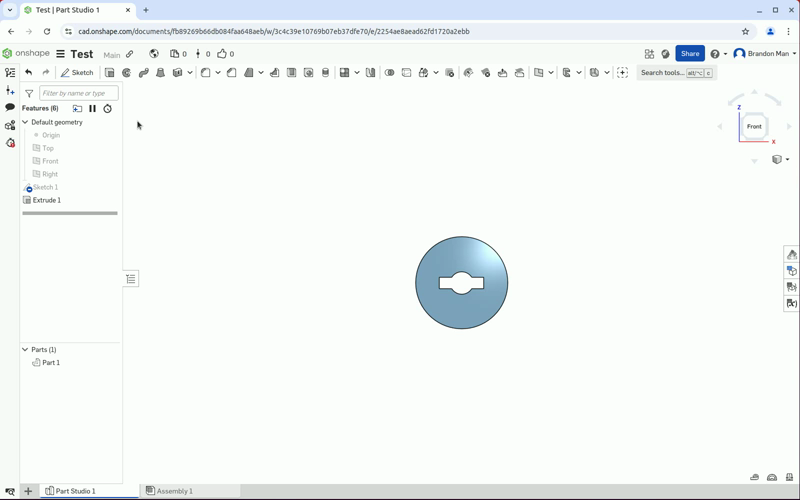
key(shift+h)
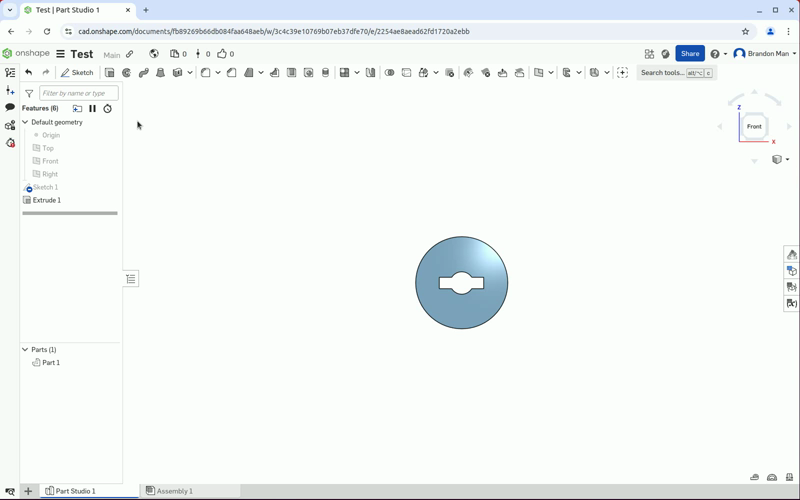
key(shift+h)
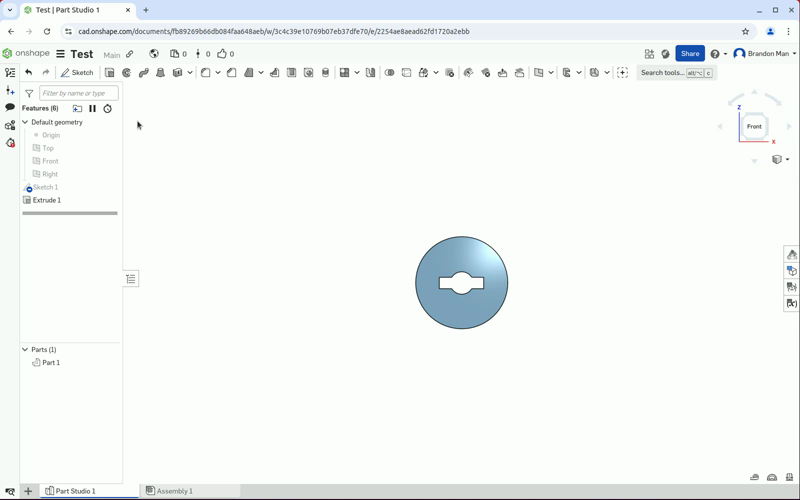
mouse_move(73, 189)
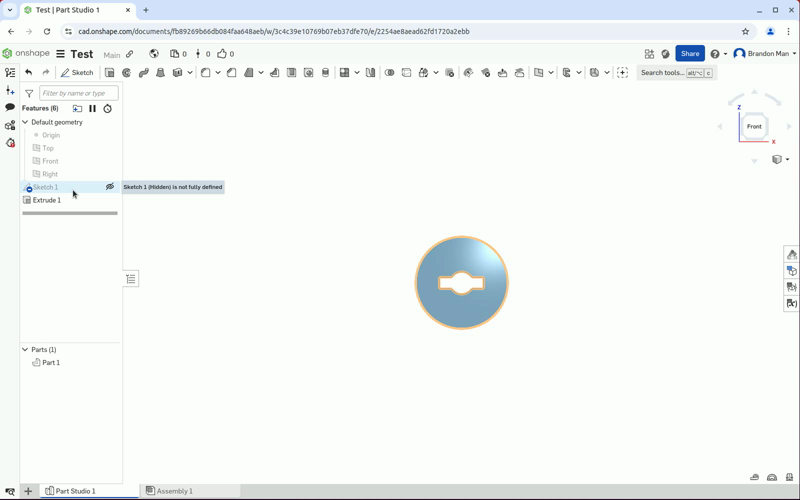
click(73, 189)
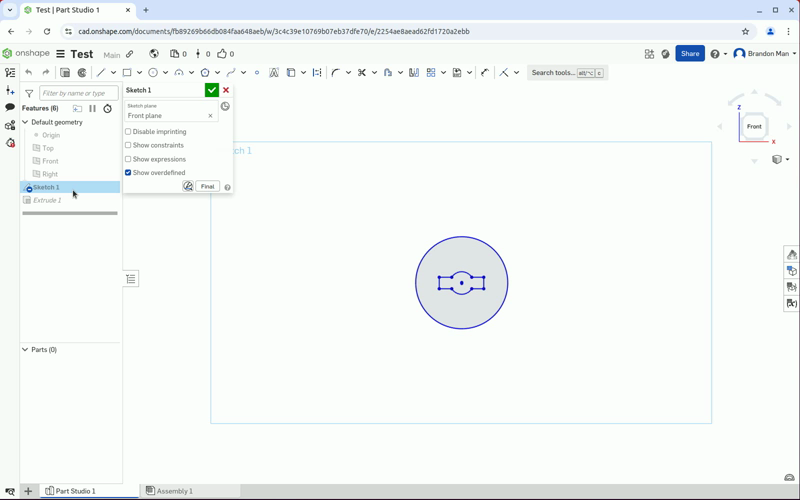
mouse_move(229, 92)
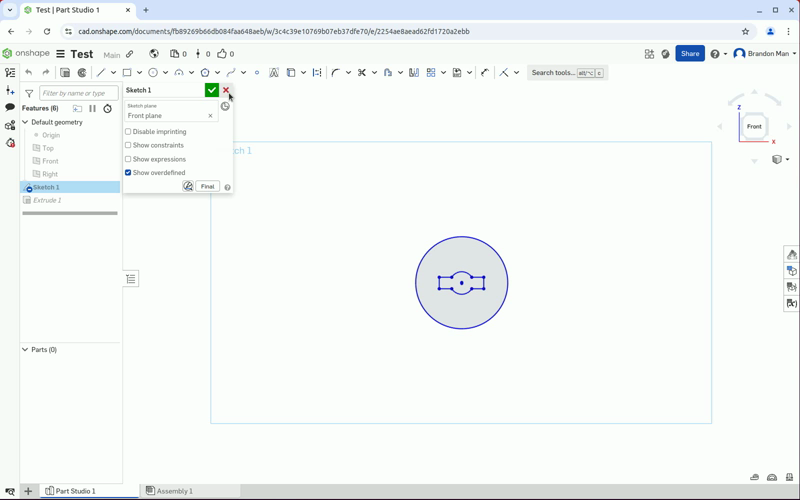
click(229, 92)
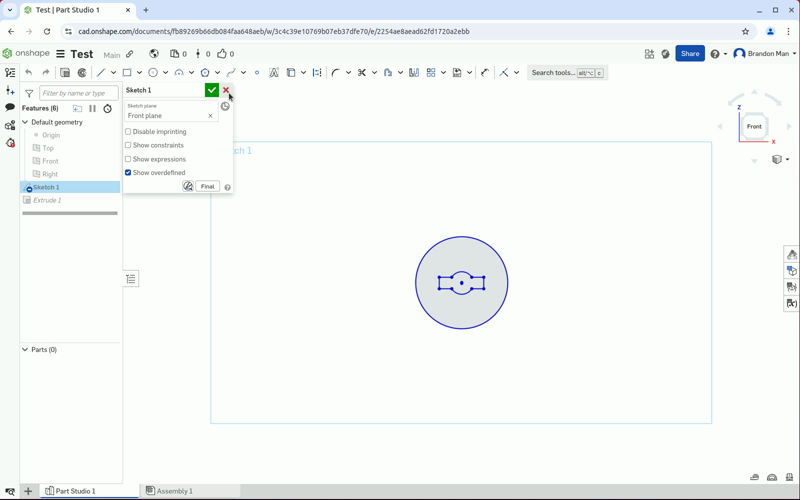
key(shift+s)
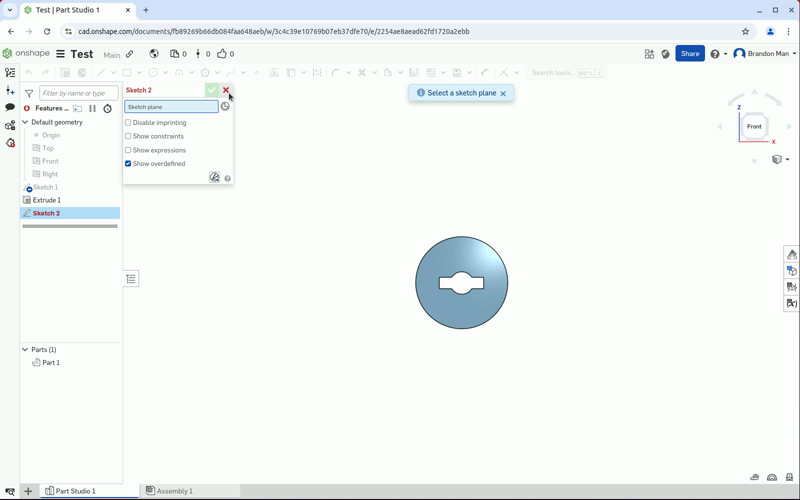
mouse_move(73, 163)
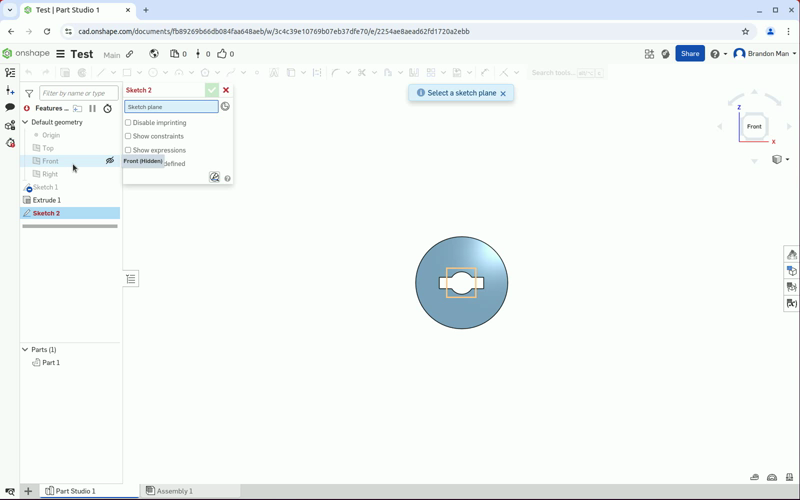
click(73, 163)
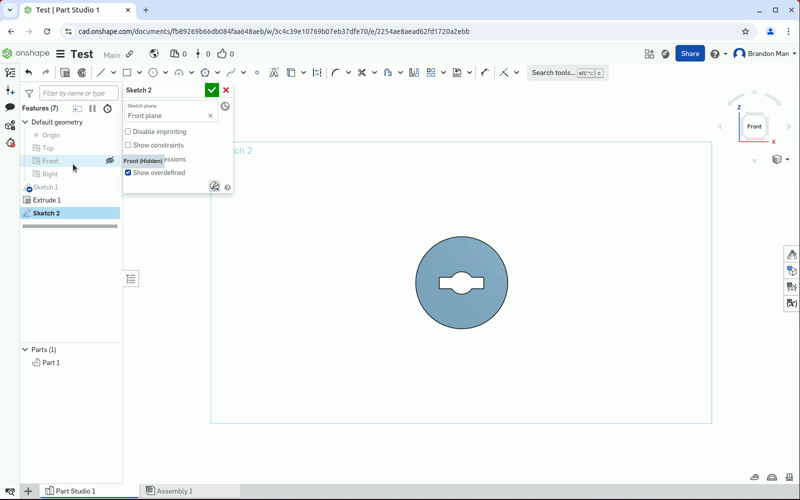
mouse_move(73, 352)
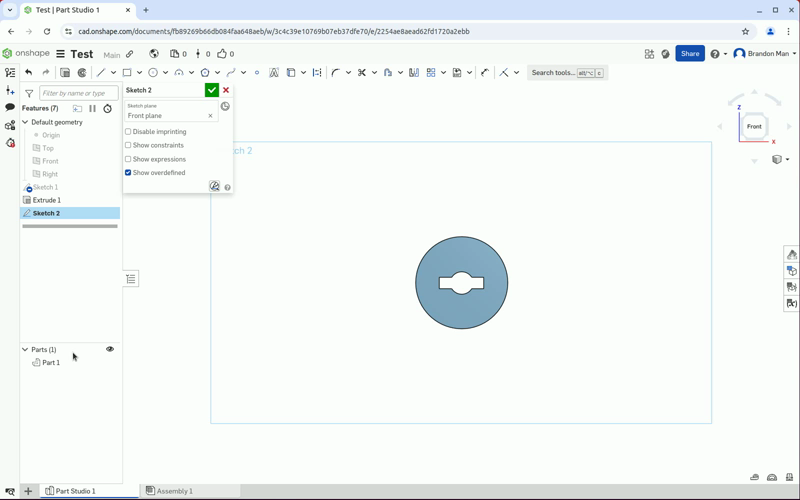
key(y)
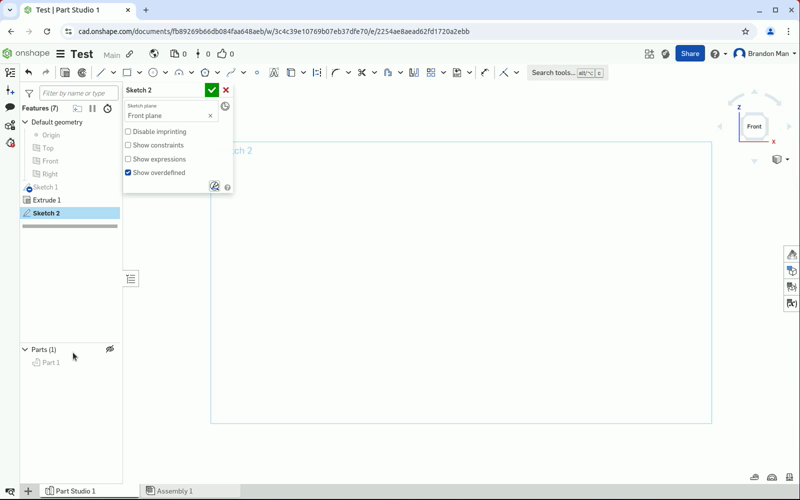
key(l)
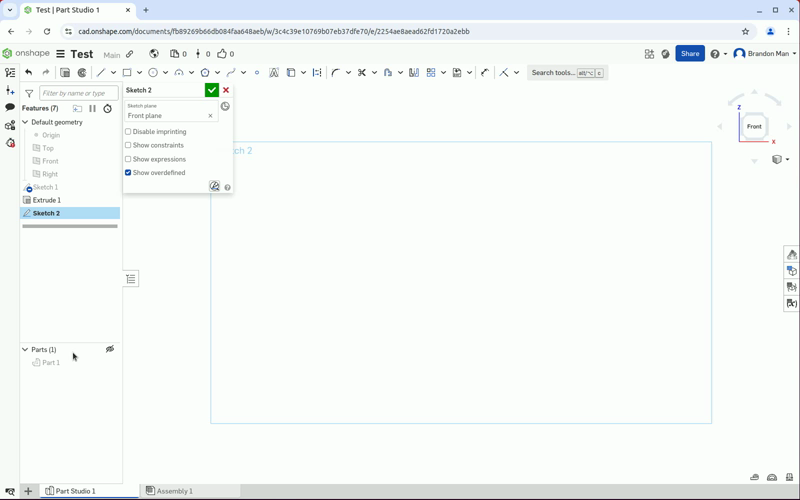
key_down(shift)
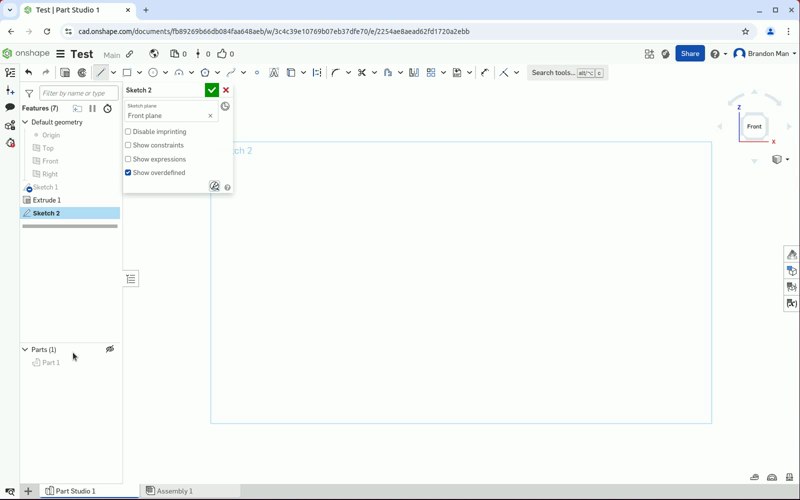
mouse_move(472, 326)
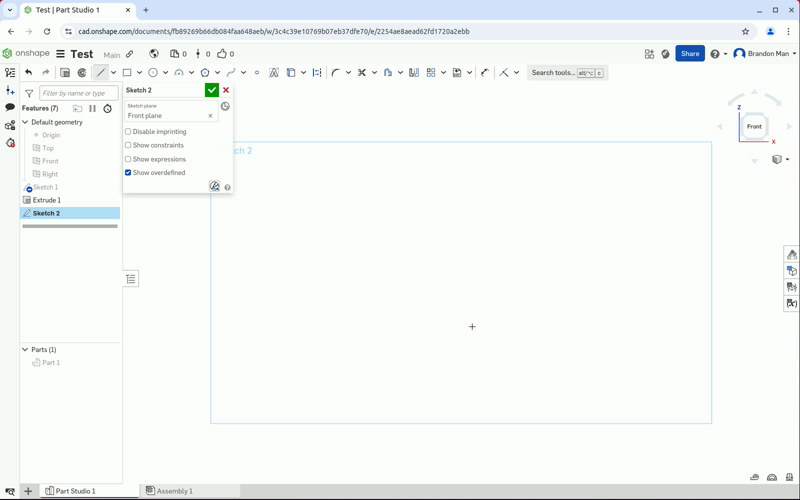
click(472, 326)
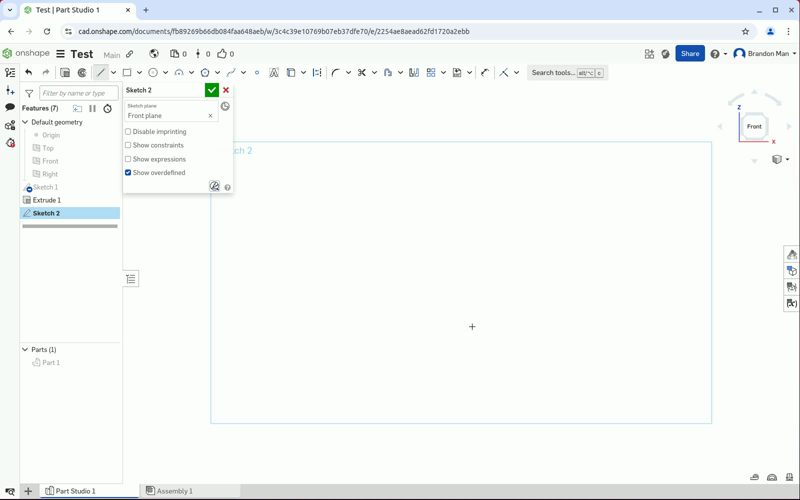
key_up(shift)
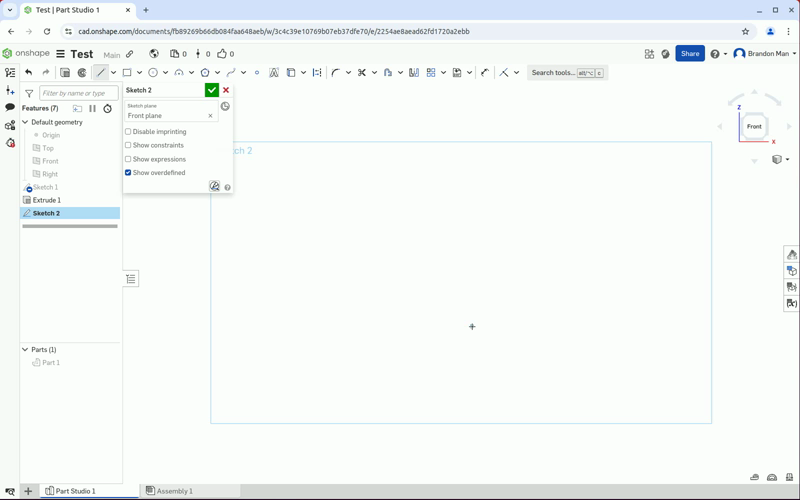
key_down(shift)
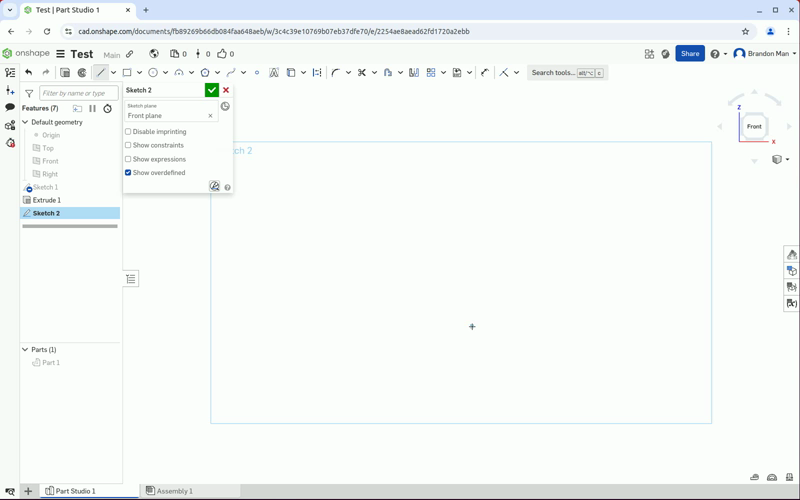
mouse_move(556, 304)
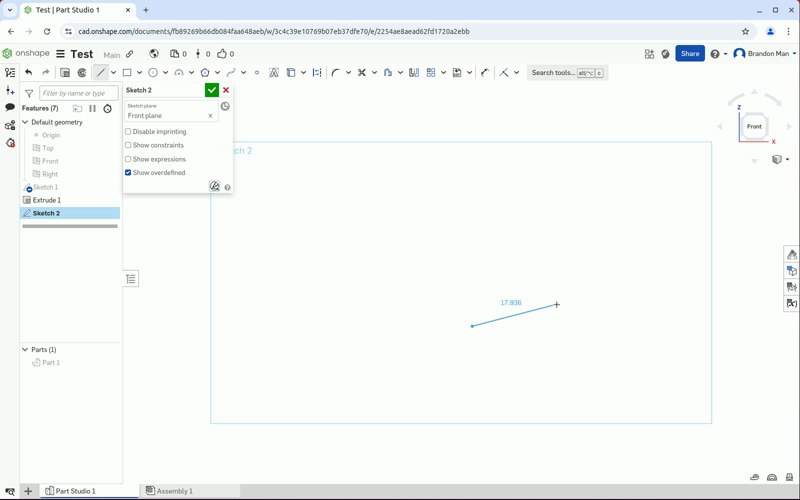
click(556, 304)
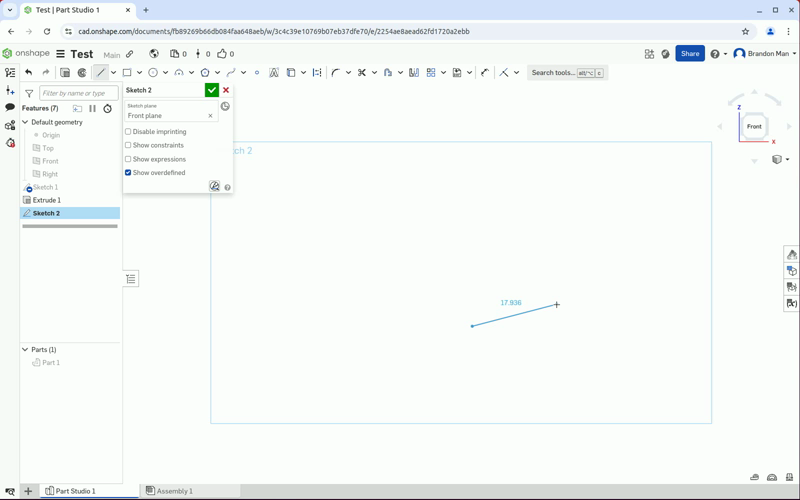
key_up(shift)
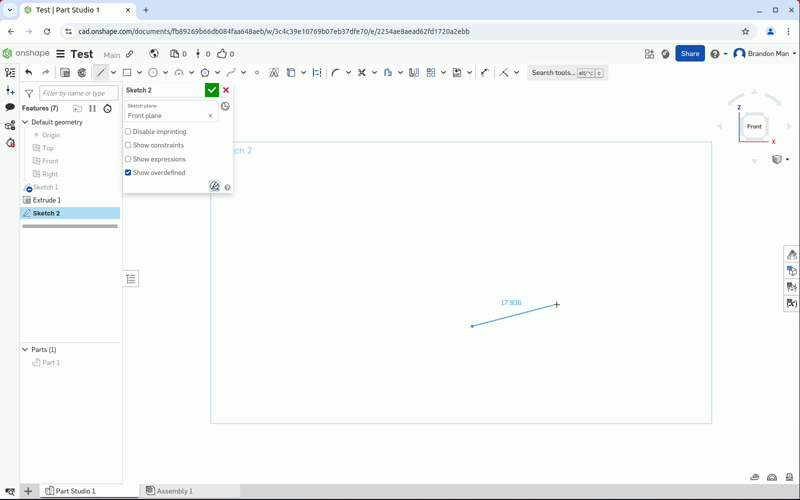
key(esc)
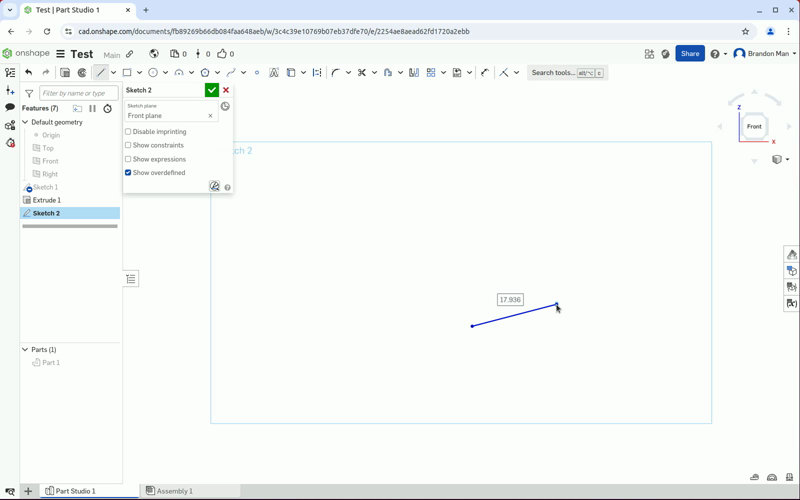
key(a)
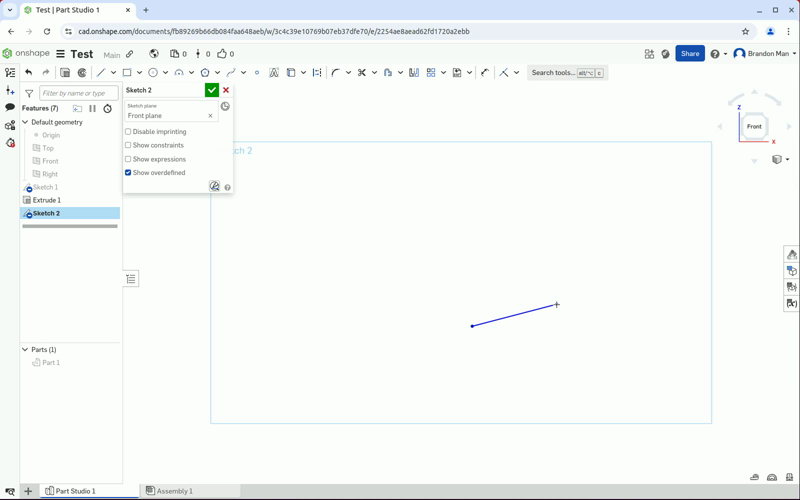
mouse_move(556, 304)
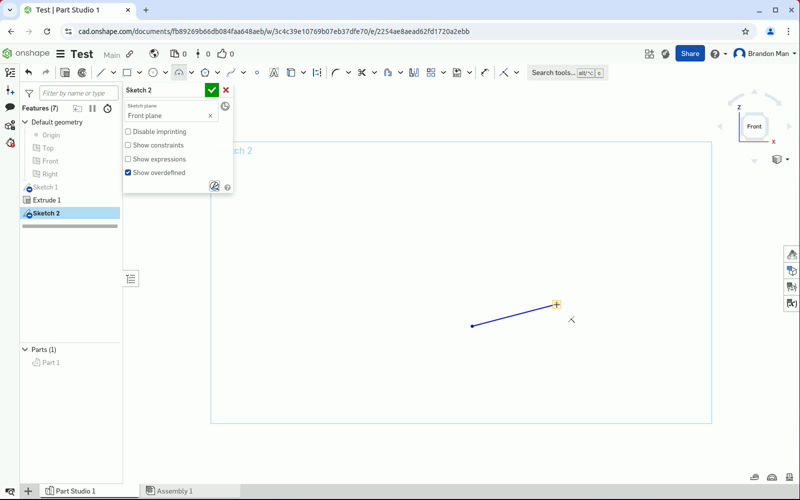
click(556, 304)
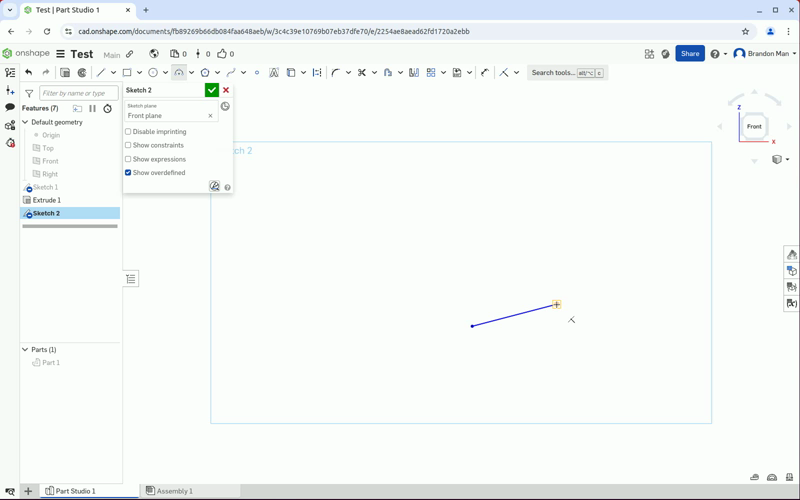
key_down(shift)
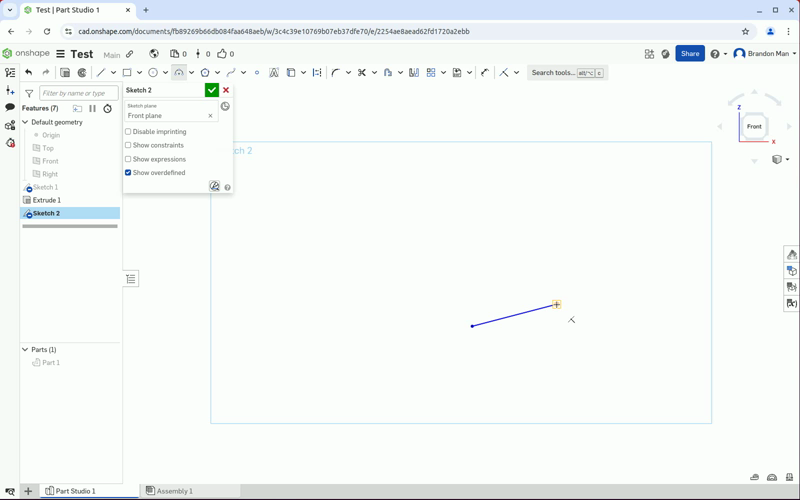
mouse_move(556, 261)
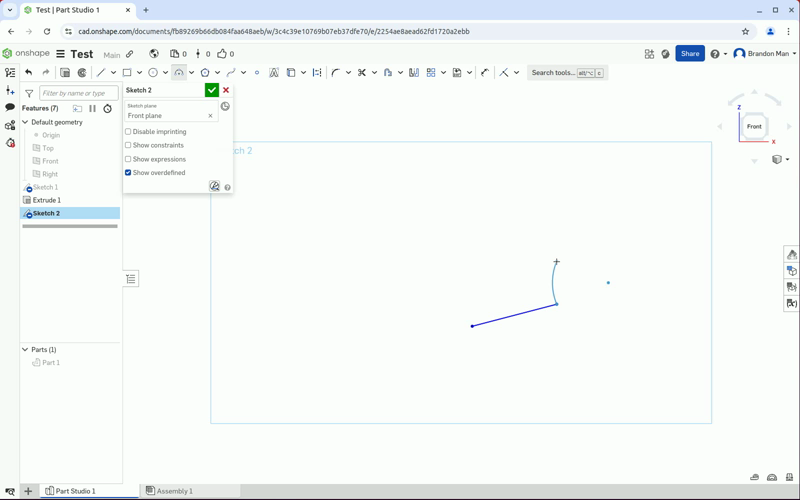
click(556, 261)
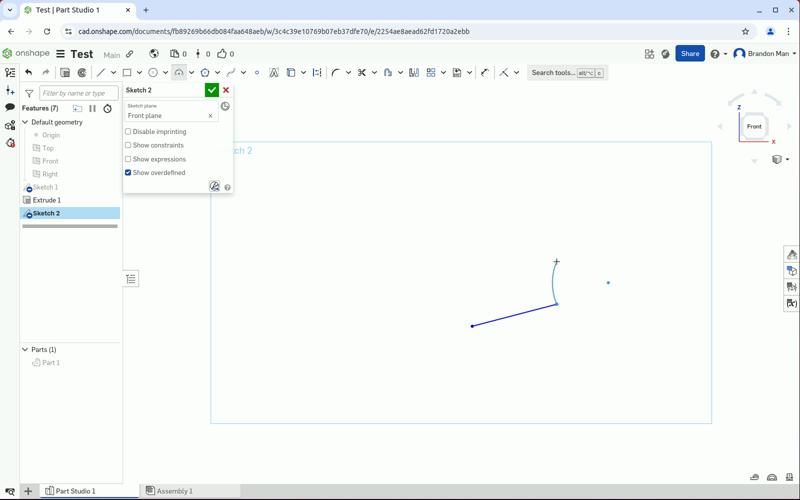
mouse_move(528, 282)
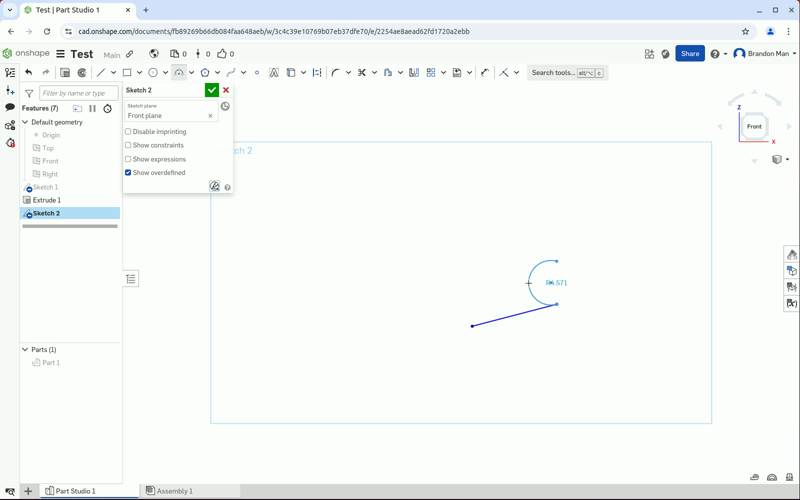
click(528, 282)
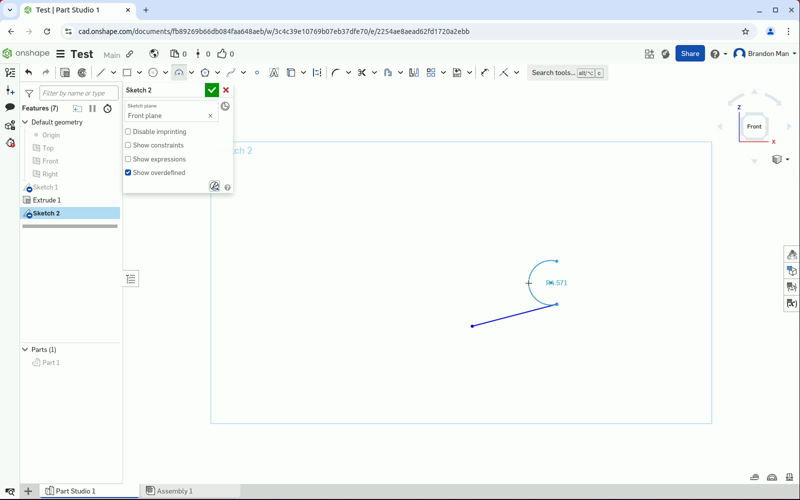
key_up(shift)
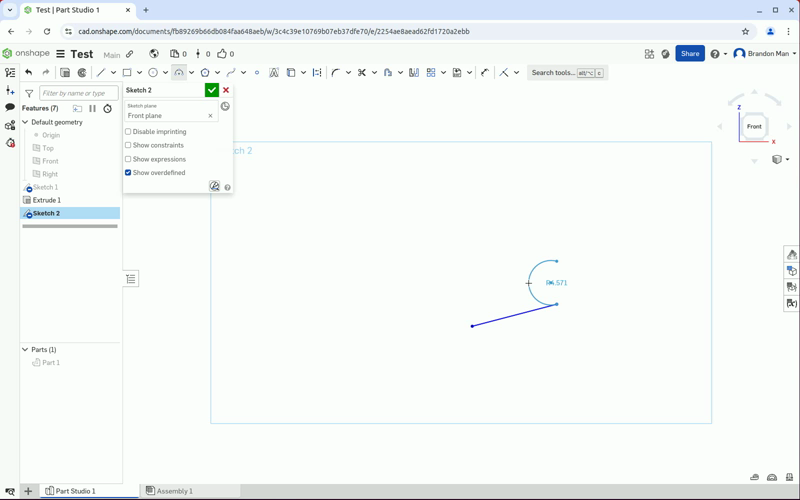
key(esc)
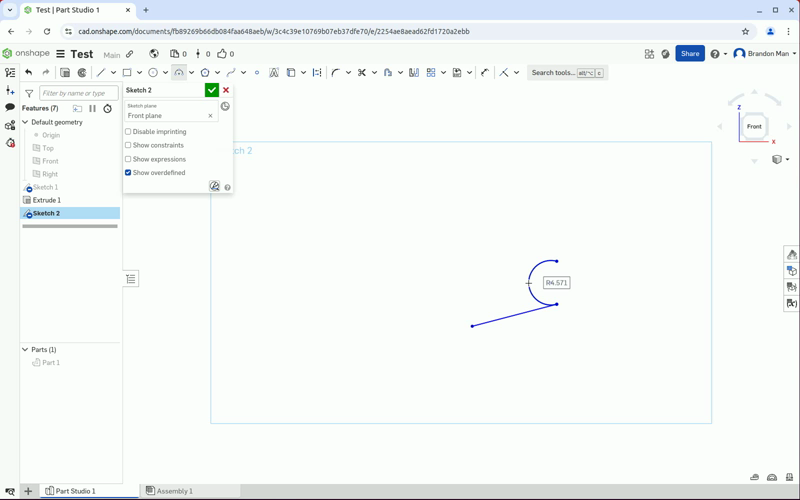
key(l)
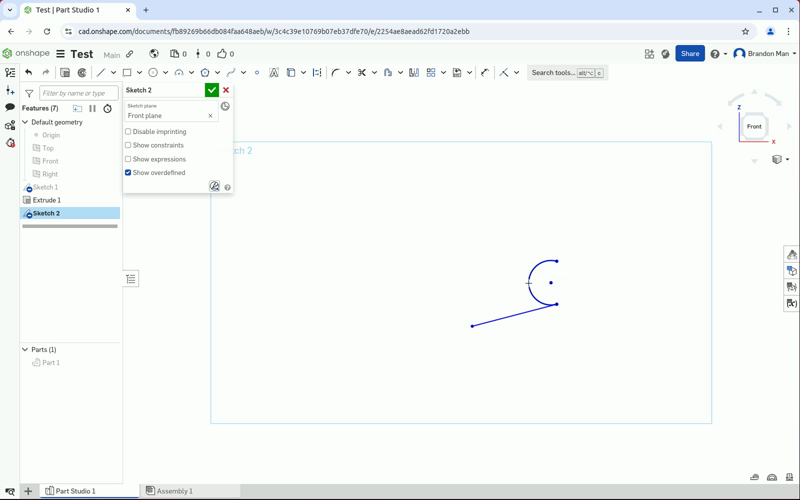
mouse_move(556, 261)
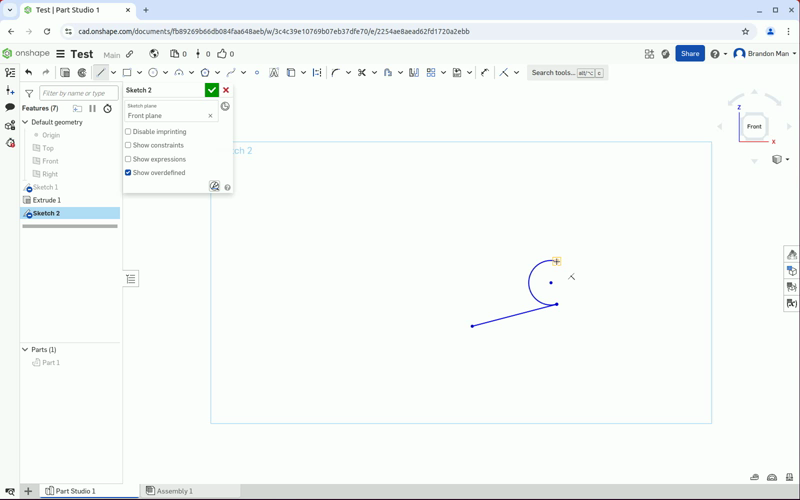
click(556, 261)
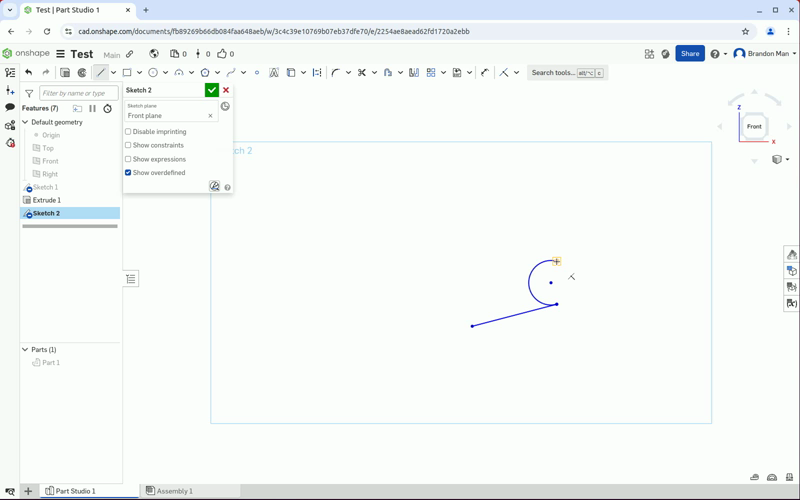
key_down(shift)
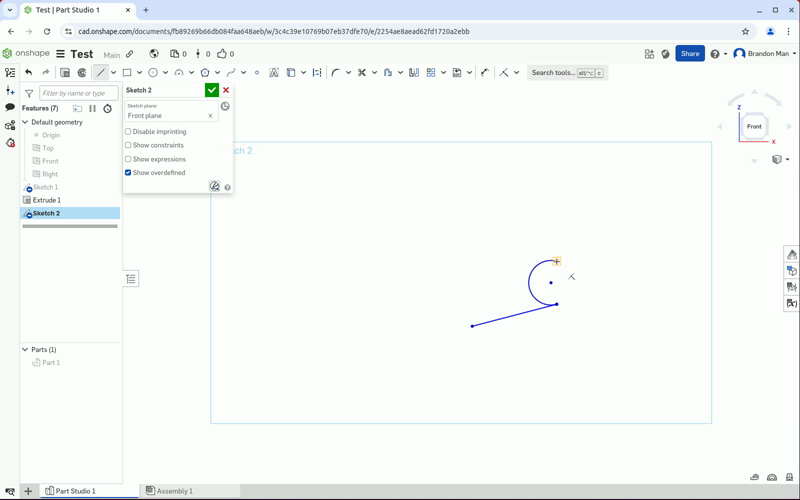
mouse_move(472, 239)
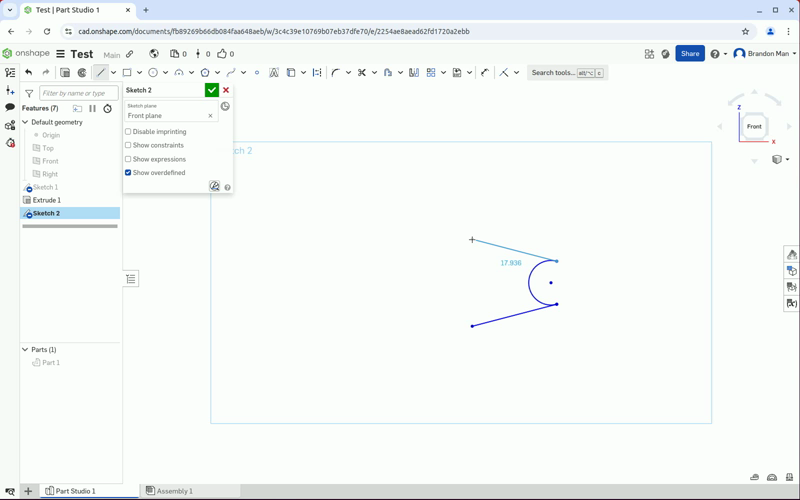
click(472, 239)
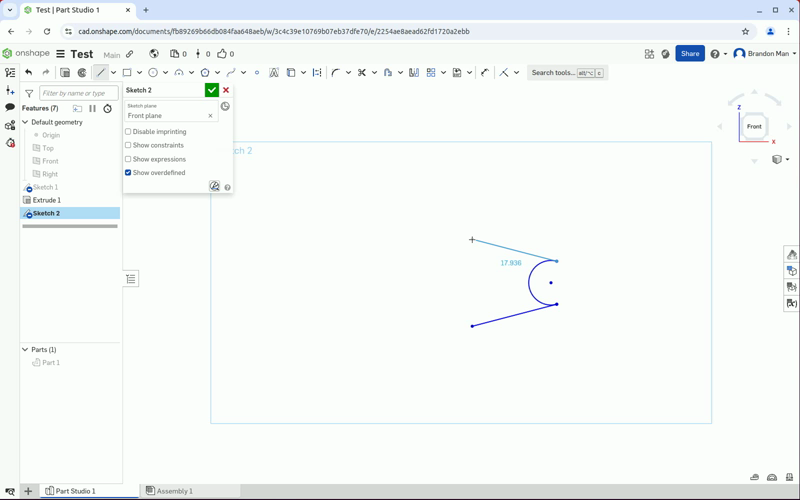
key_up(shift)
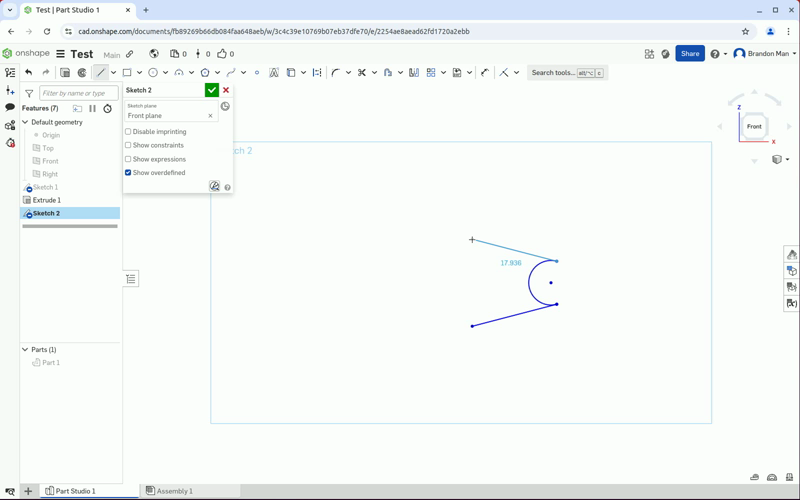
key(esc)
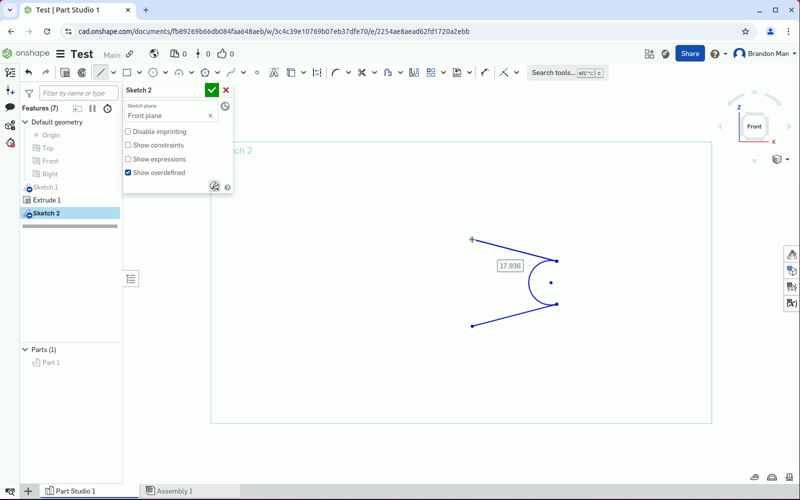
key(a)
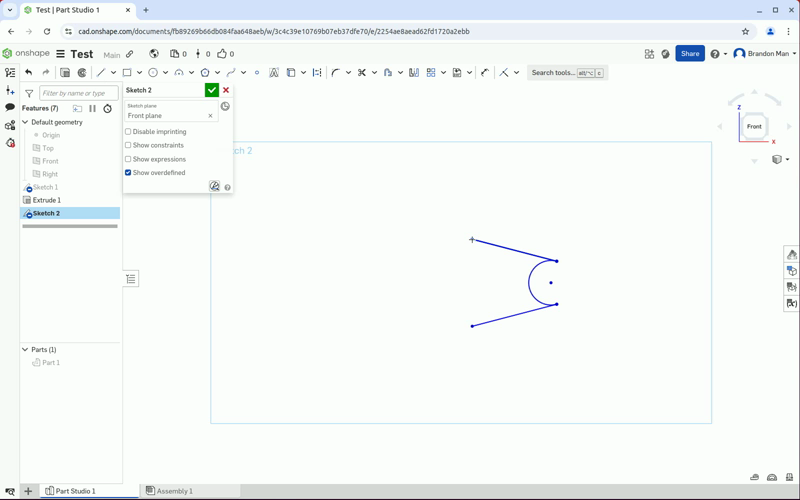
mouse_move(472, 239)
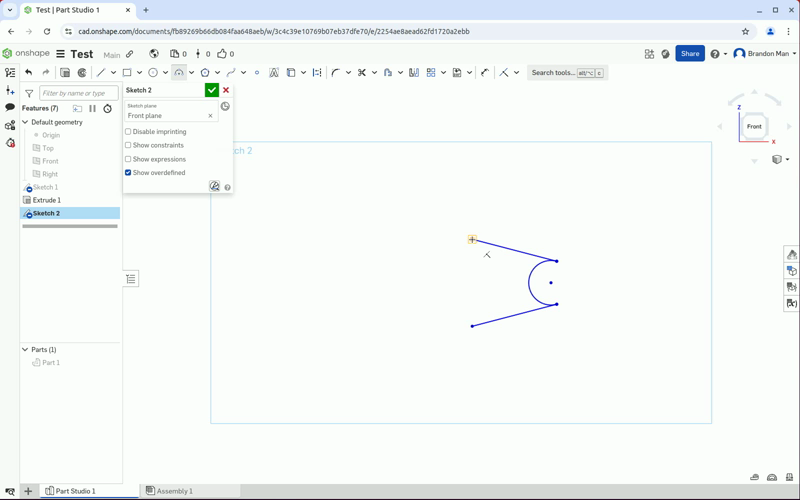
click(472, 239)
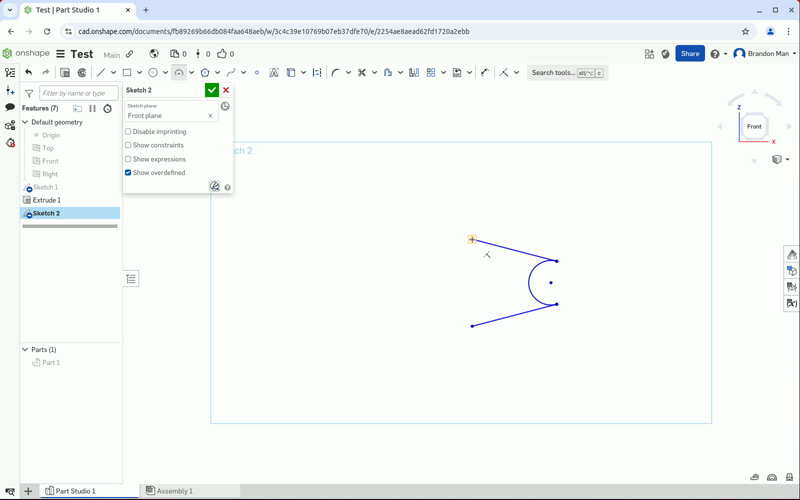
mouse_move(472, 326)
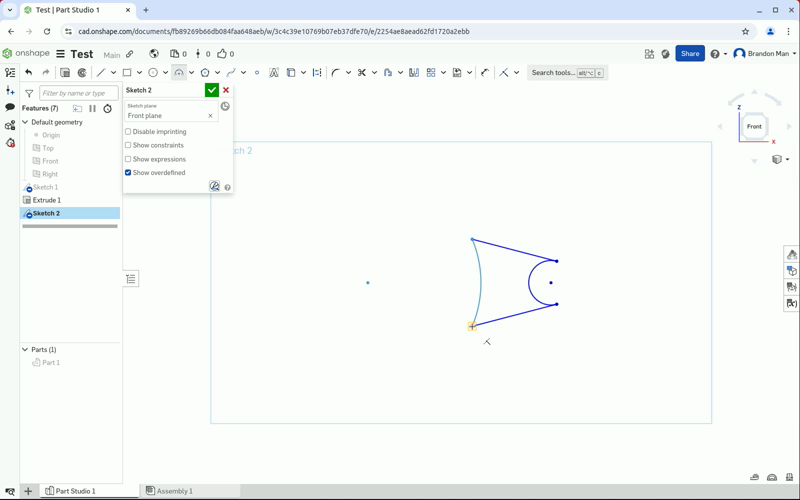
click(472, 326)
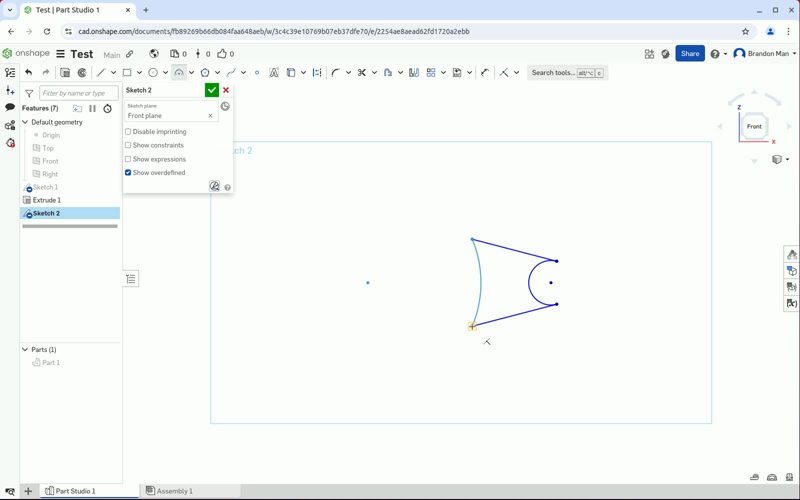
key_down(shift)
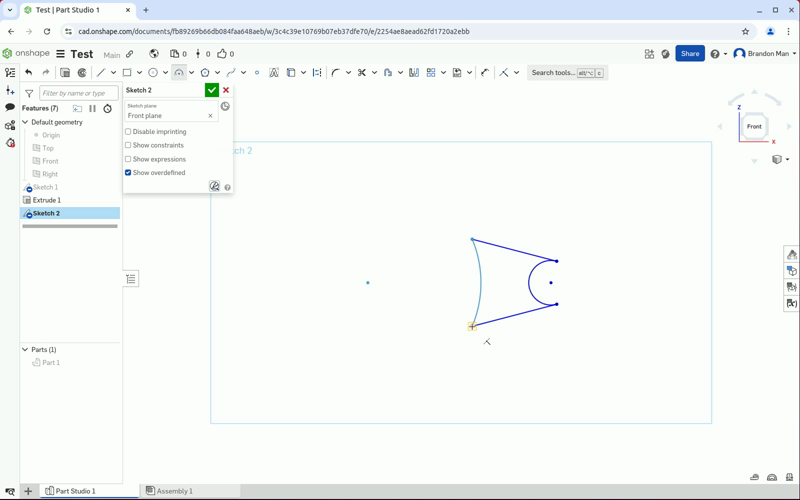
mouse_move(506, 282)
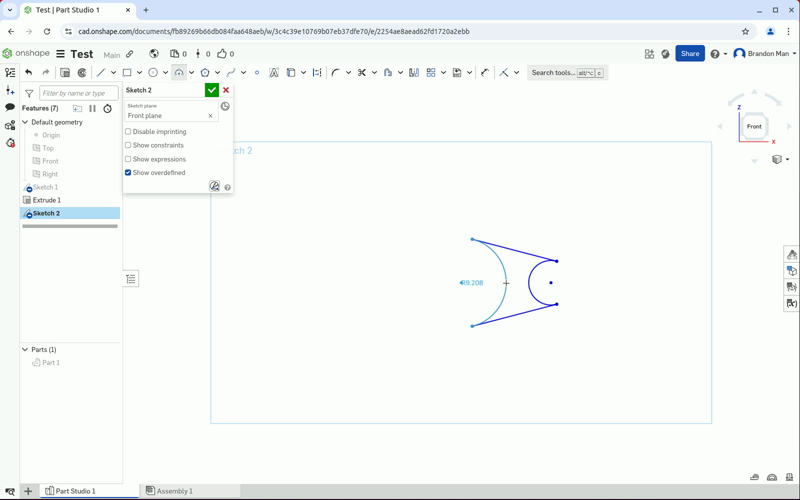
click(506, 282)
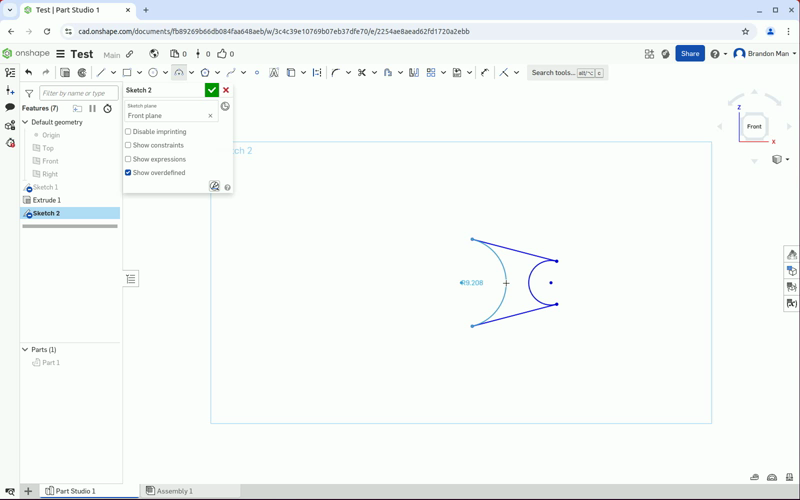
key_up(shift)
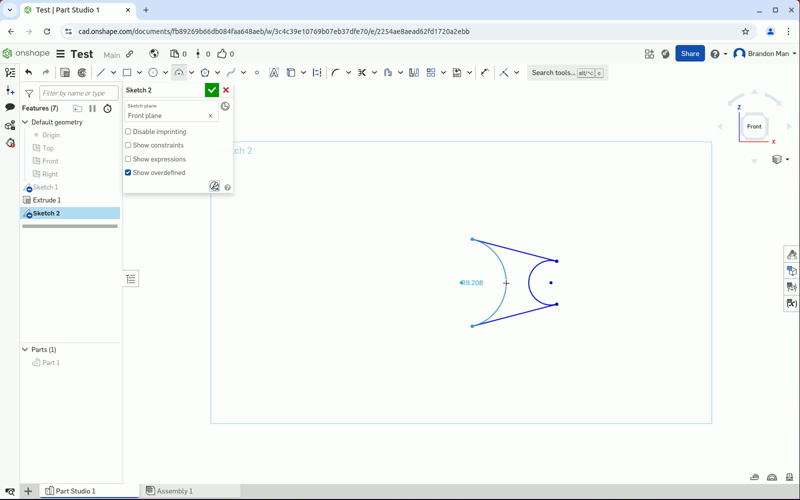
key(esc)
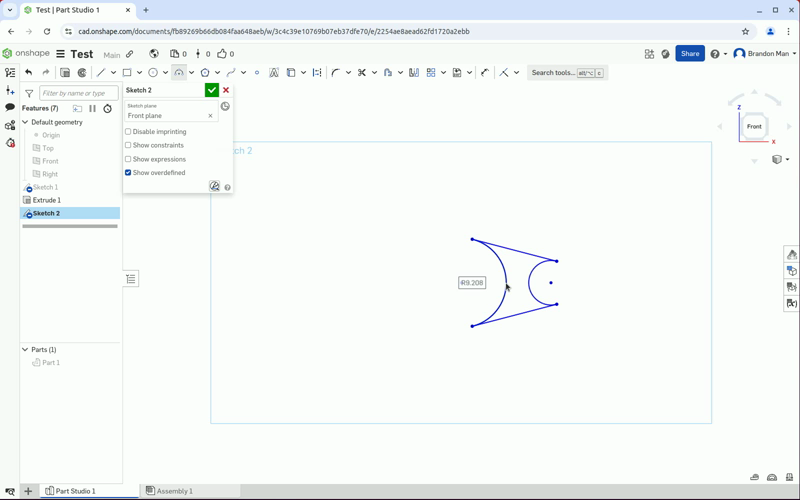
mouse_move(524, 281)
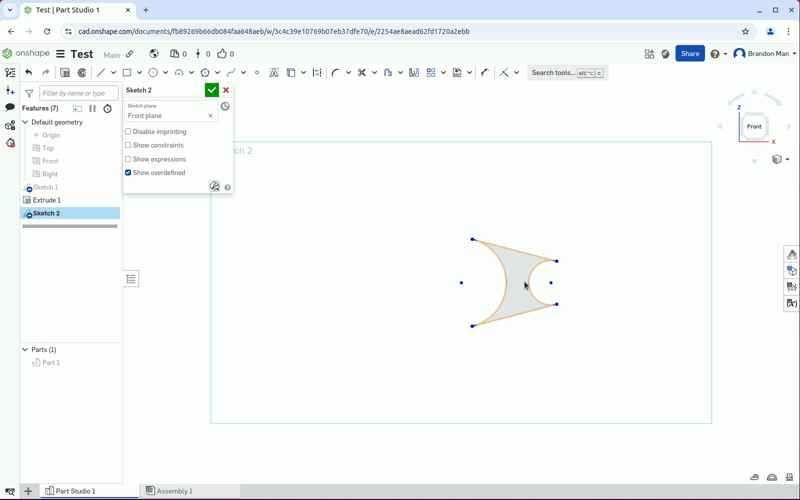
click(524, 281)
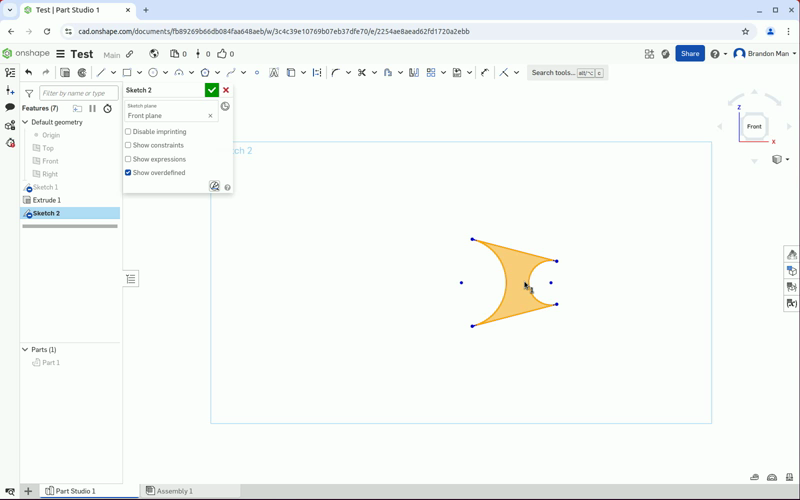
mouse_move(73, 352)
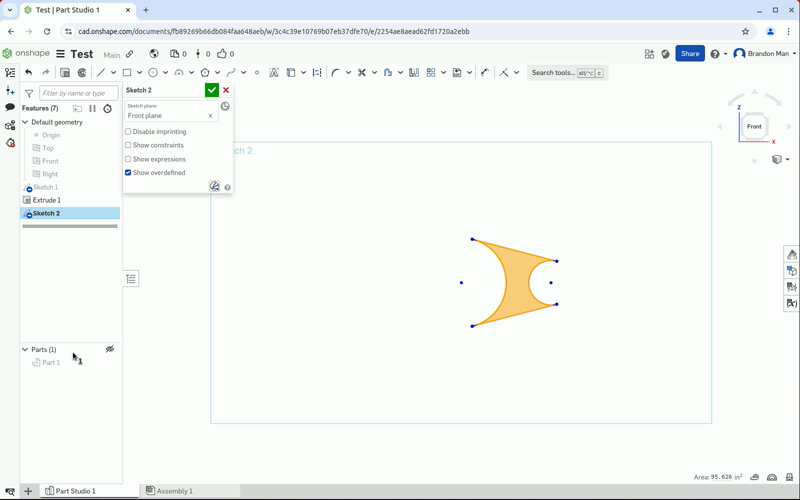
key(shift+y)
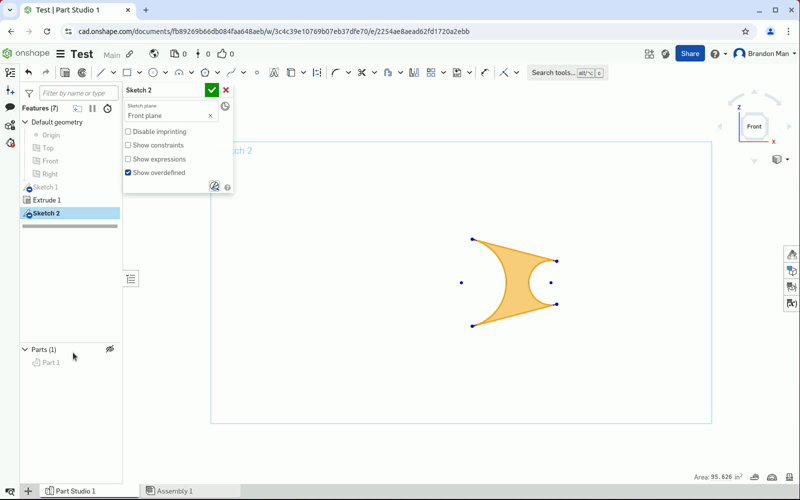
key(shift+e)
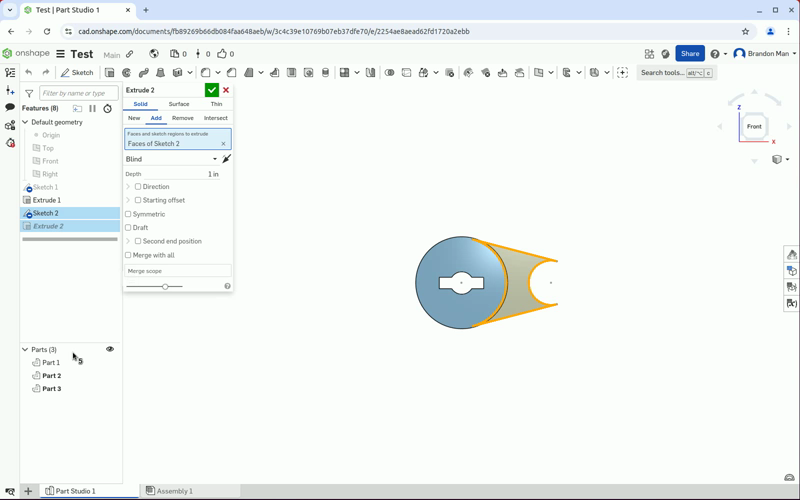
mouse_move(143, 106)
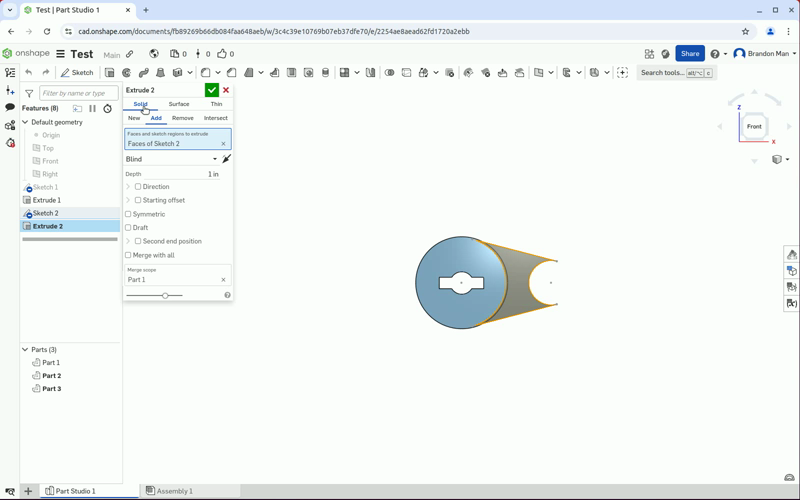
click(143, 106)
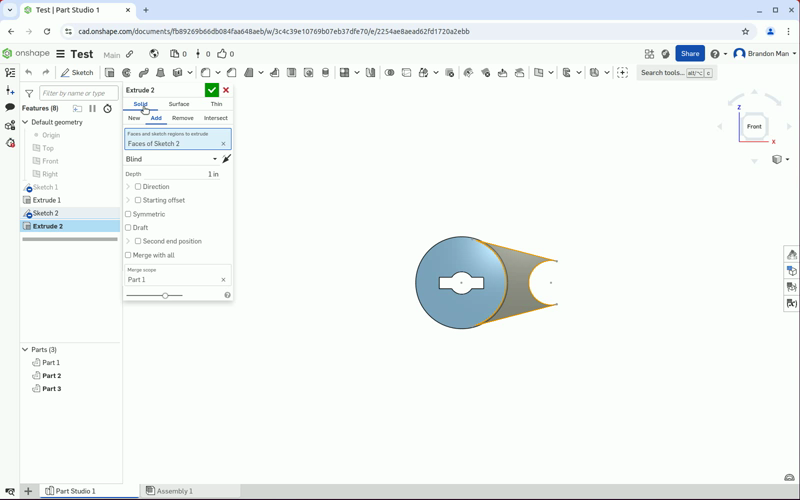
mouse_move(137, 120)
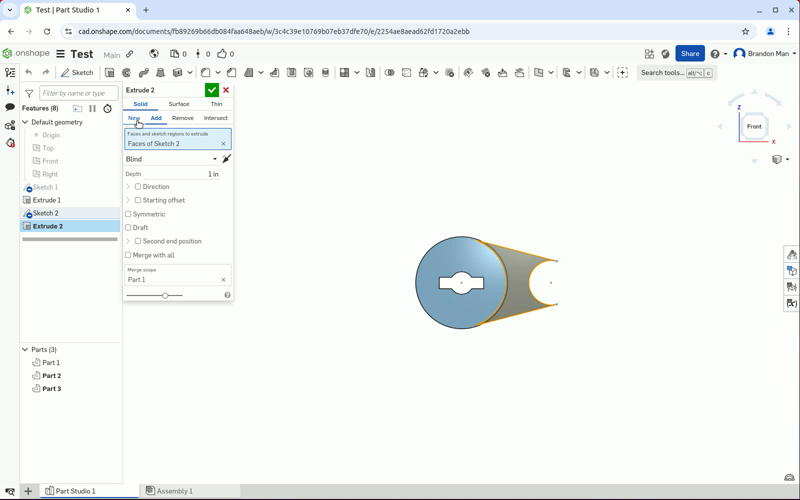
click(137, 120)
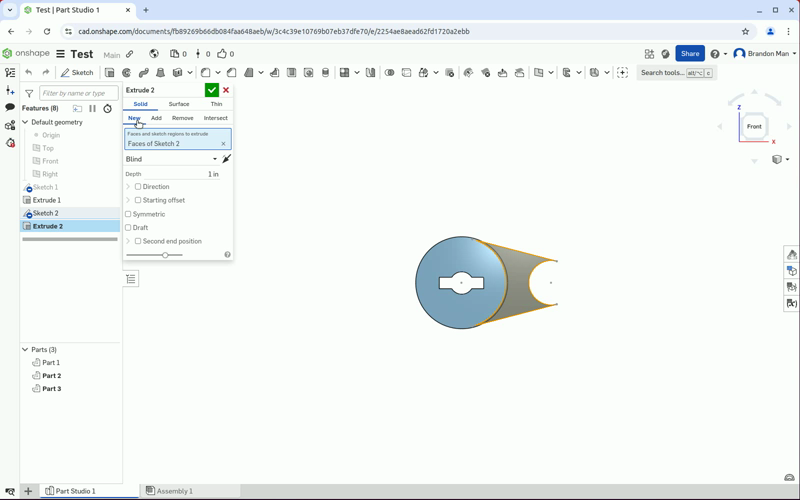
key(tab, 4)
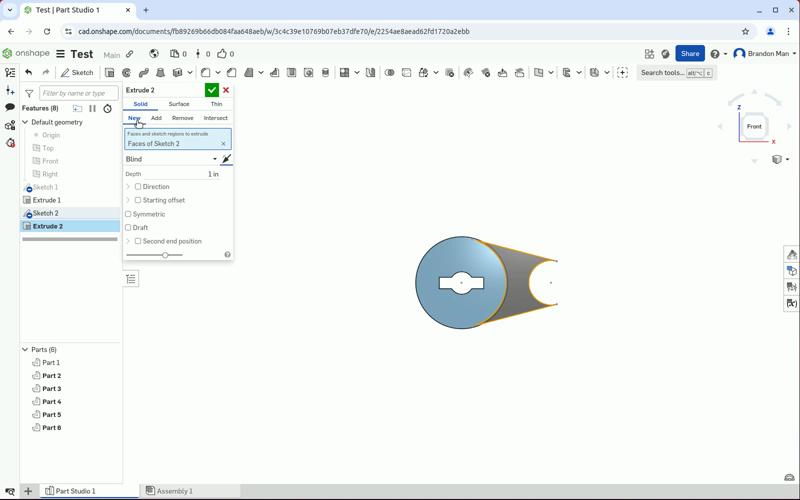
text(4.574)
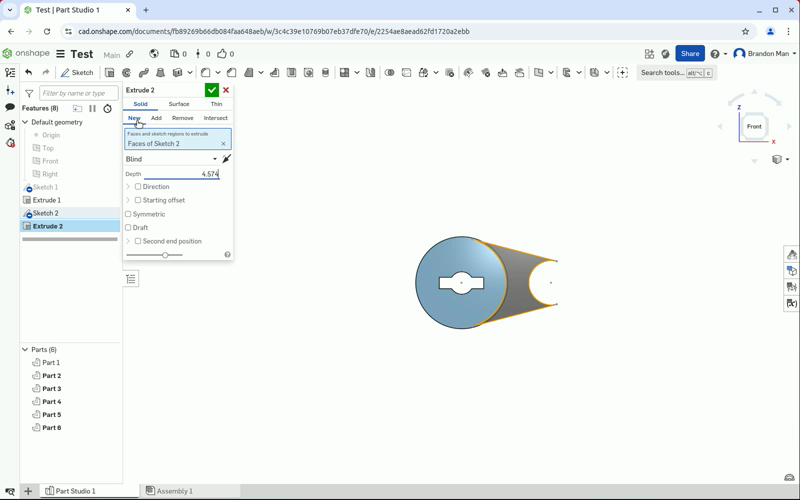
key(enter)
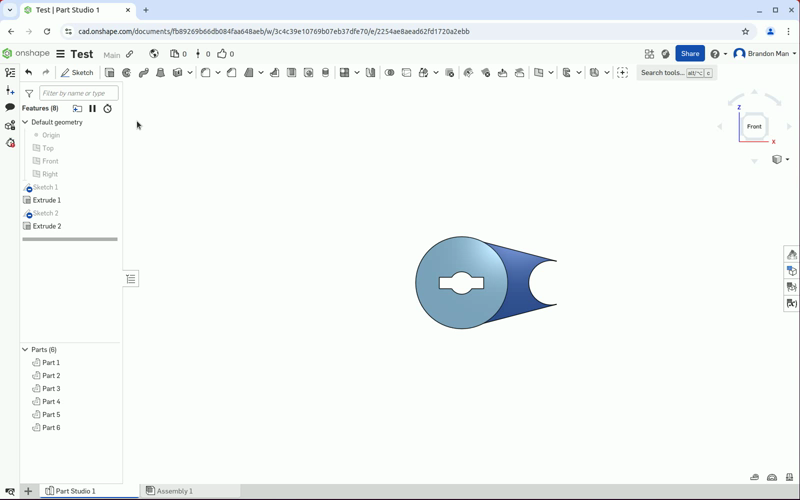
key(shift+h)
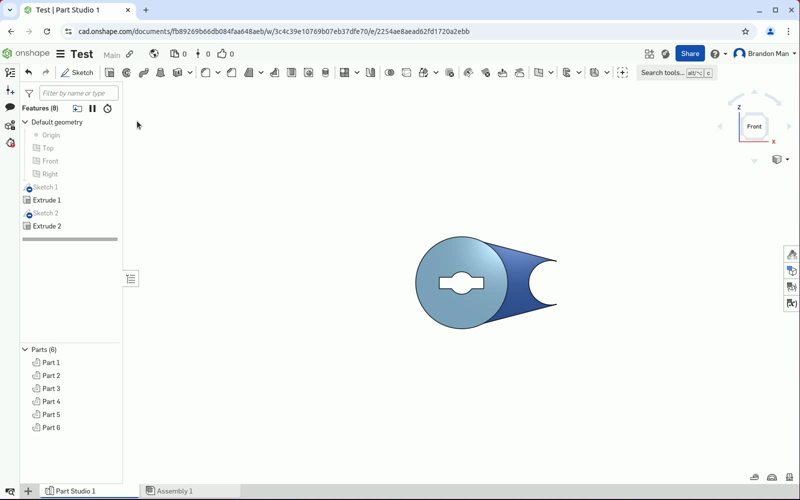
key(shift+h)
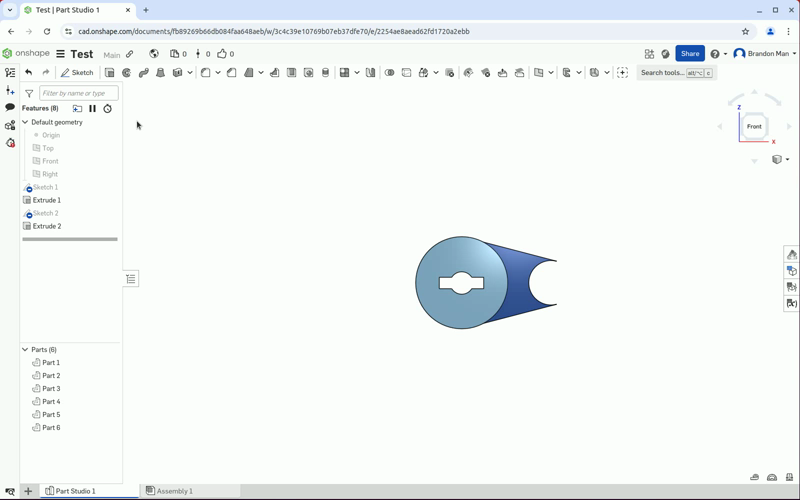
mouse_move(73, 189)
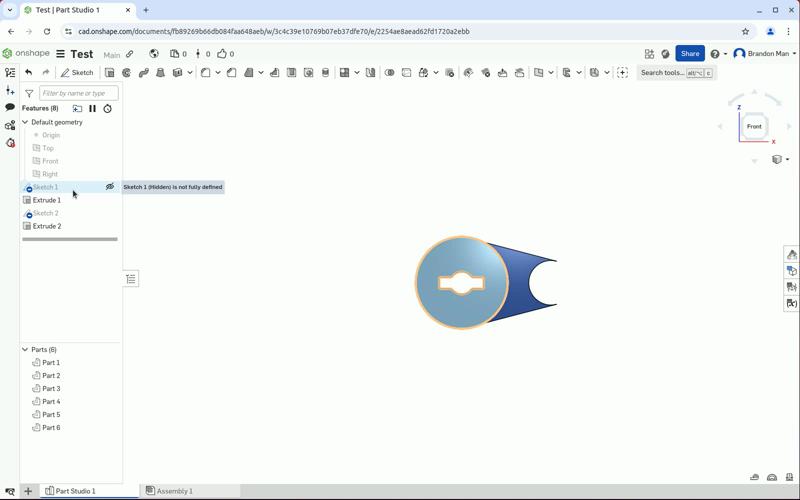
click(73, 189)
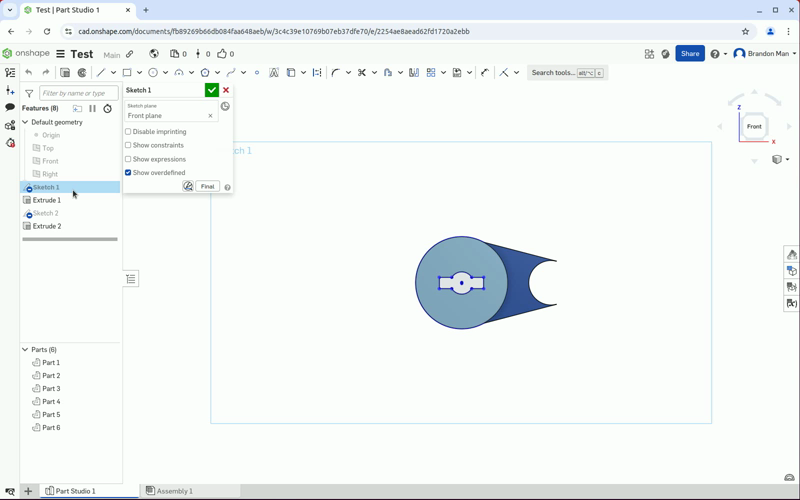
mouse_move(229, 92)
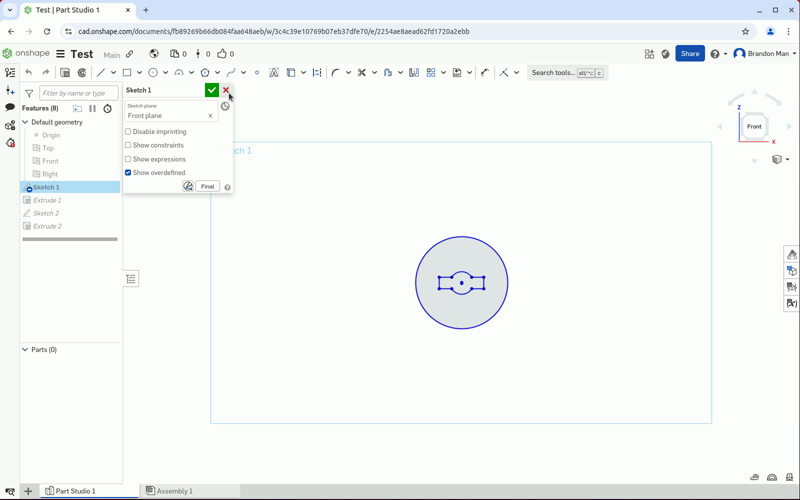
click(229, 92)
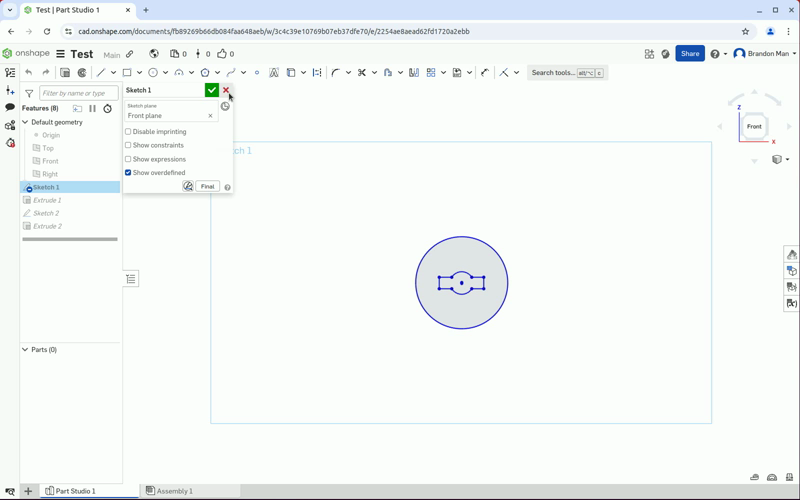
key(shift+s)
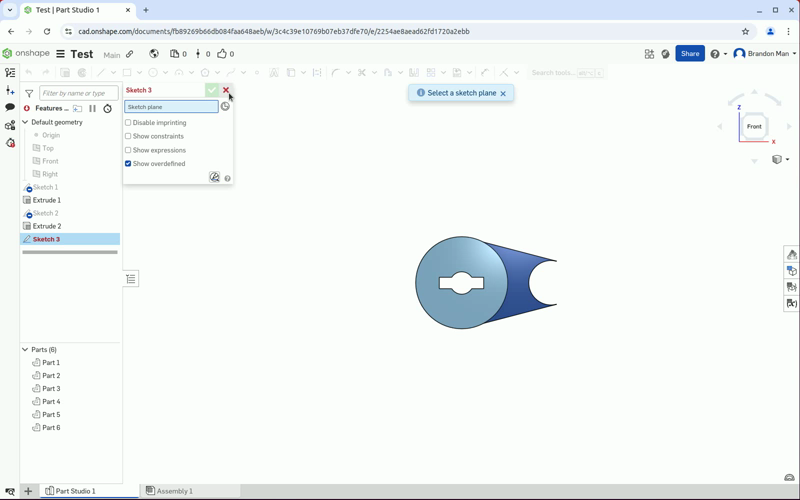
mouse_move(73, 163)
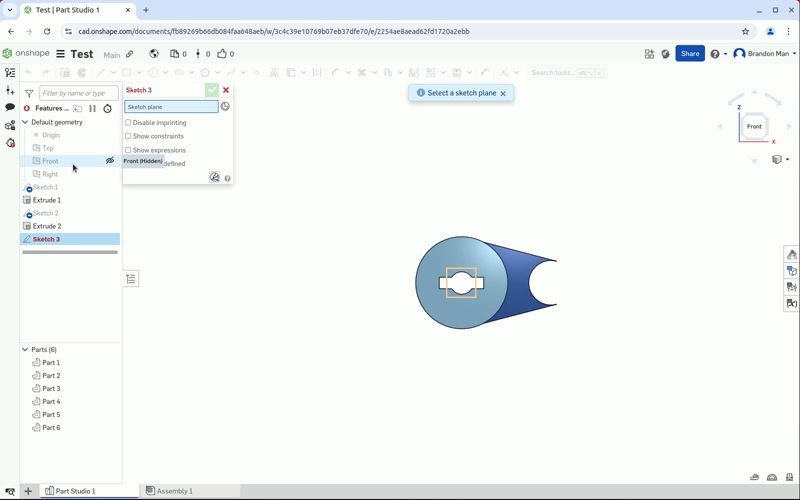
click(73, 163)
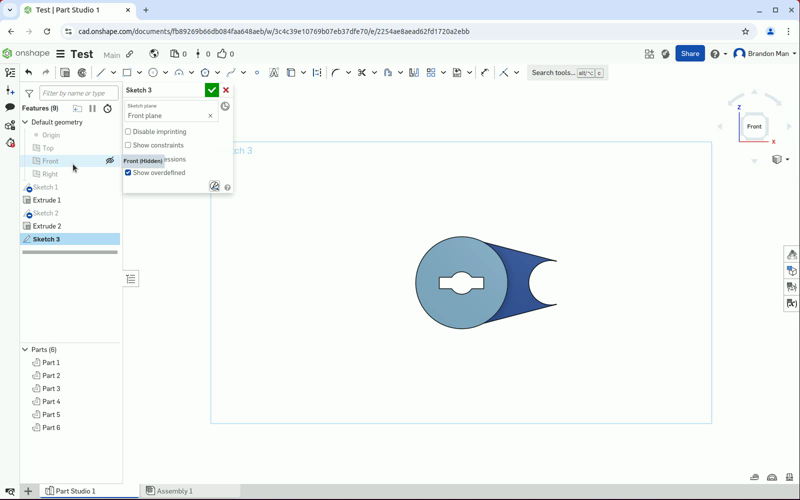
mouse_move(73, 352)
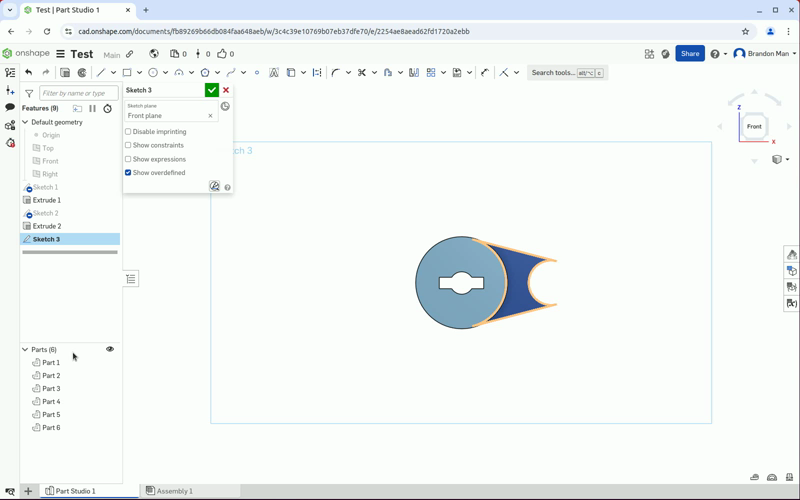
key(y)
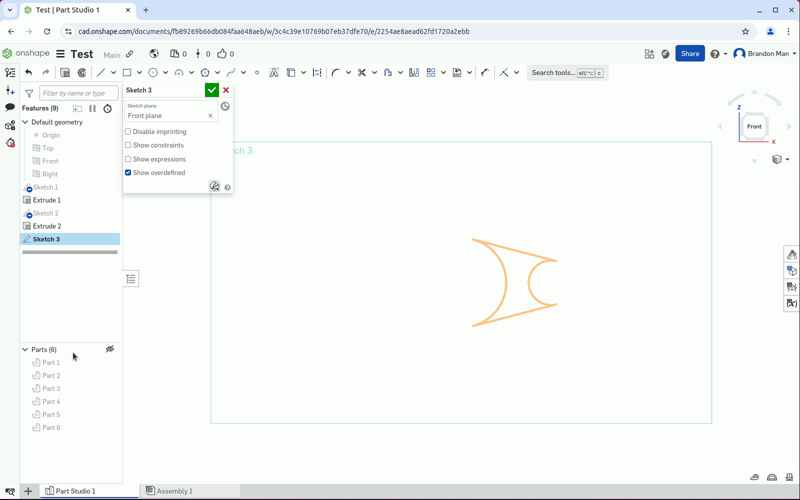
key(c)
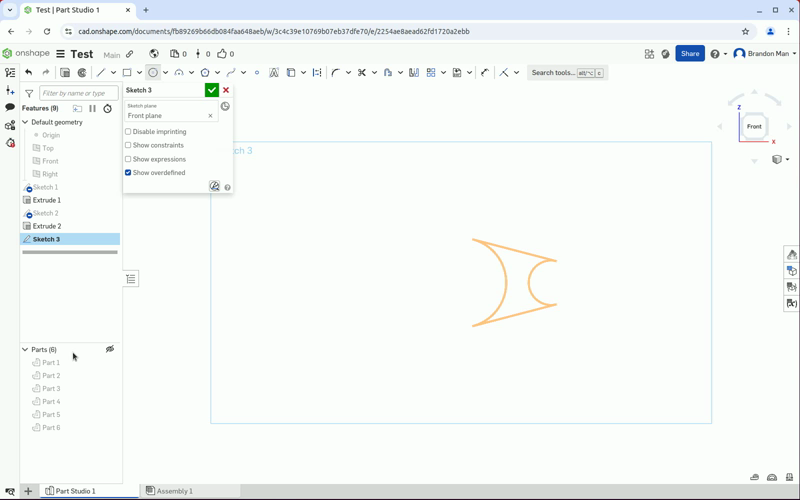
key_down(shift)
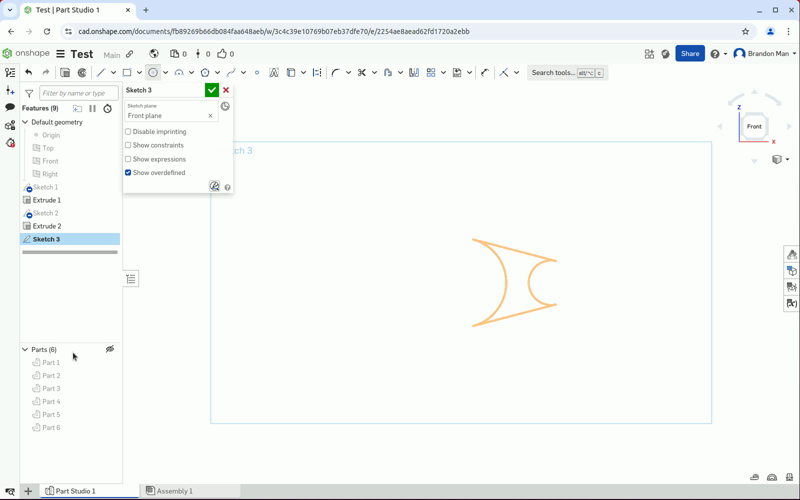
mouse_move(551, 282)
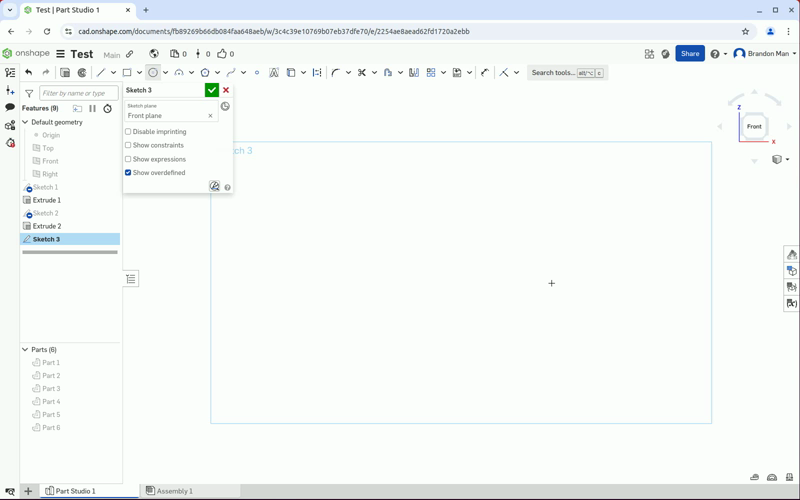
click(551, 282)
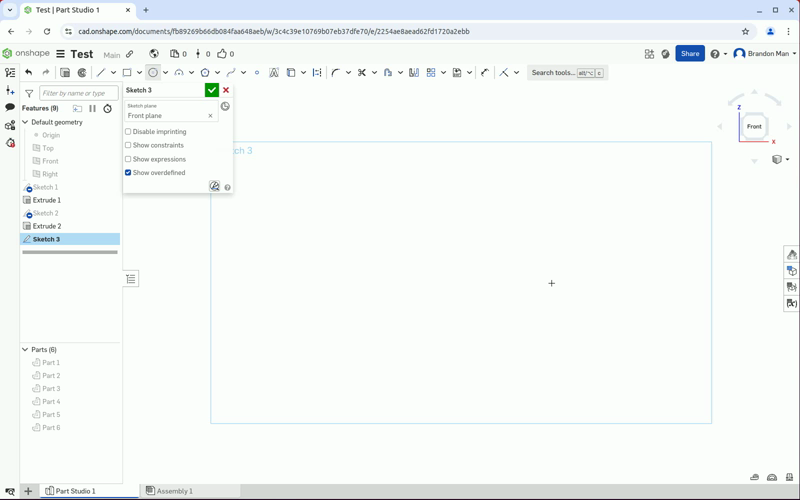
key_up(shift)
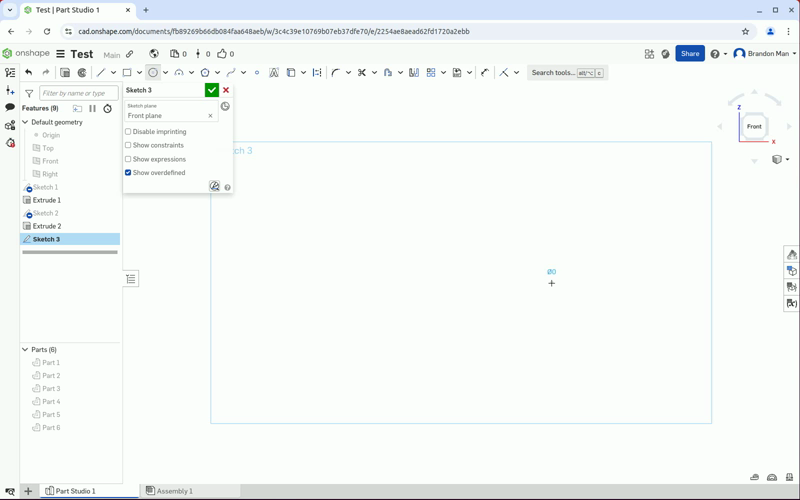
mouse_move(574, 282)
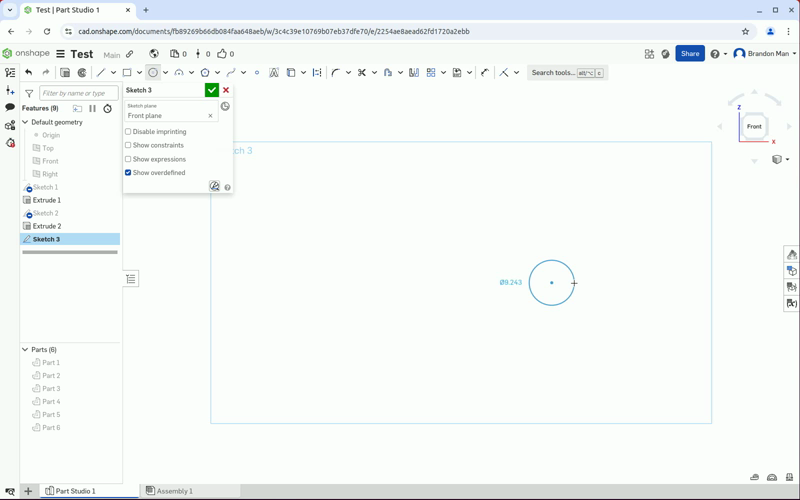
click(574, 282)
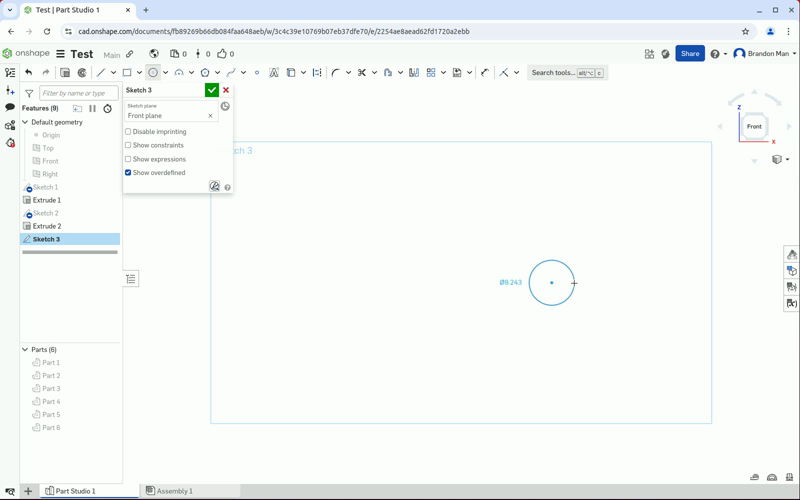
key(esc)
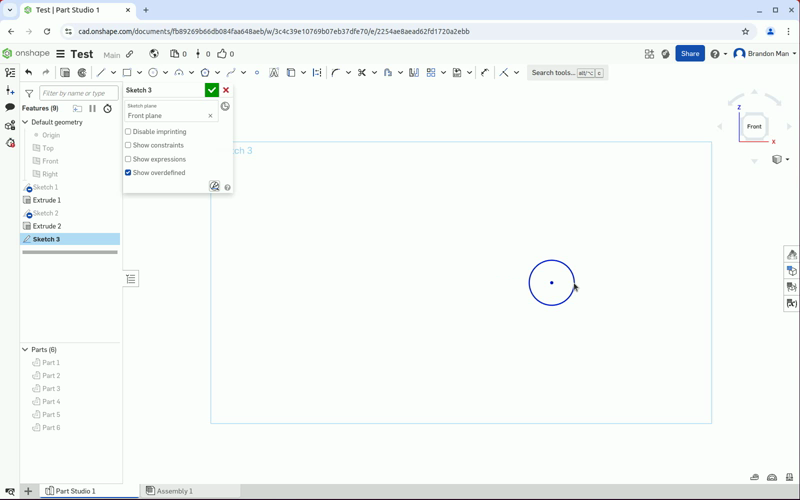
key(c)
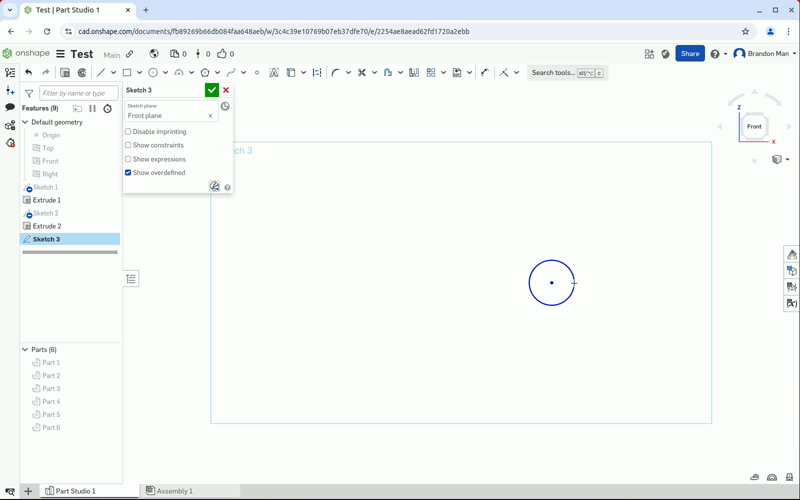
key_down(shift)
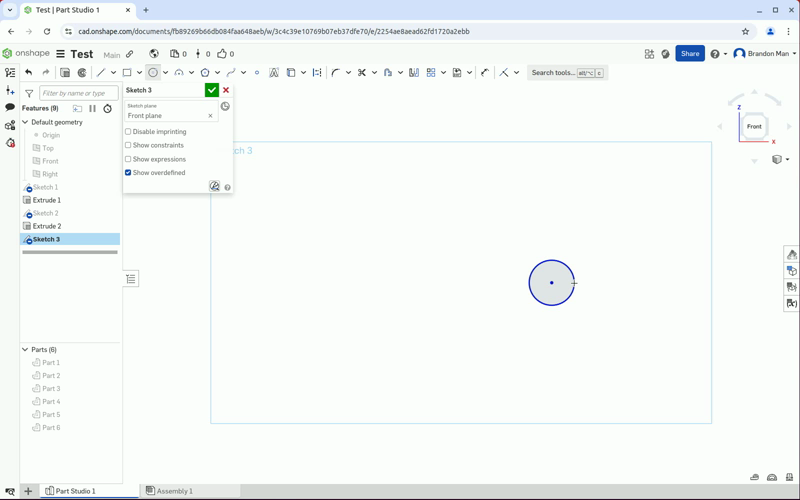
mouse_move(551, 282)
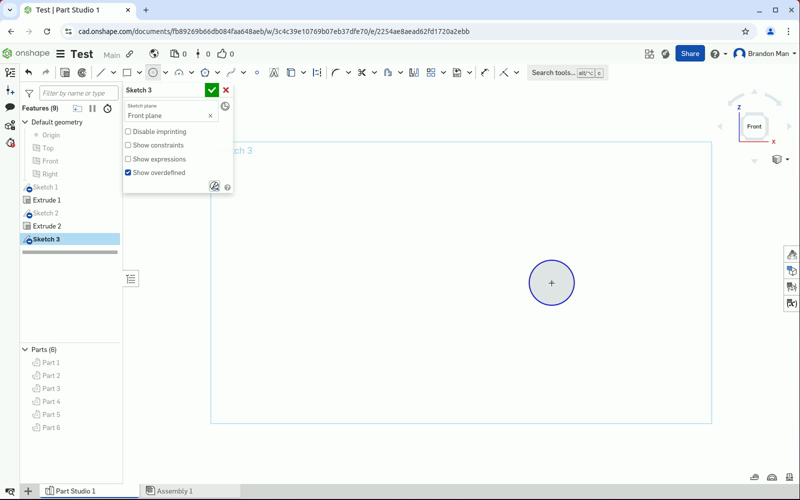
click(551, 282)
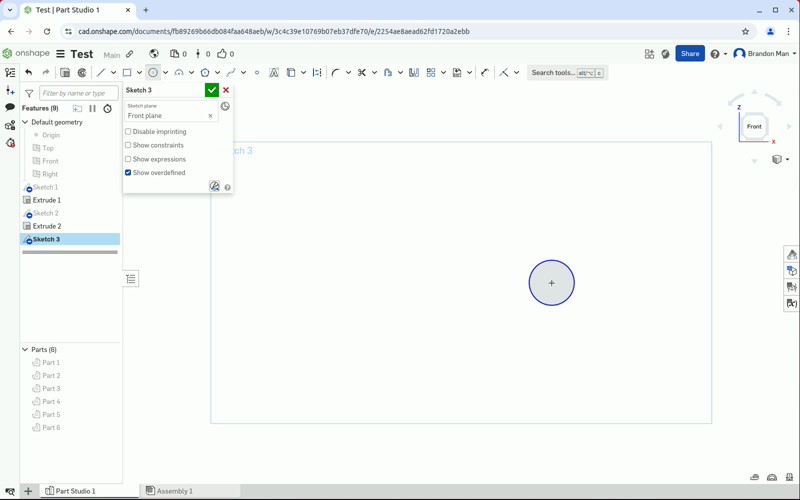
key_up(shift)
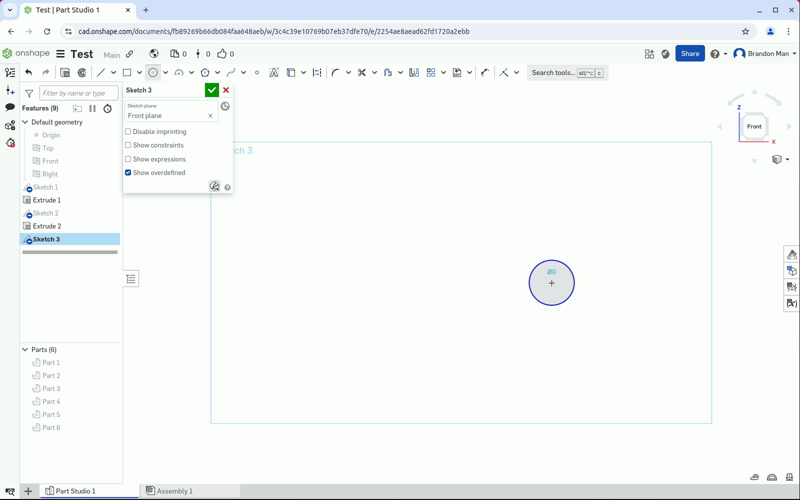
mouse_move(563, 282)
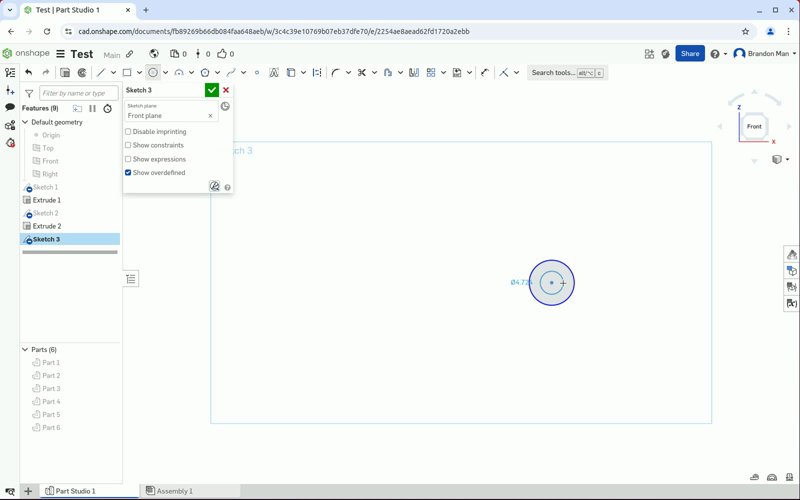
click(563, 282)
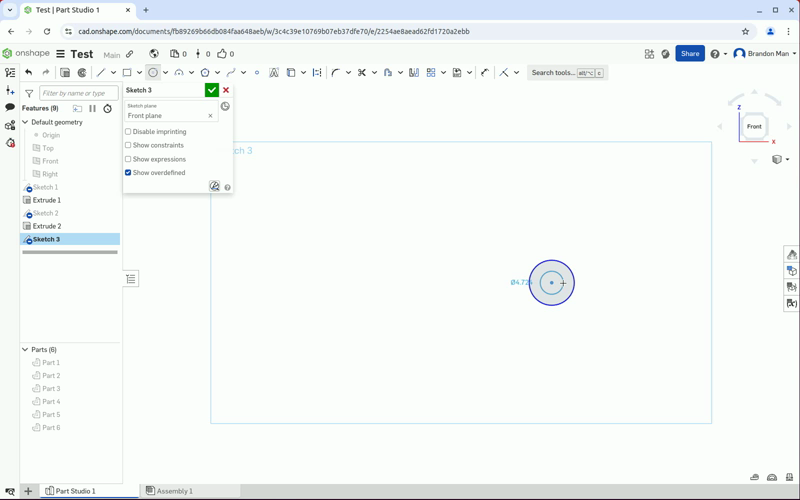
key(esc)
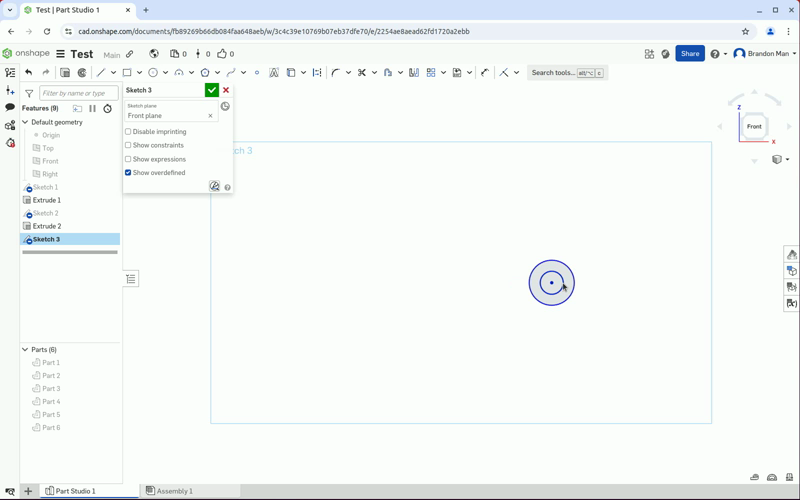
mouse_move(556, 262)
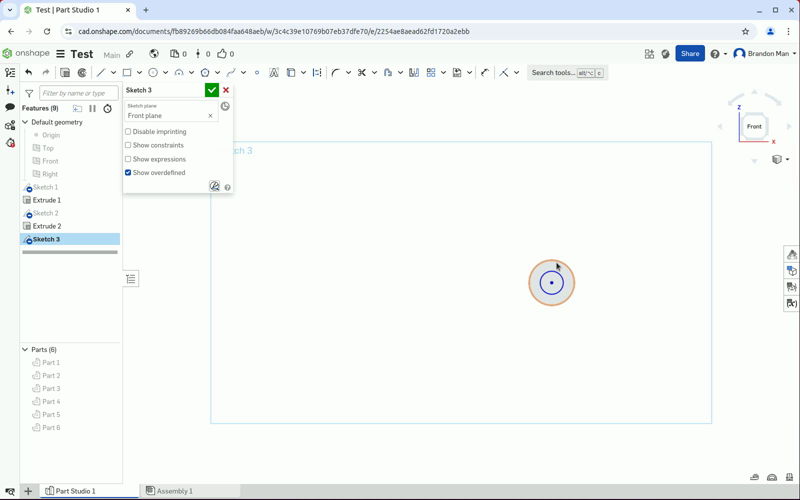
scroll(6)
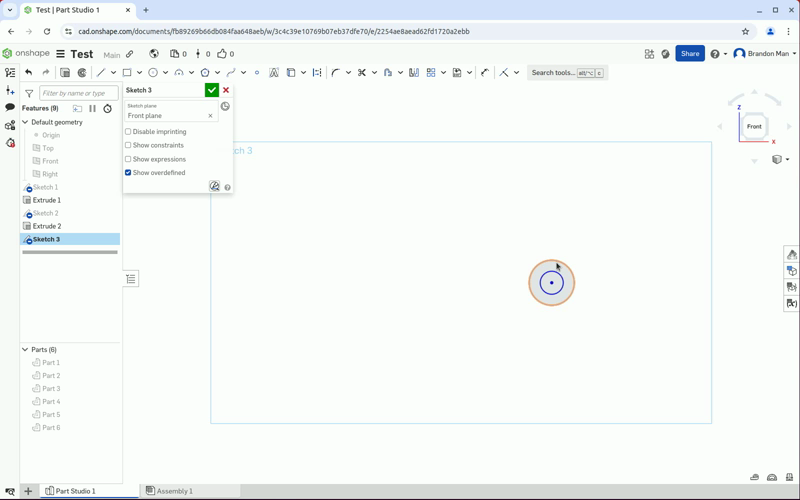
scroll(6)
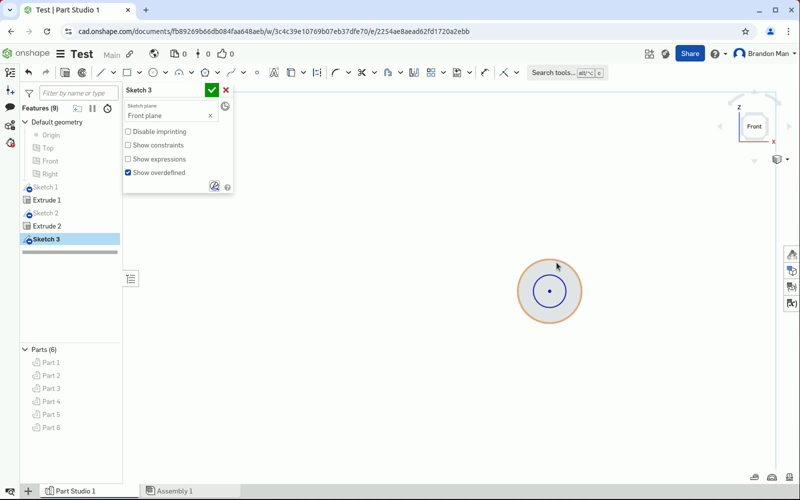
scroll(6)
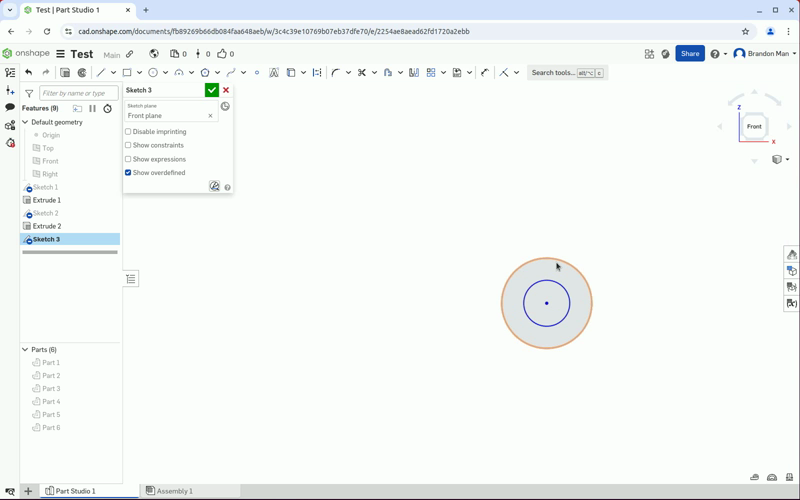
scroll(6)
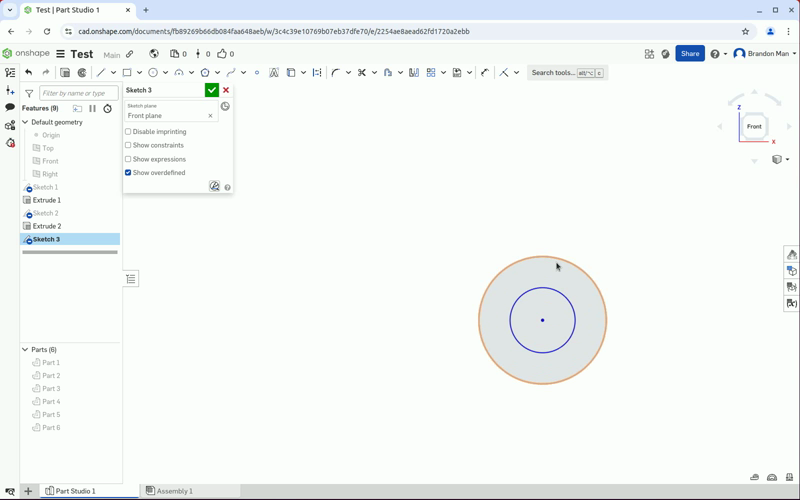
scroll(6)
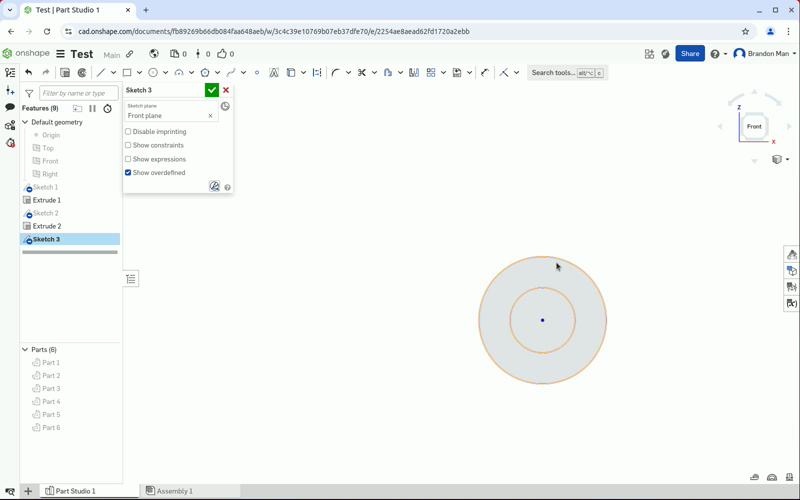
scroll(6)
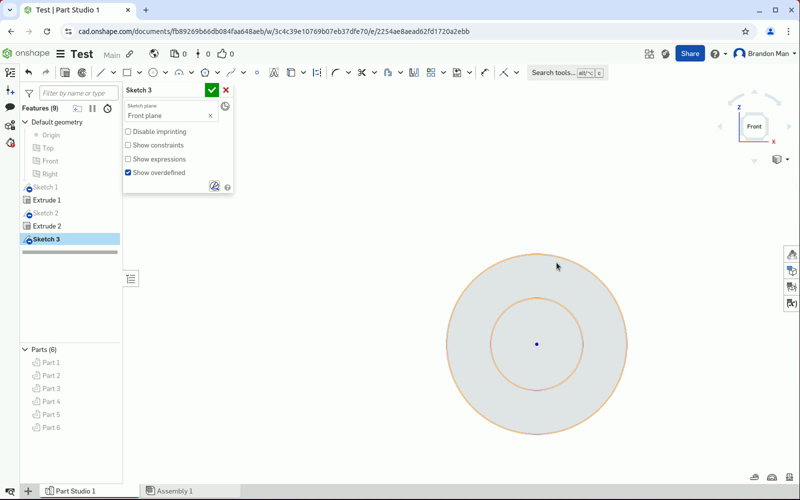
scroll(6)
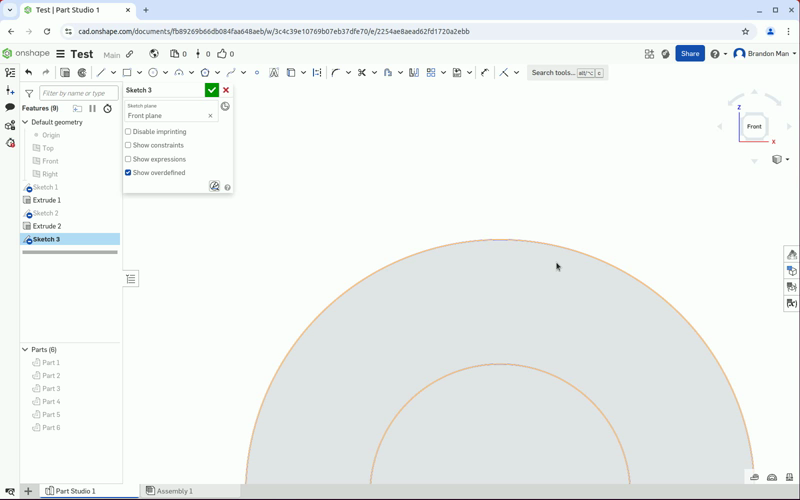
click(556, 262)
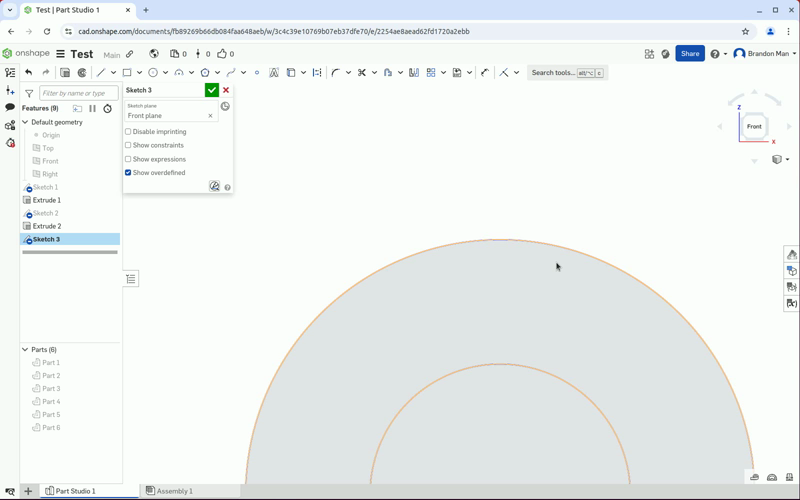
scroll(-6)
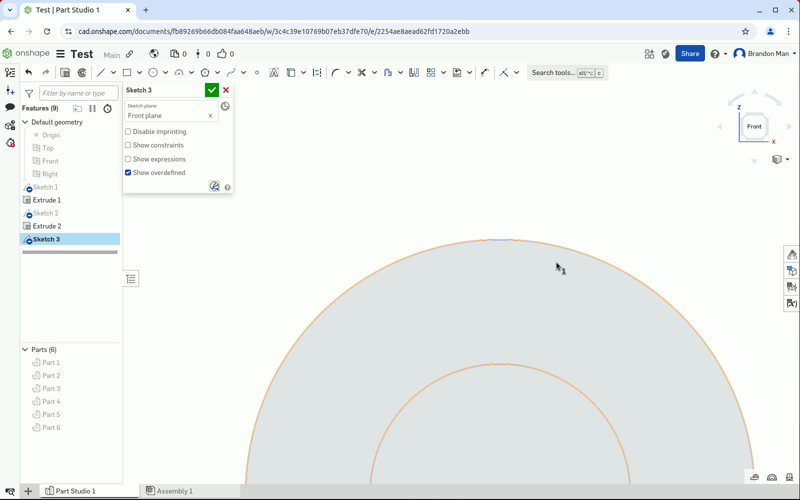
scroll(-6)
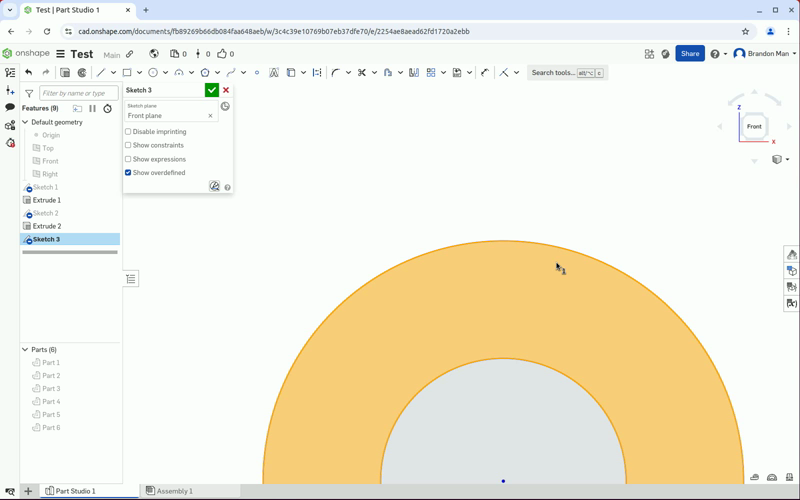
scroll(-6)
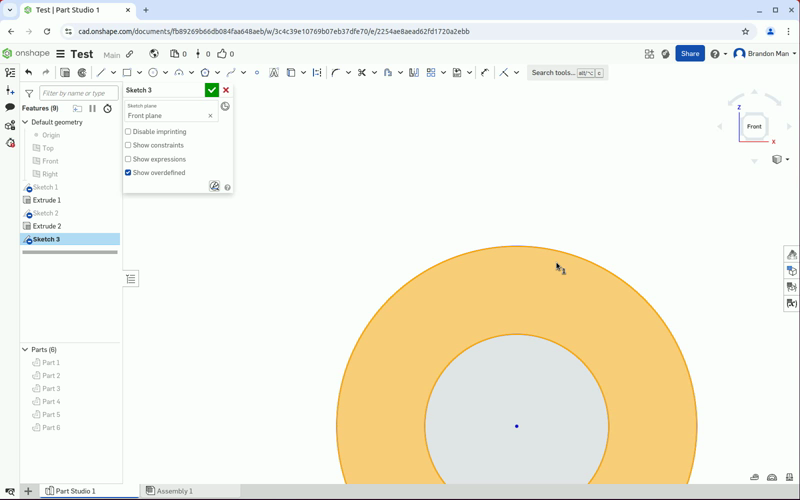
scroll(-6)
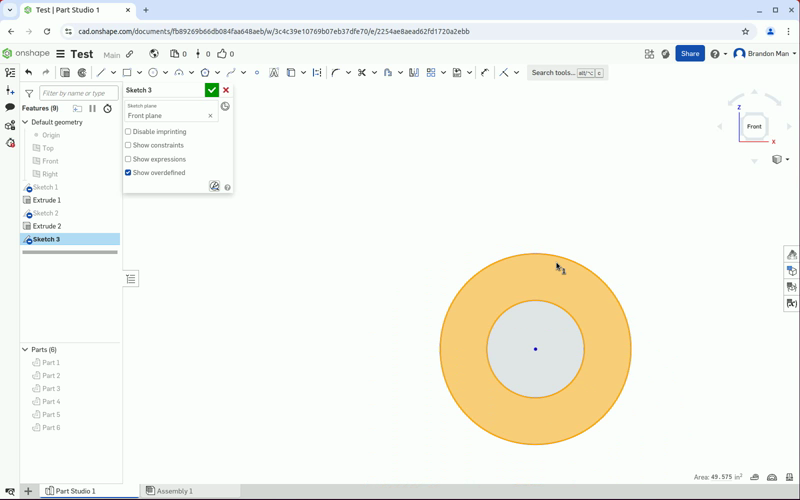
scroll(-6)
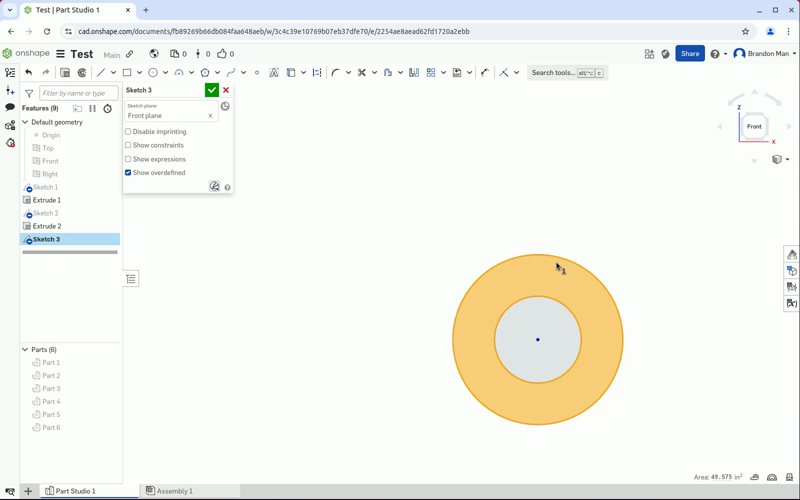
scroll(-6)
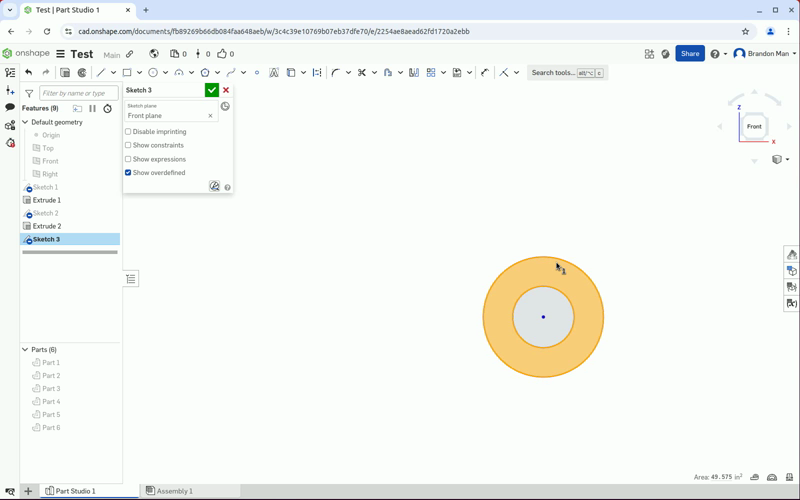
scroll(-6)
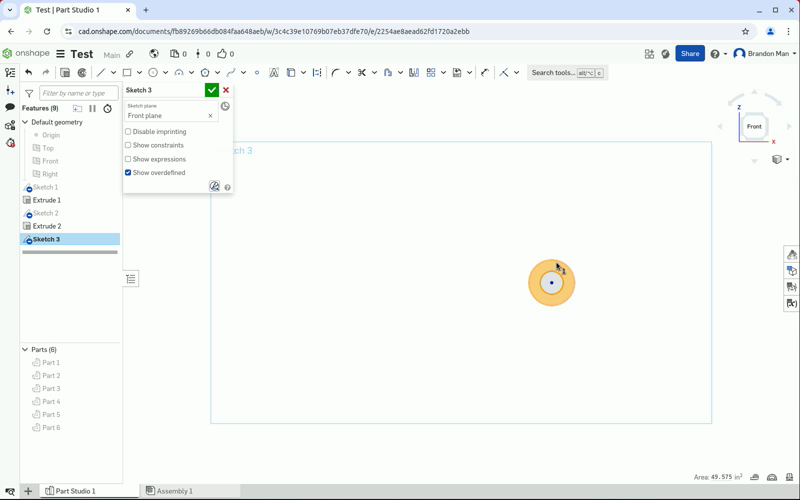
mouse_move(73, 352)
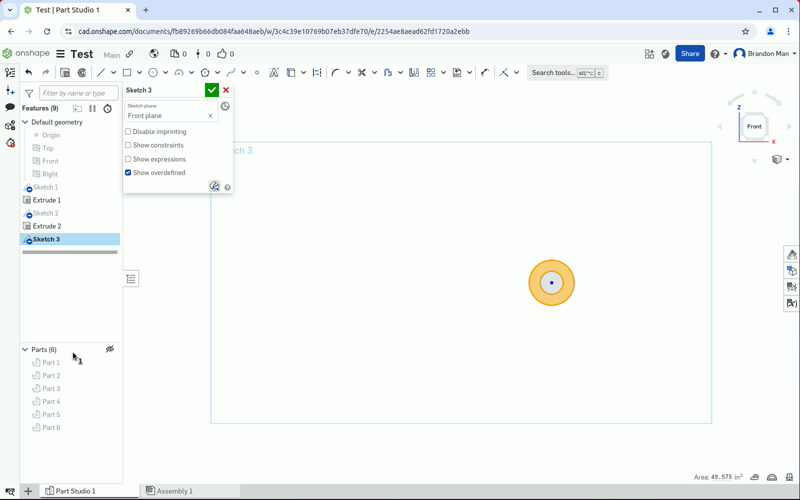
key(shift+y)
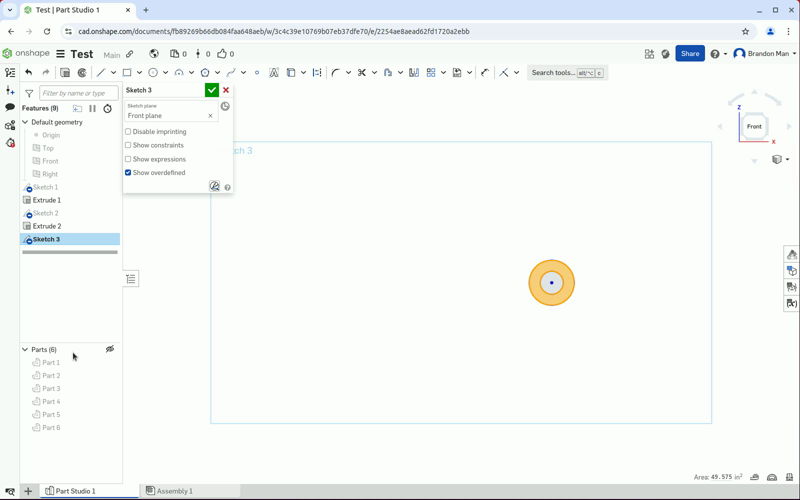
key(shift+e)
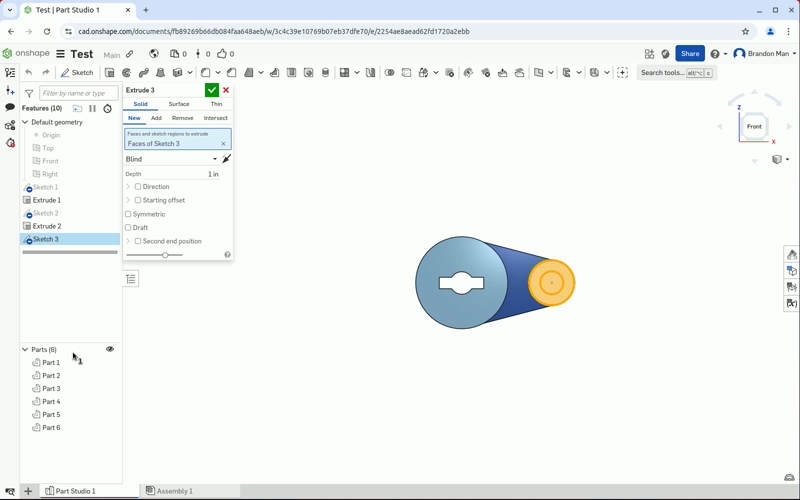
mouse_move(143, 106)
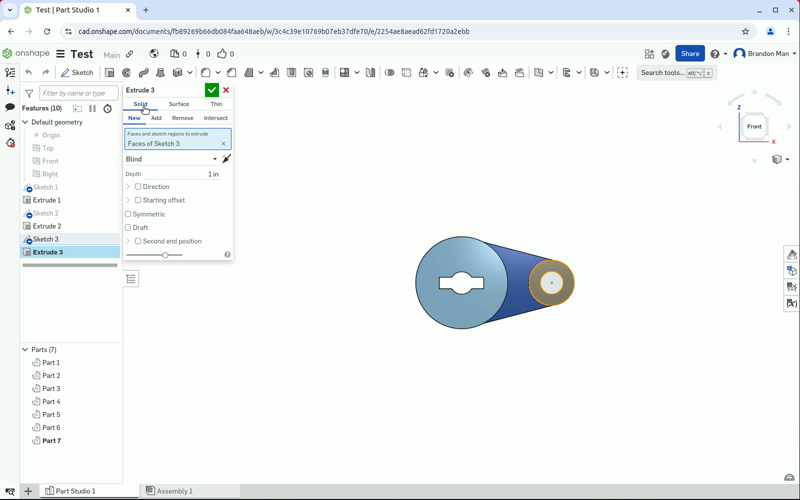
click(143, 106)
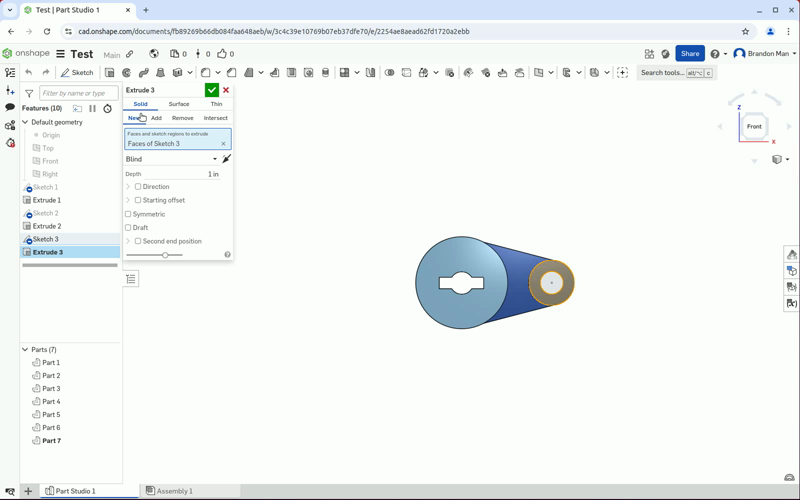
mouse_move(137, 120)
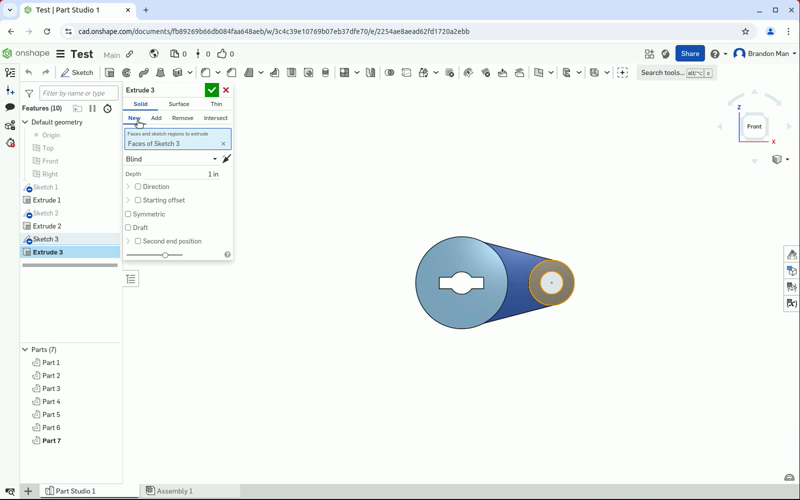
click(137, 120)
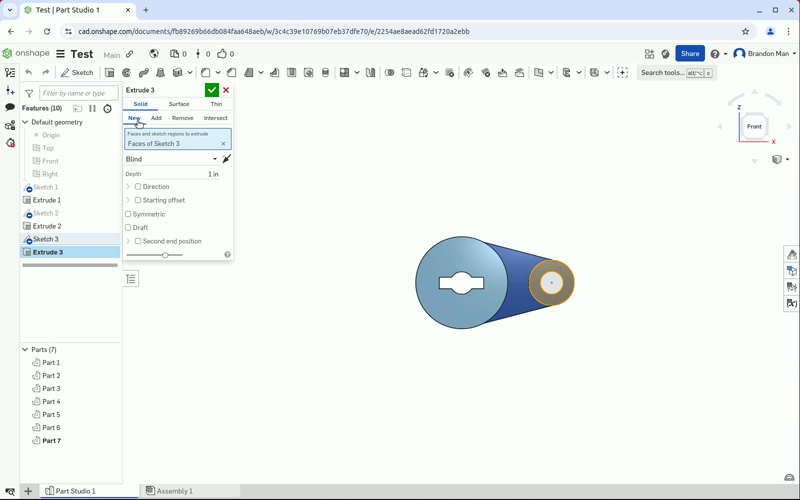
key(tab, 4)
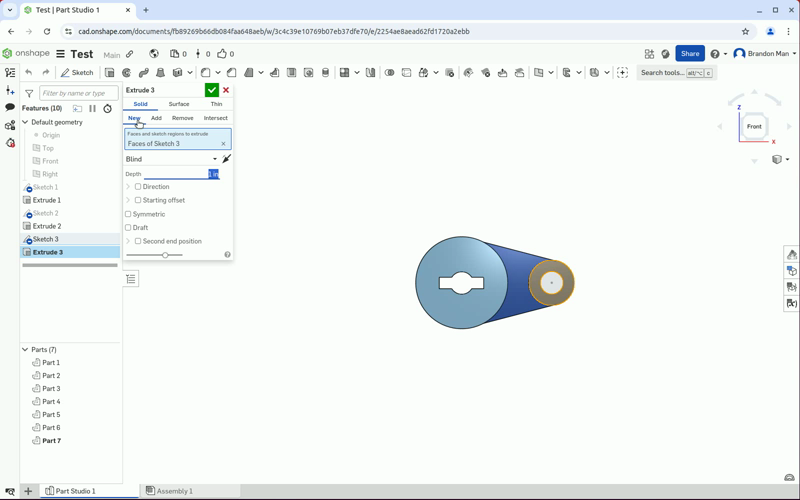
text(4.574)
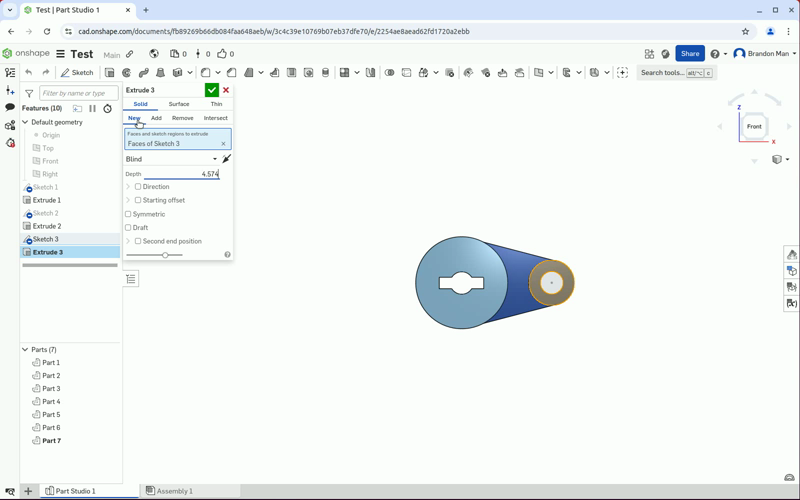
key(enter)
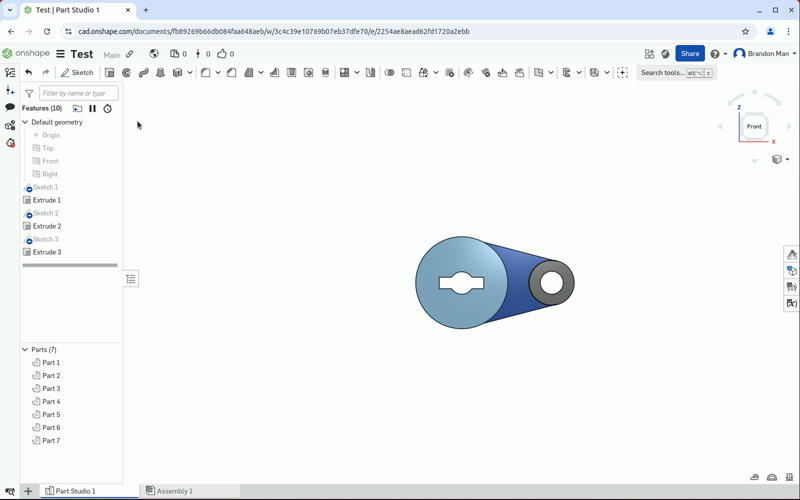
key(shift+h)
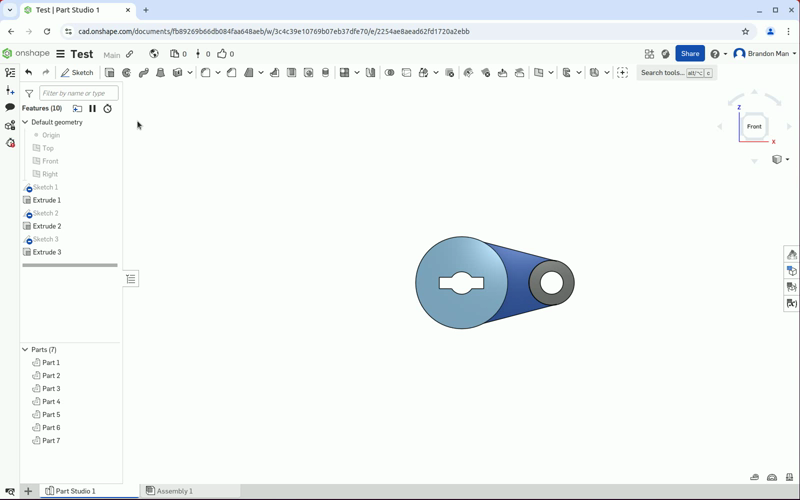
key(shift+h)
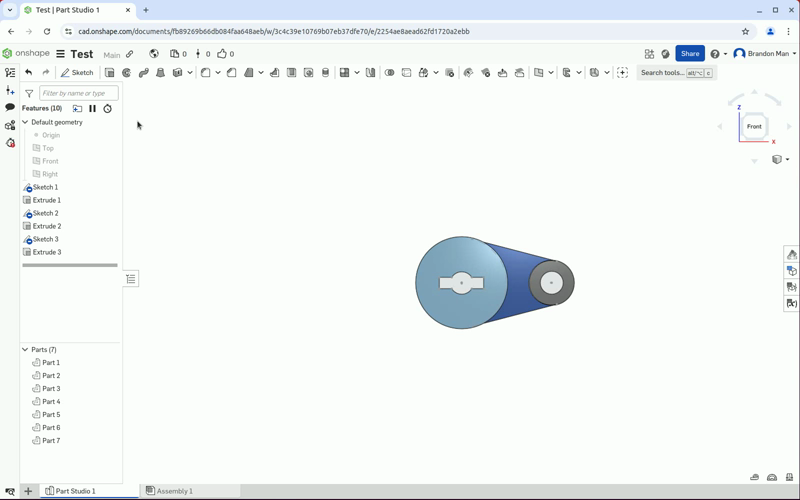
key(shift+7)
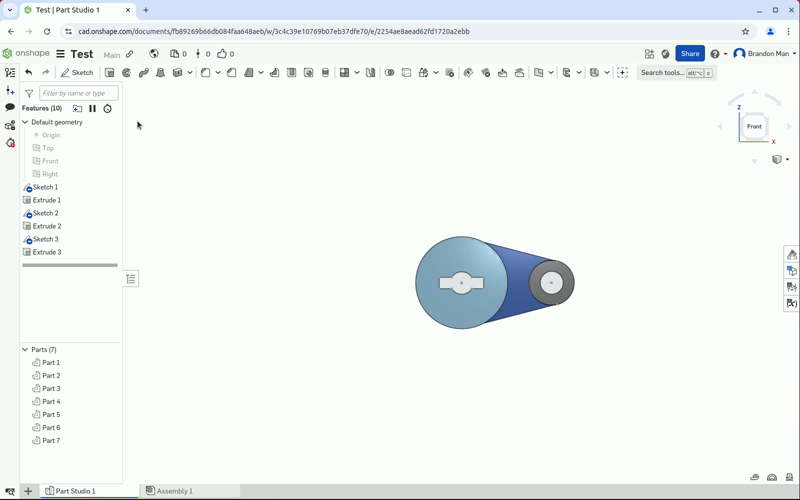
key(left, 2)
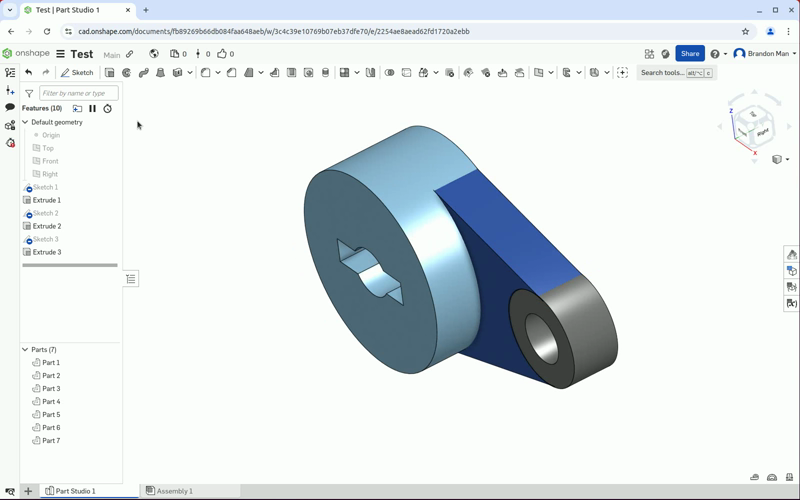
key(down, 2)
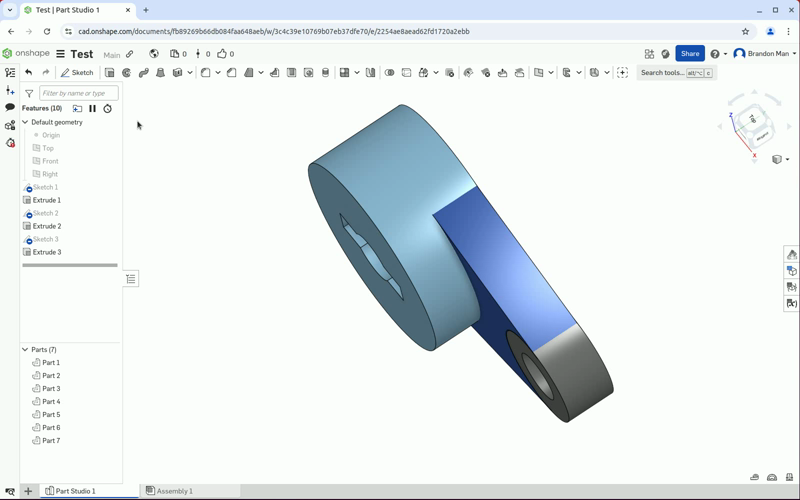
key(up, 2)
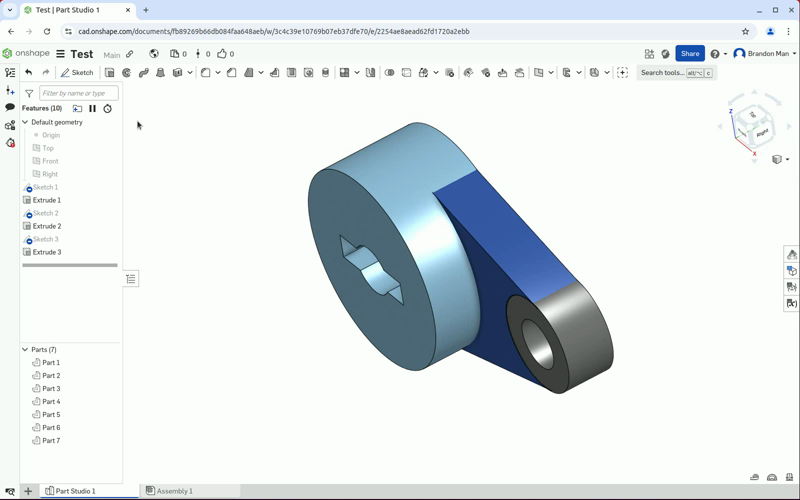
key(right, 2)
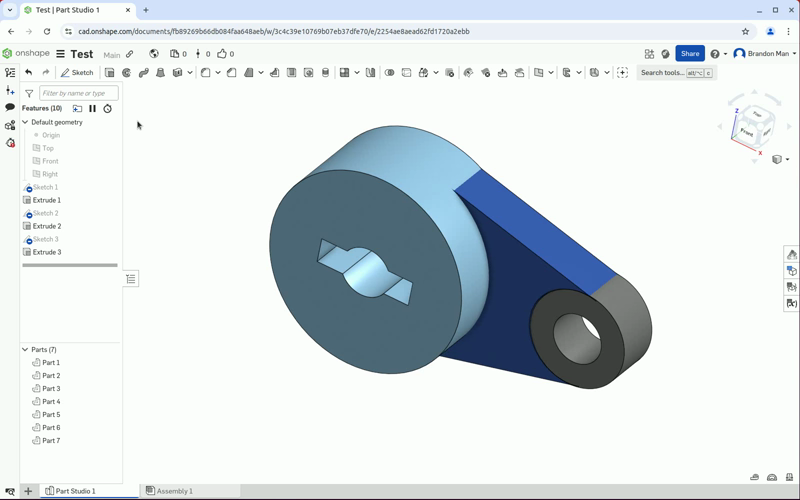
mouse_move(73, 189)
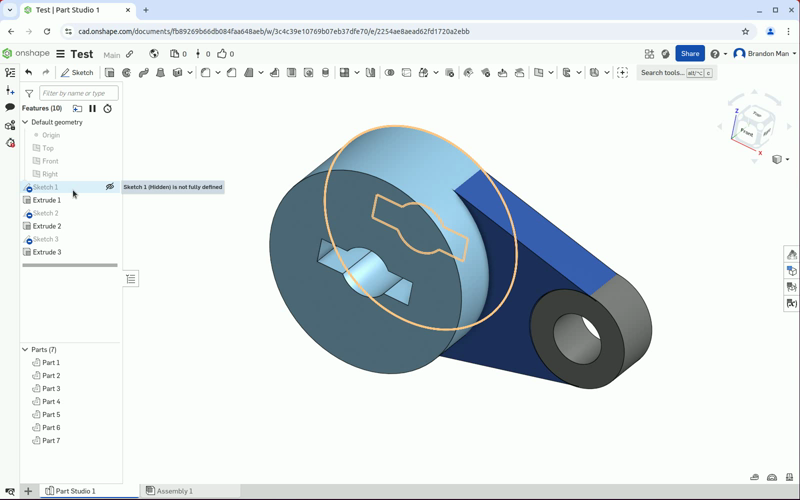
click(73, 189)